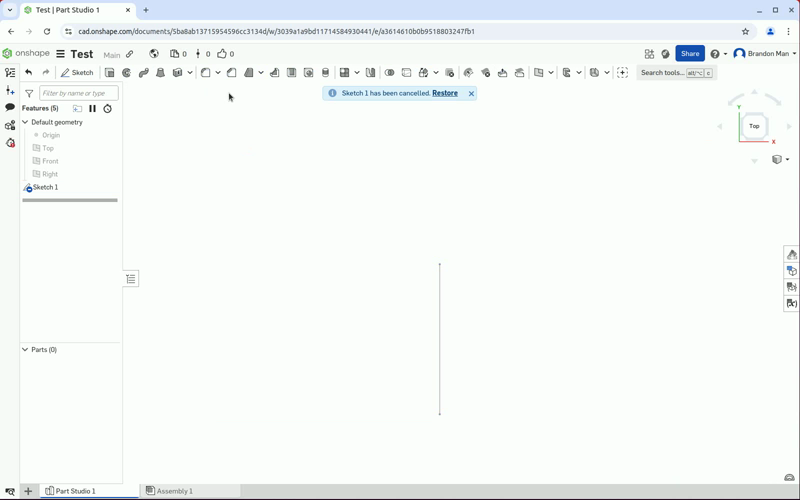
key(shift+h)
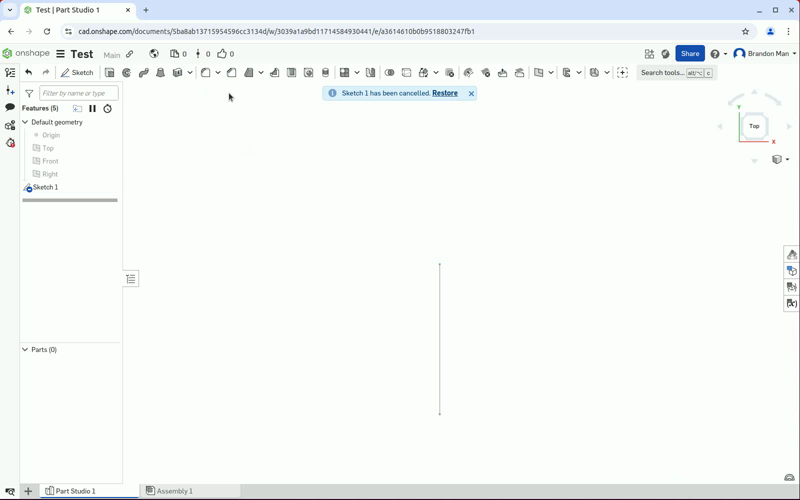
key(shift+s)
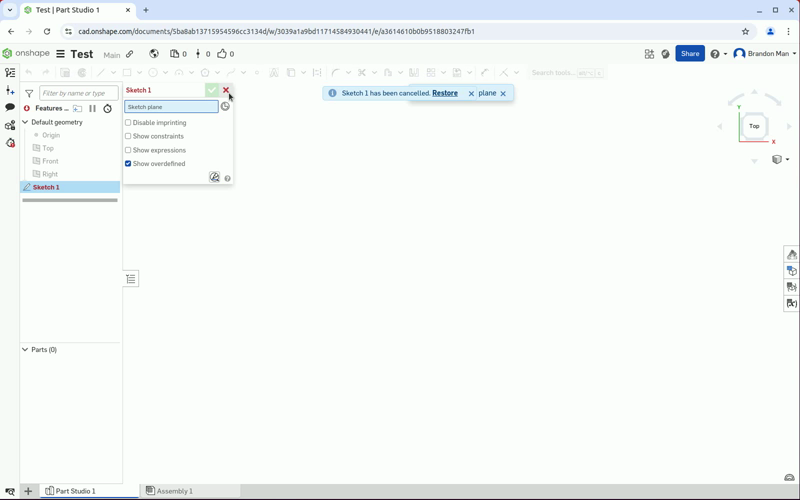
mouse_move(73, 150)
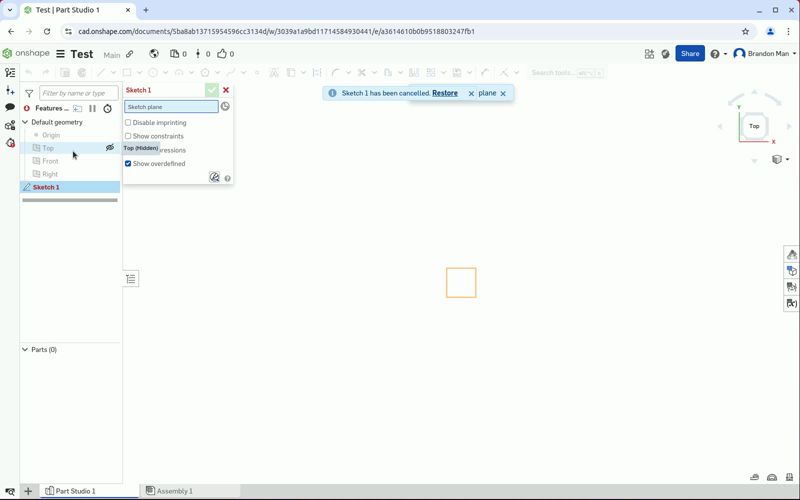
click(73, 150)
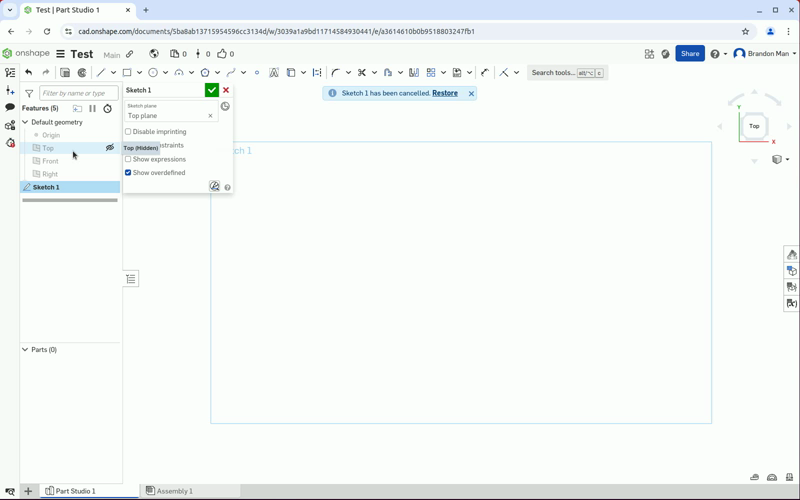
mouse_move(73, 352)
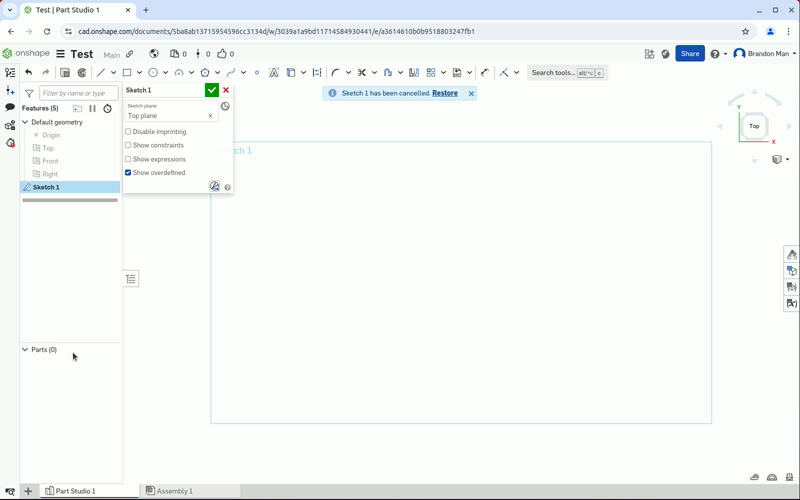
key(y)
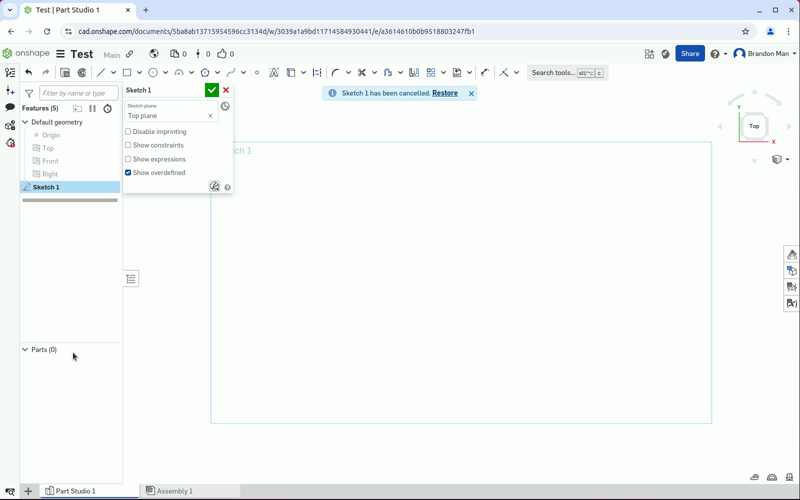
key(l)
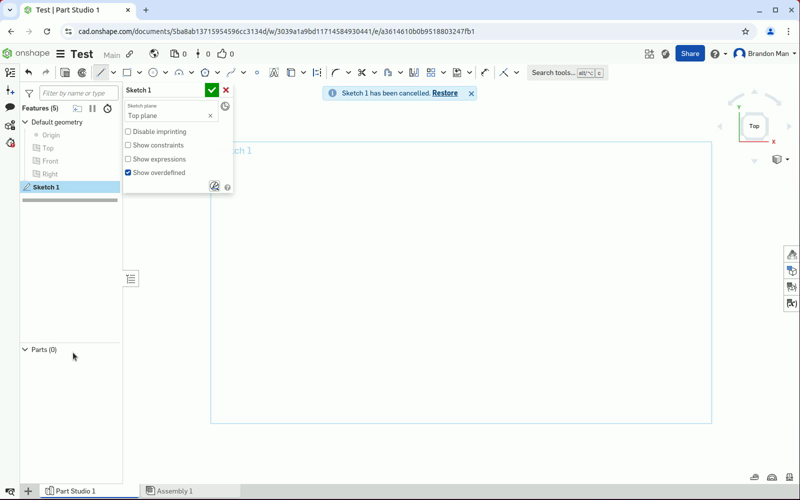
key_down(shift)
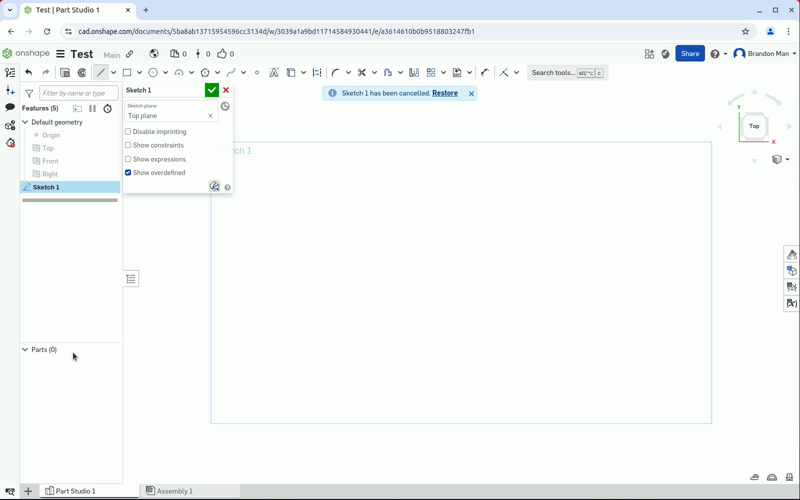
mouse_move(348, 332)
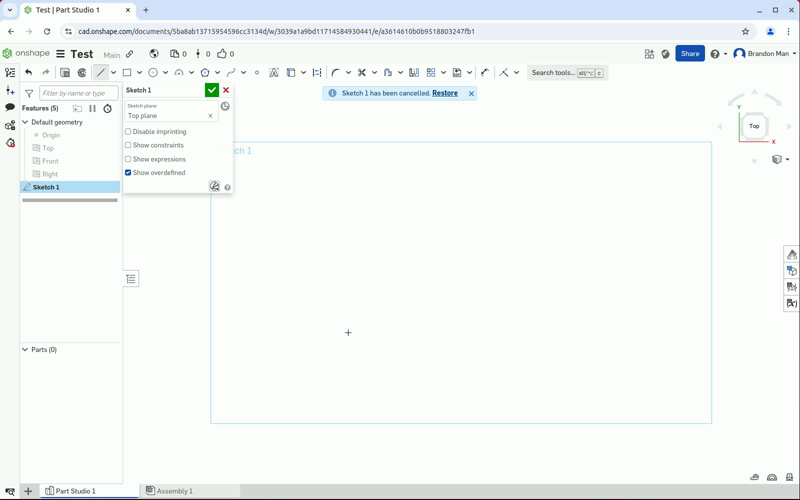
click(348, 332)
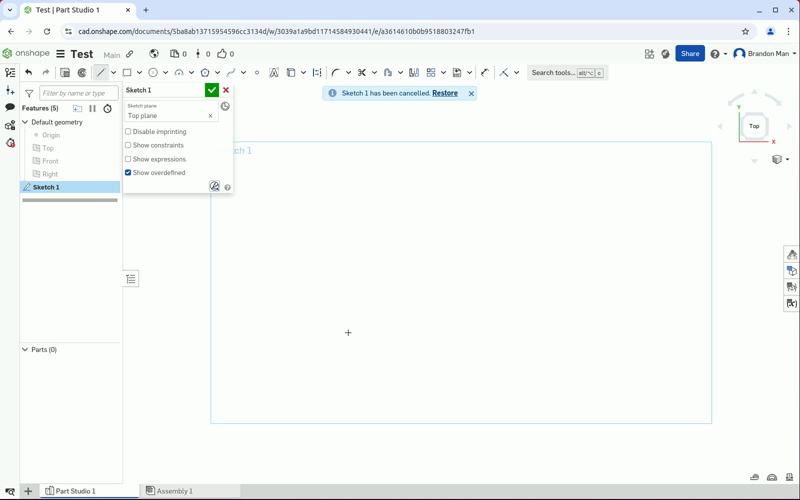
key_up(shift)
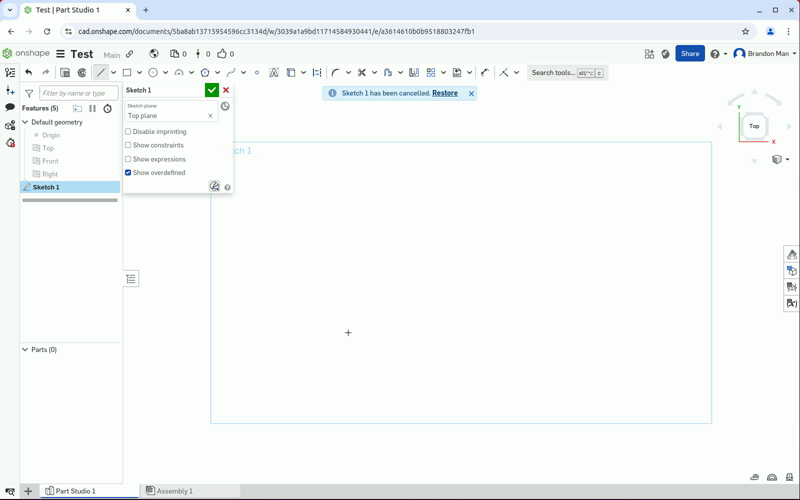
key_down(shift)
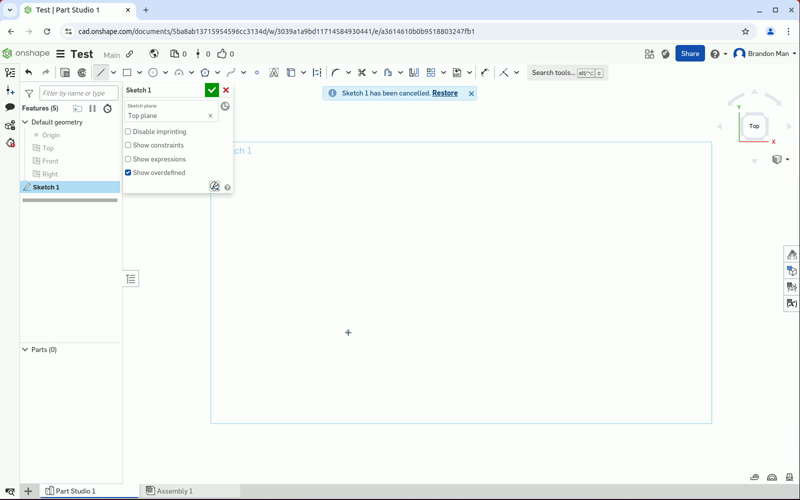
mouse_move(423, 332)
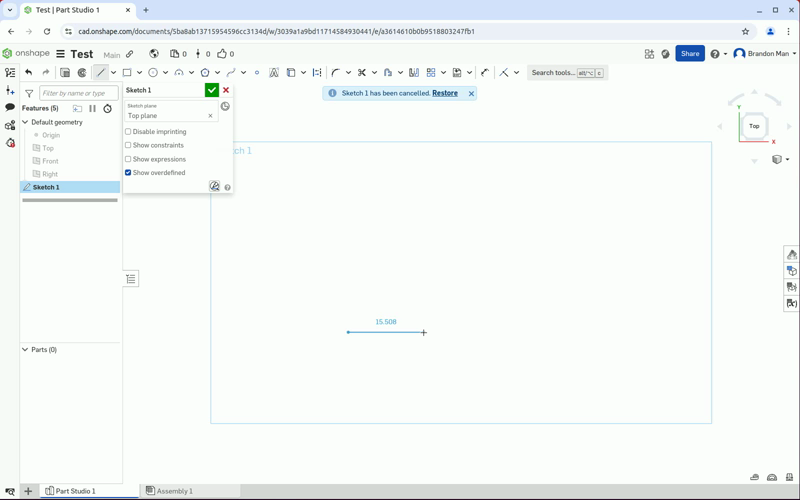
click(423, 332)
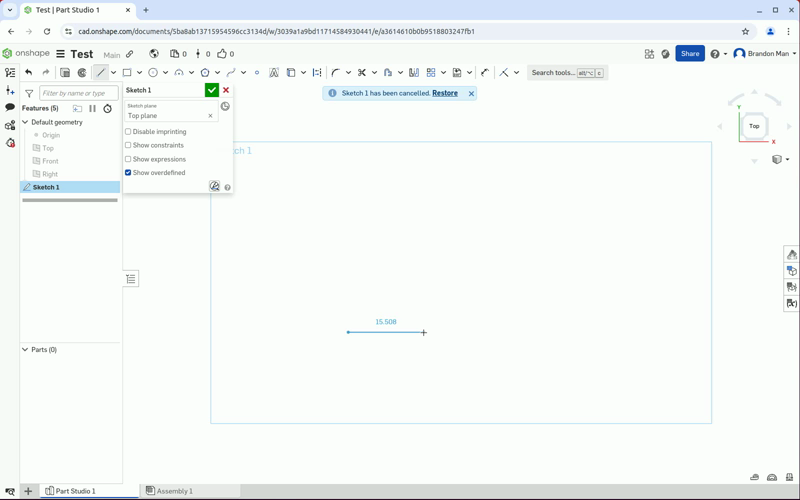
key_up(shift)
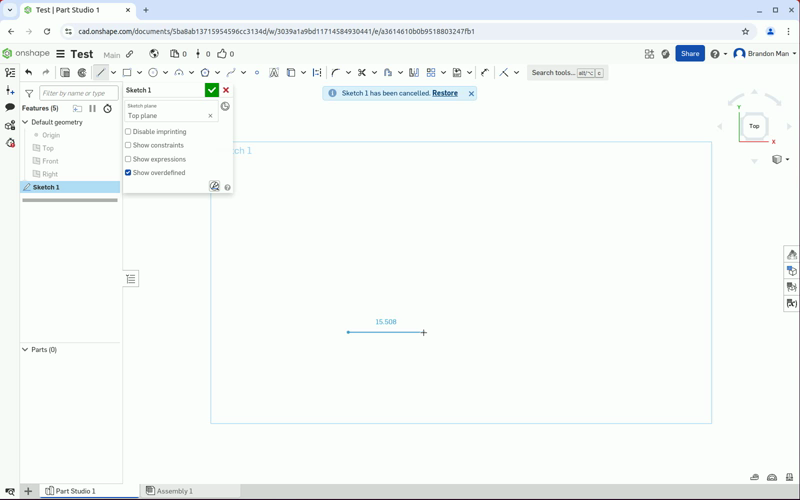
key_down(shift)
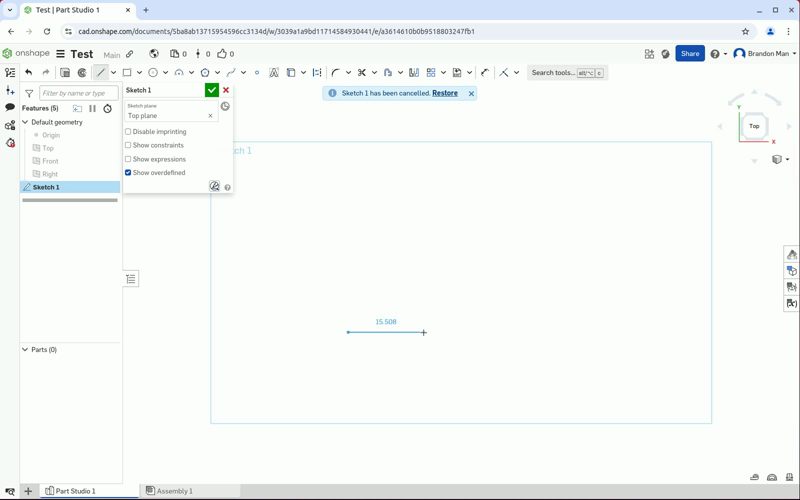
mouse_move(453, 332)
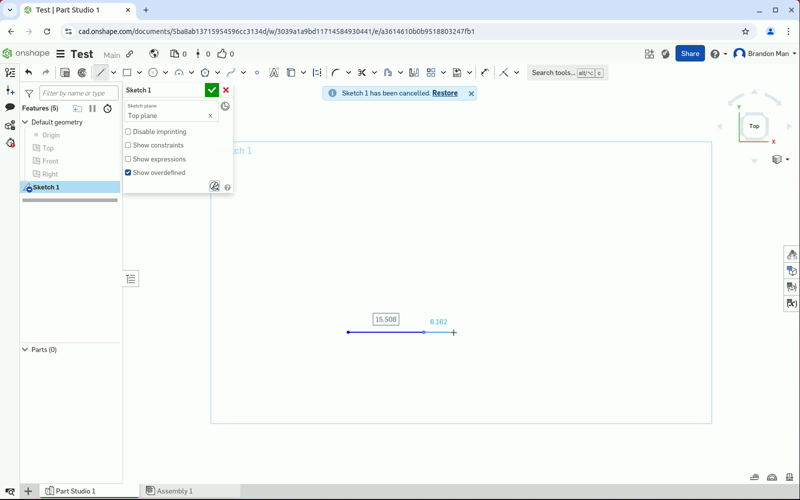
mouse_move(468, 332)
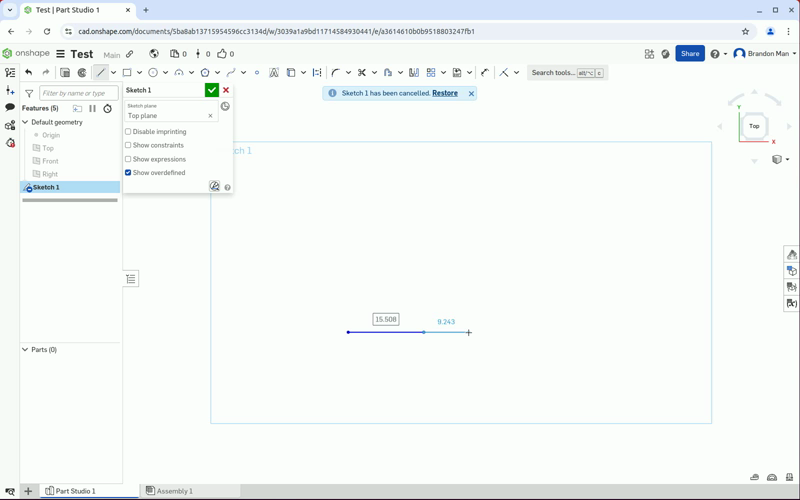
click(468, 332)
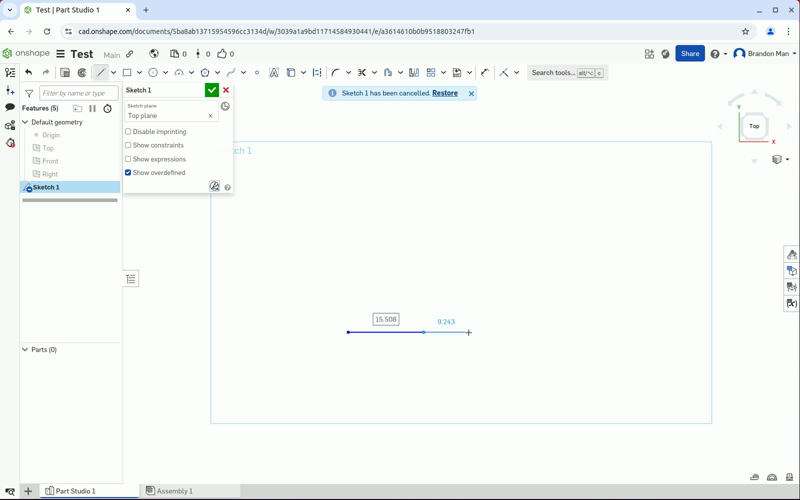
key_up(shift)
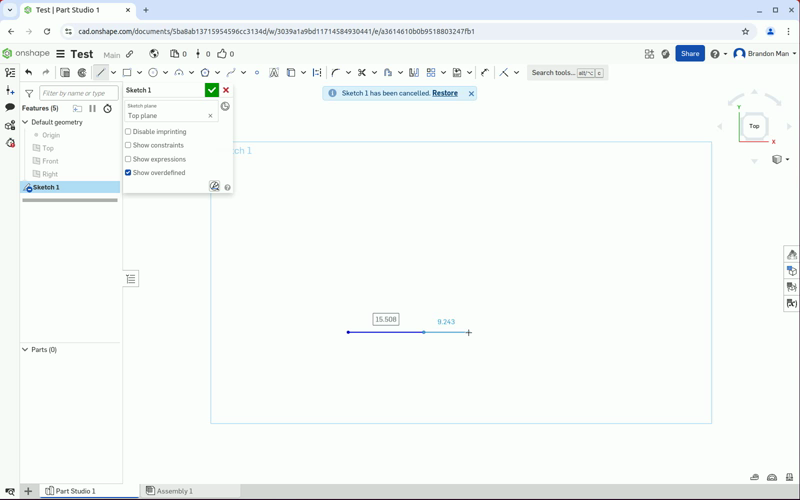
key_down(shift)
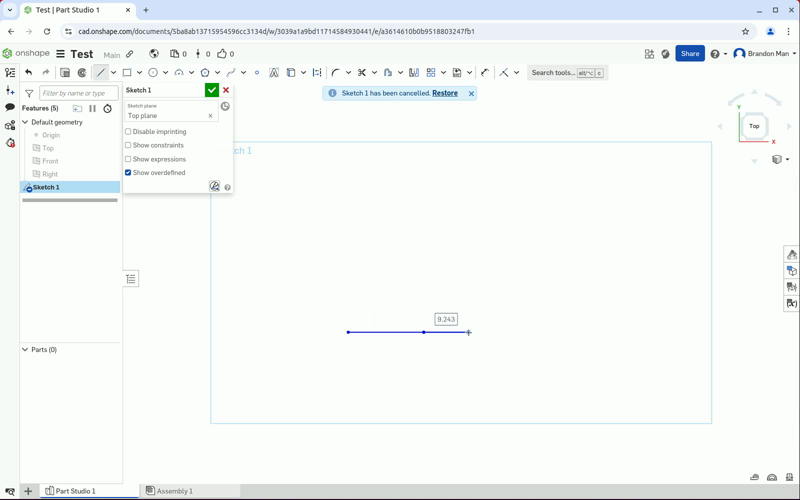
mouse_move(572, 332)
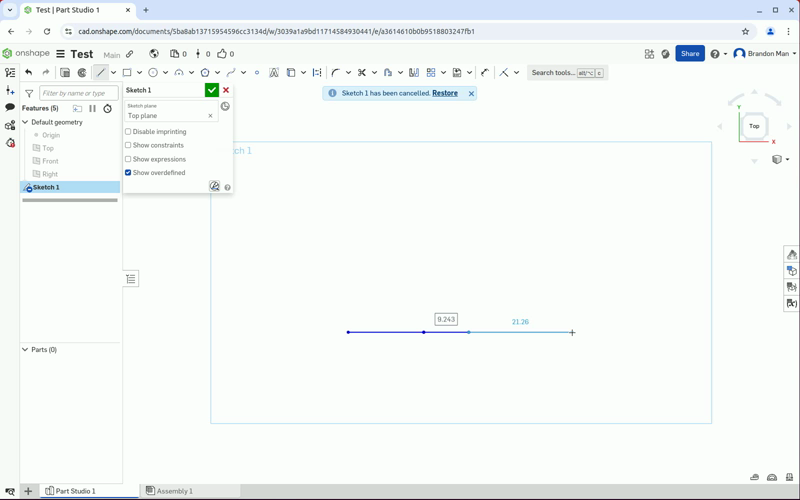
click(572, 332)
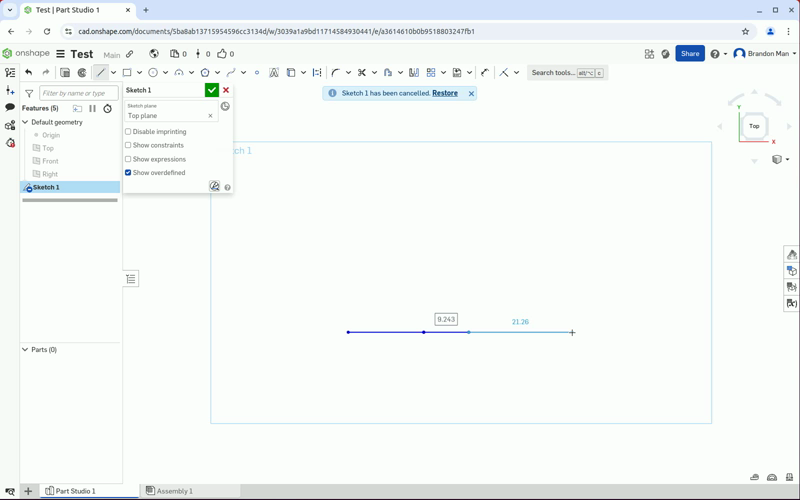
key_up(shift)
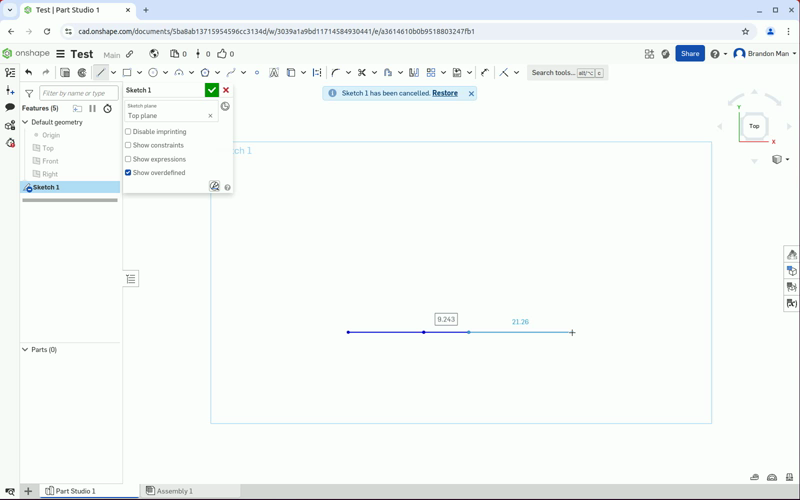
key_down(shift)
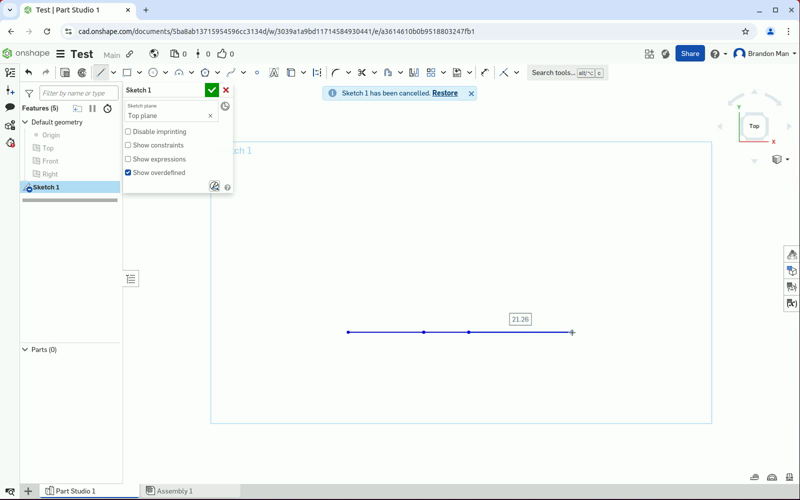
mouse_move(572, 233)
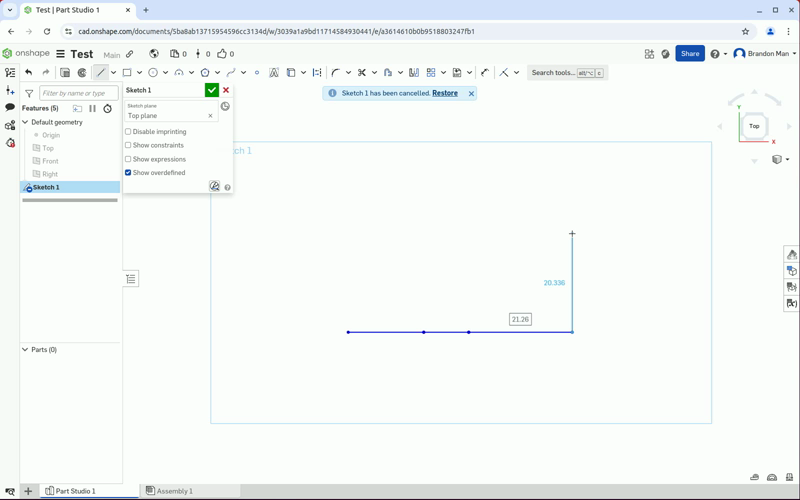
click(572, 233)
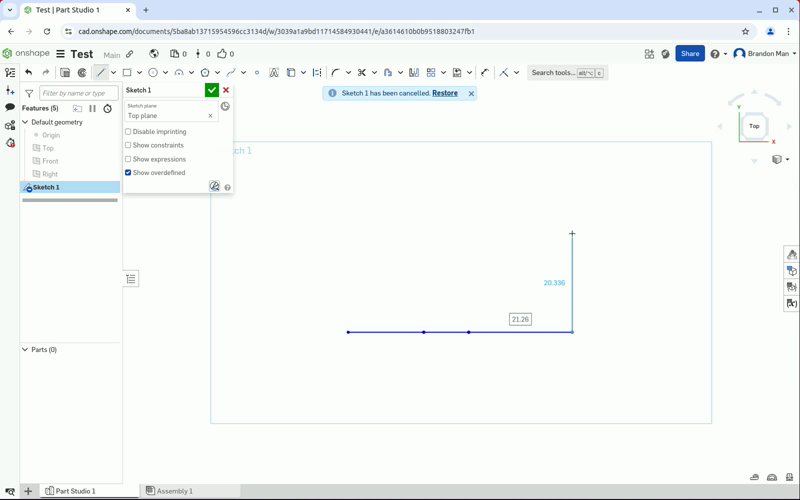
key_up(shift)
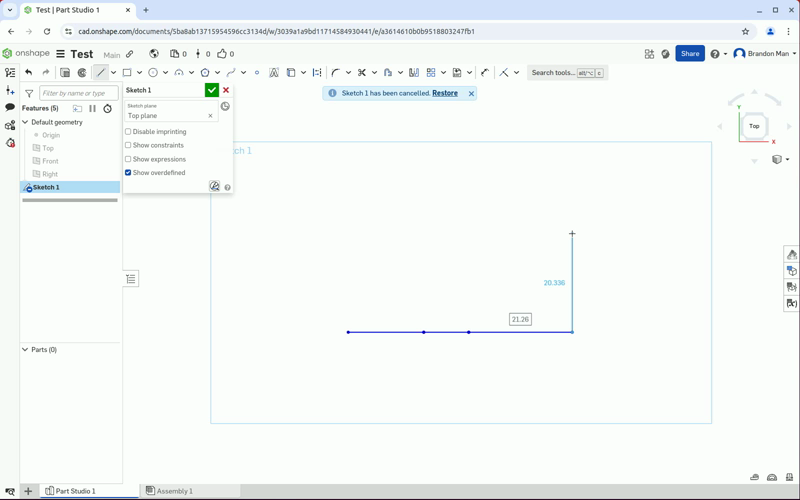
key_down(shift)
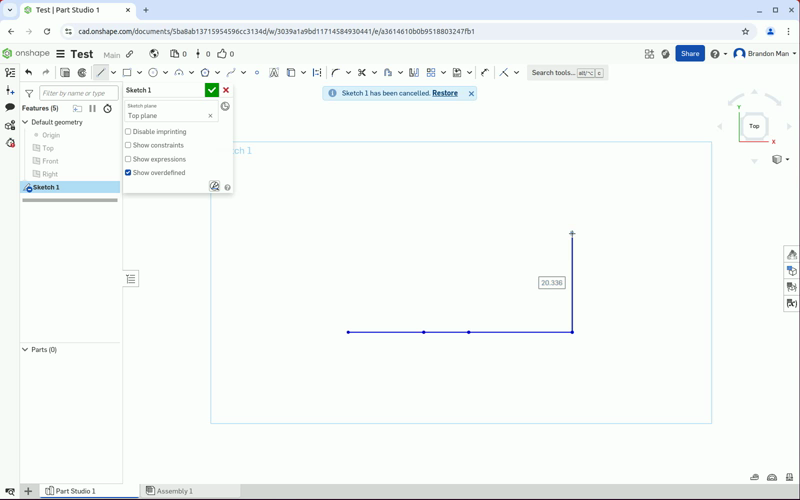
mouse_move(468, 233)
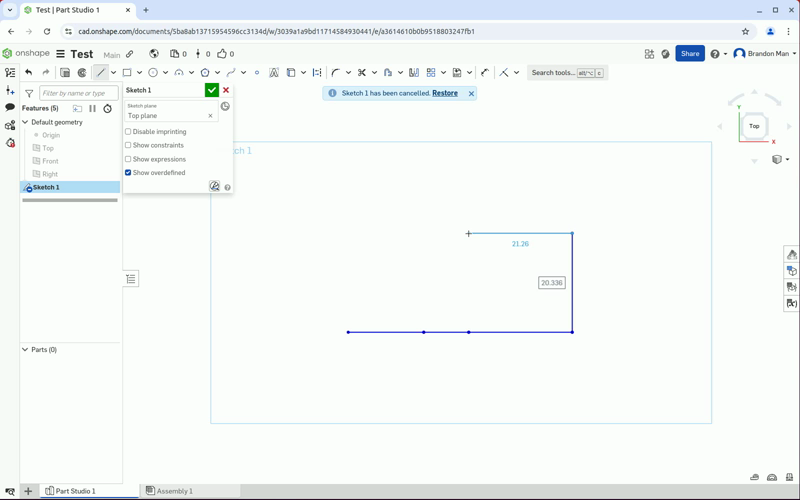
click(468, 233)
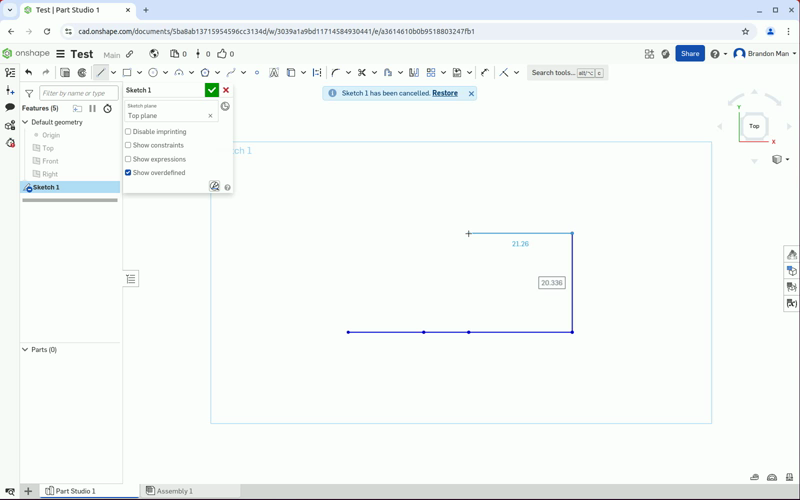
key_up(shift)
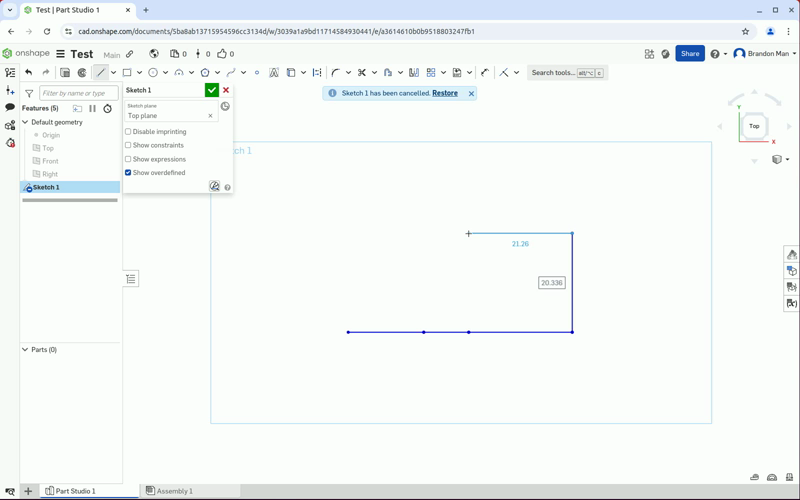
key_down(shift)
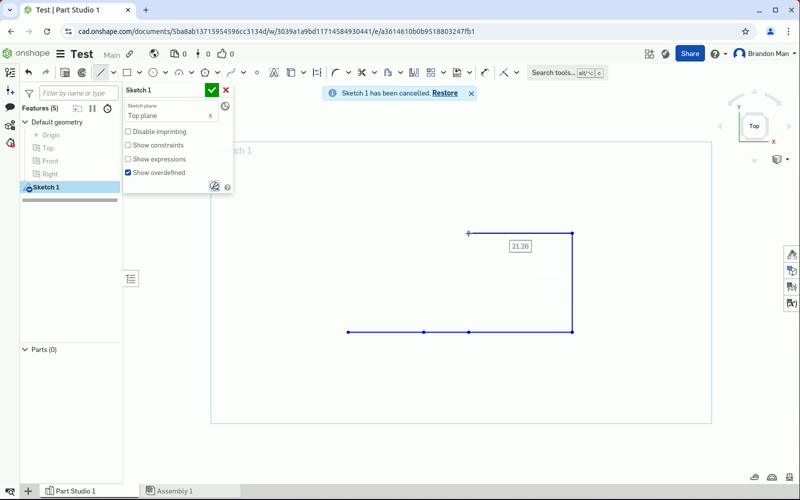
mouse_move(498, 233)
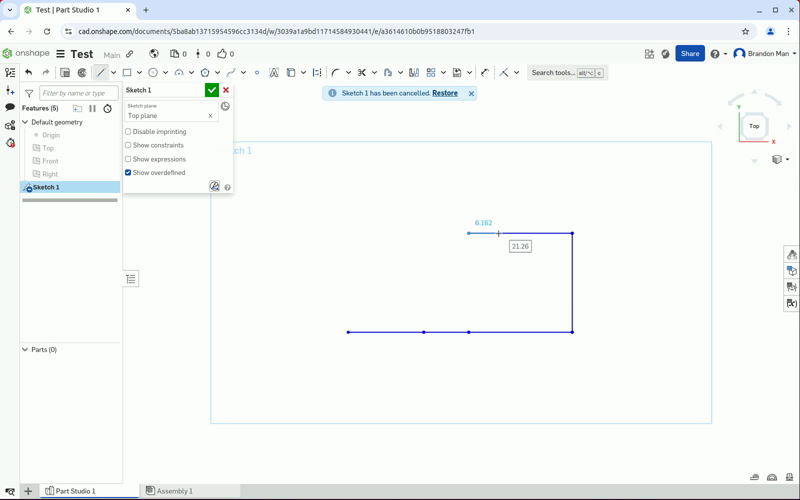
mouse_move(423, 233)
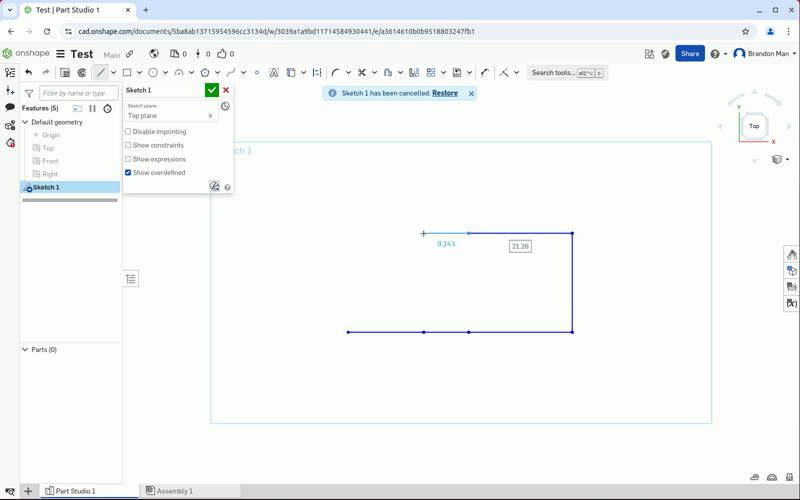
click(423, 233)
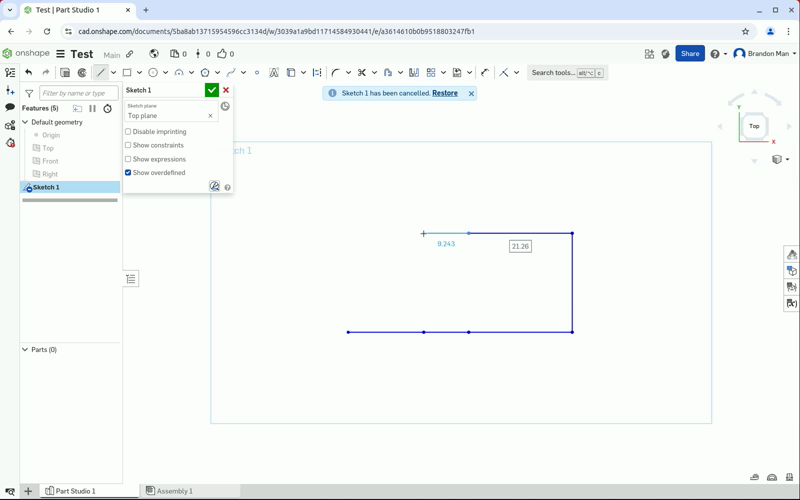
key_up(shift)
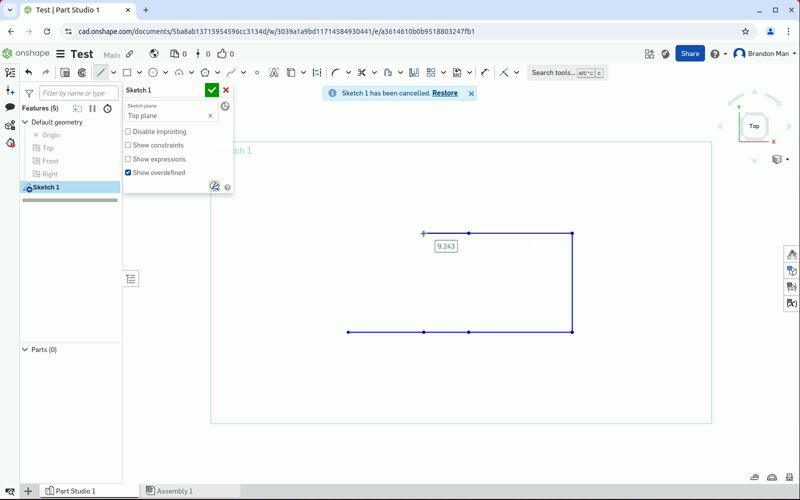
key_down(shift)
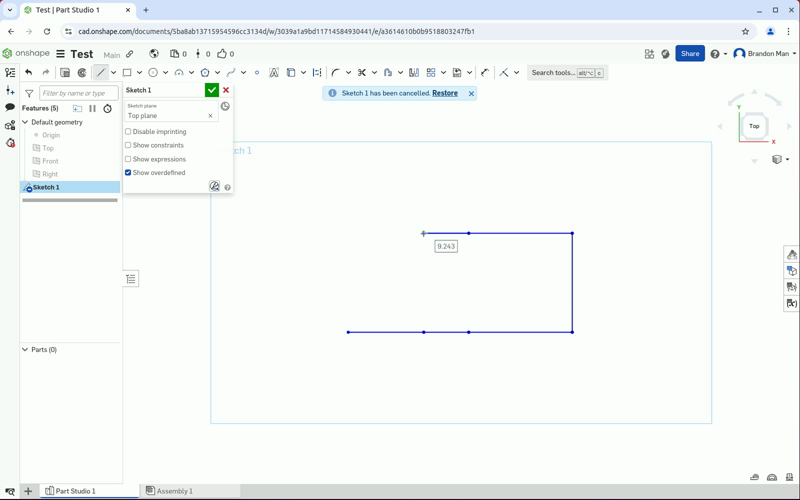
mouse_move(348, 233)
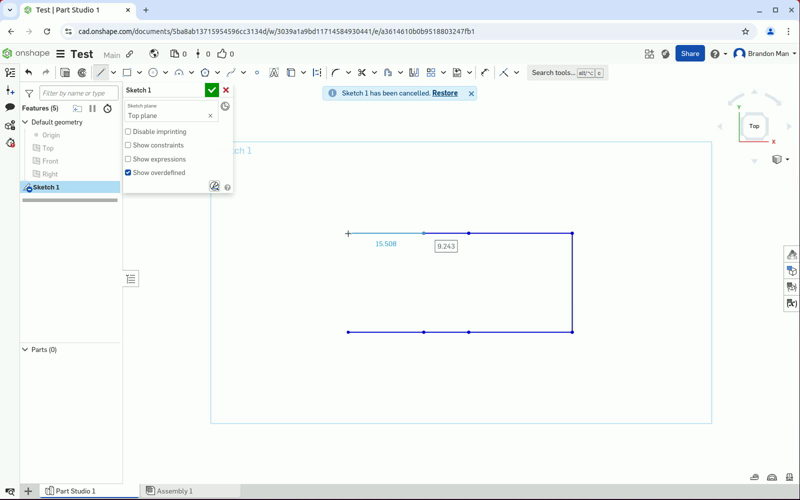
click(348, 233)
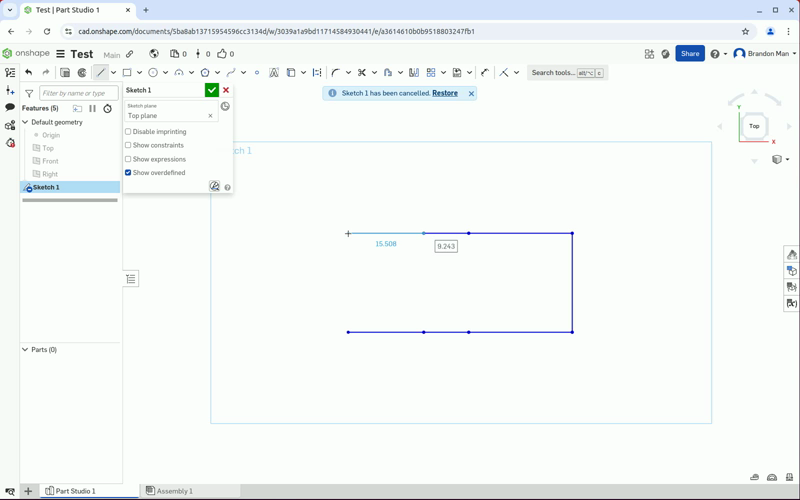
key_up(shift)
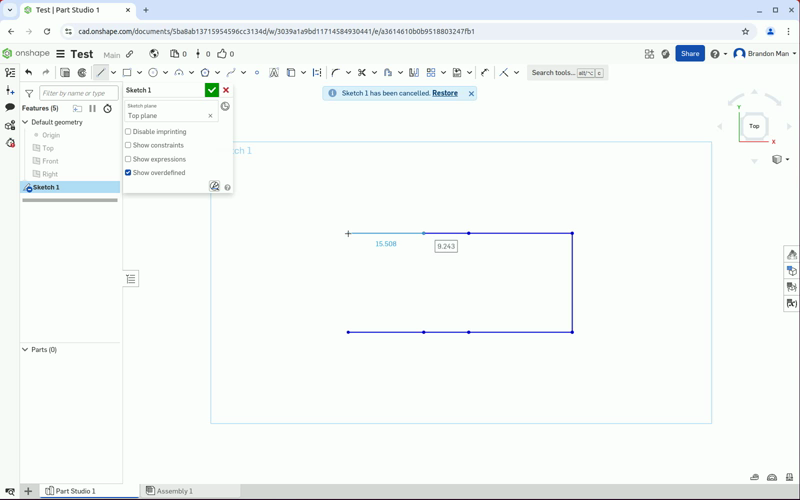
key_down(shift)
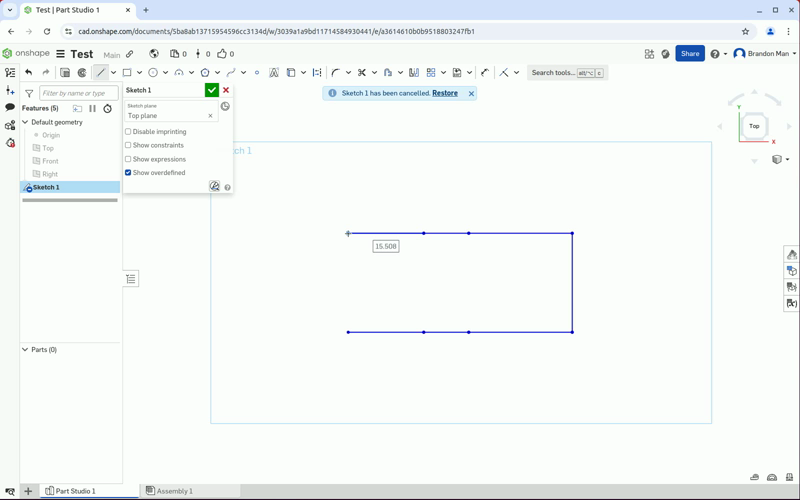
mouse_move(348, 332)
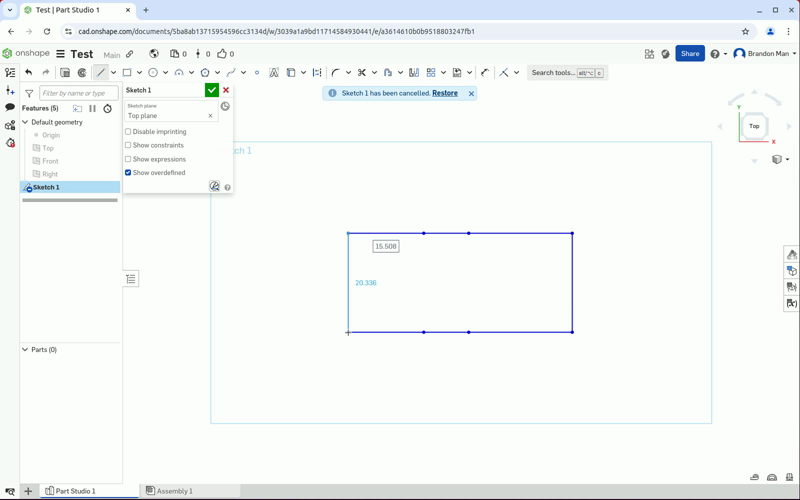
key_up(shift)
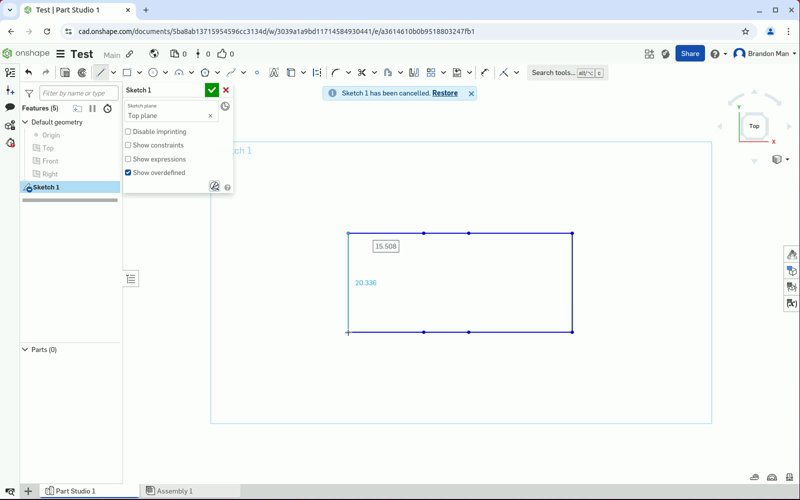
click(348, 332)
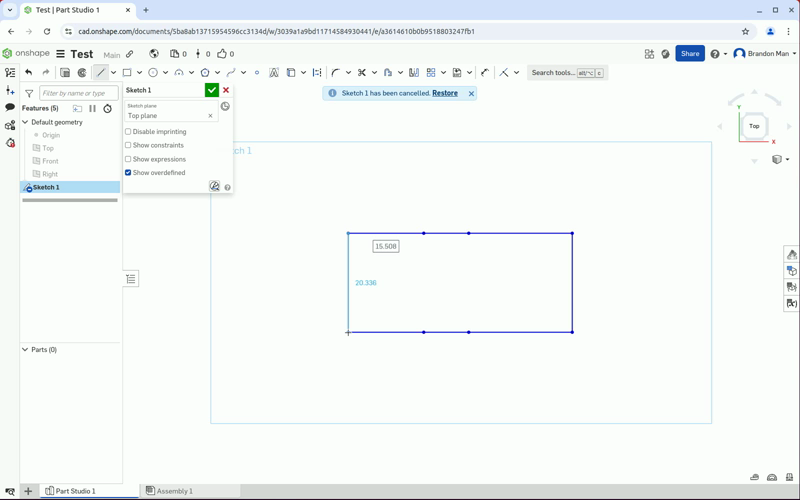
key(esc)
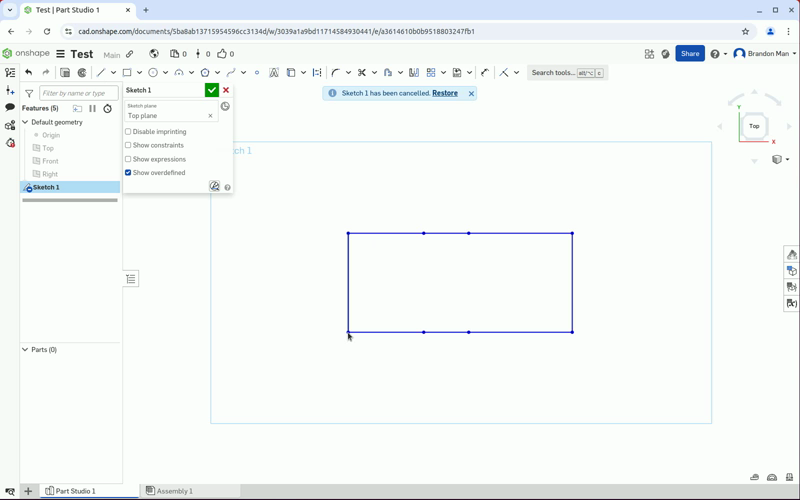
mouse_move(499, 255)
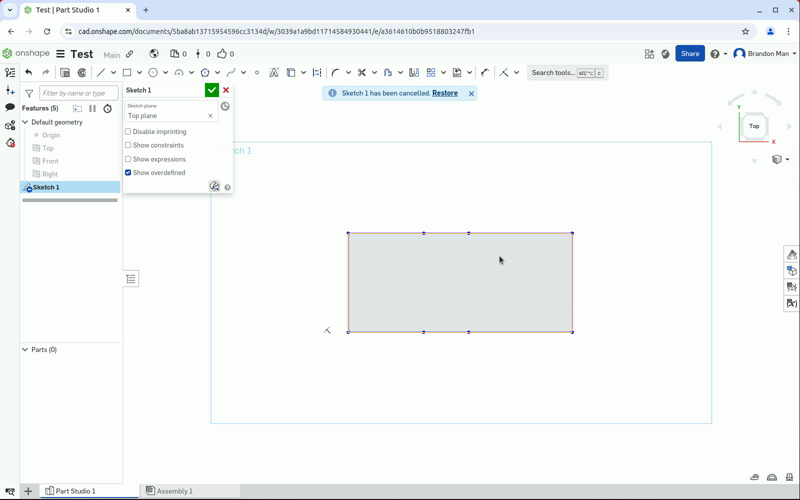
click(499, 255)
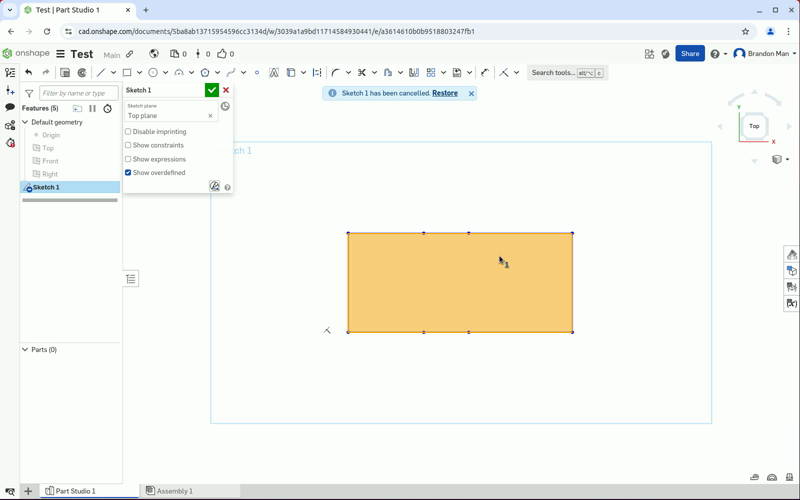
mouse_move(73, 352)
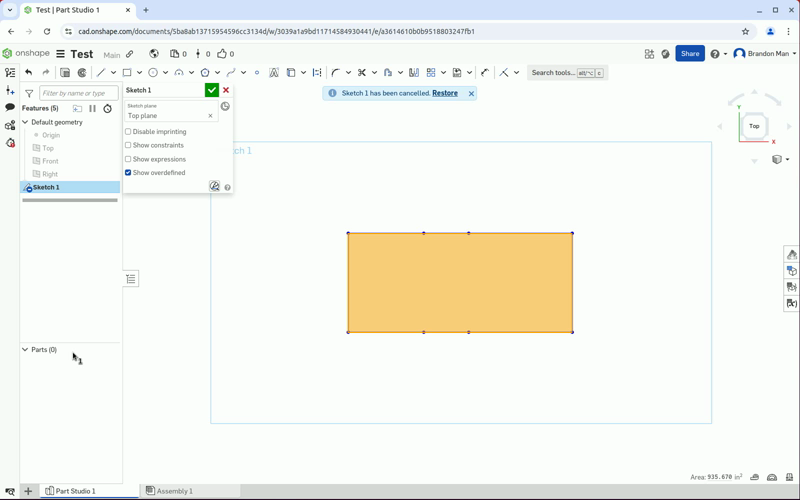
key(shift+y)
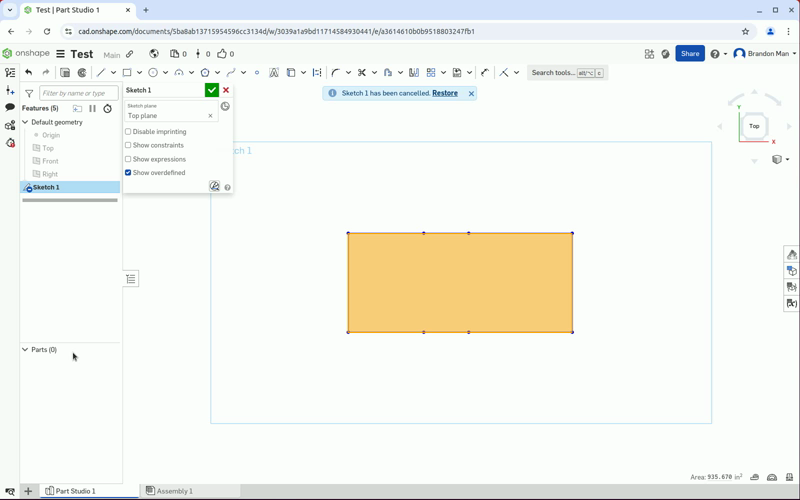
key(shift+e)
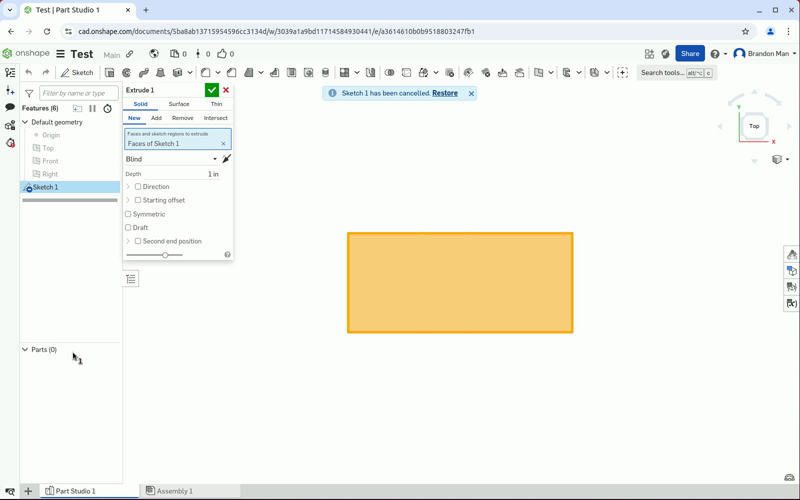
mouse_move(143, 106)
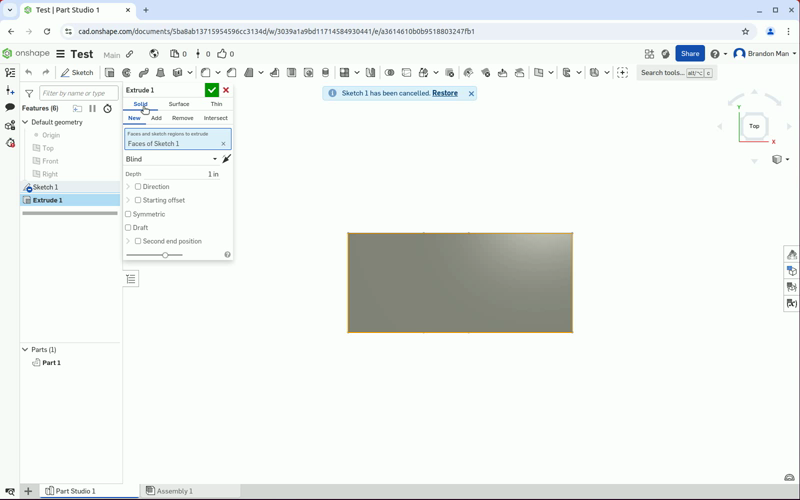
click(143, 106)
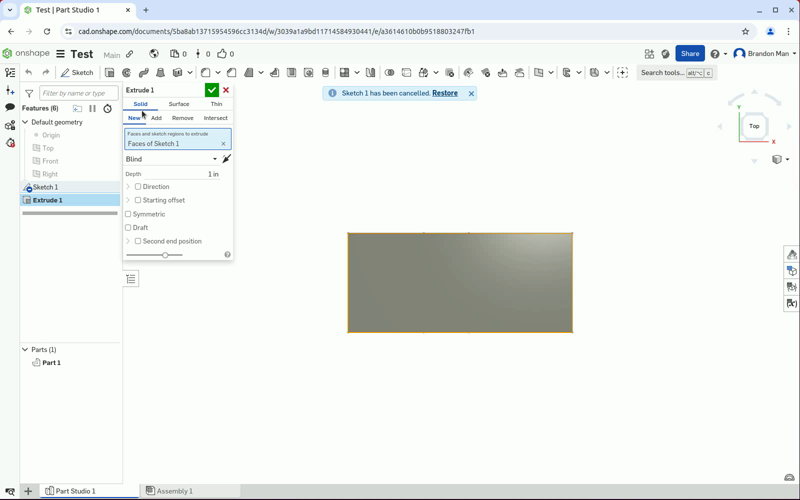
mouse_move(137, 120)
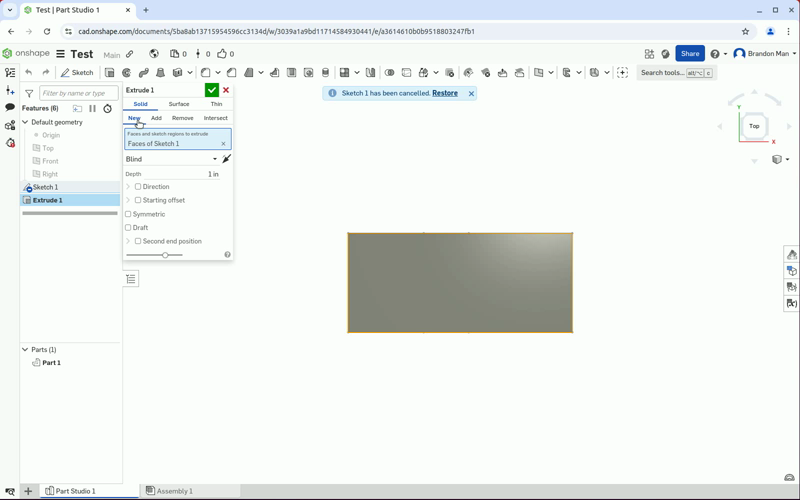
click(137, 120)
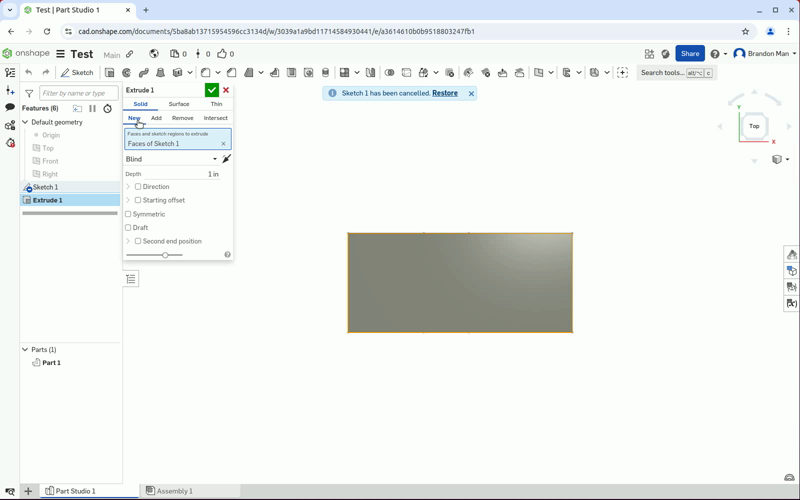
key(tab, 4)
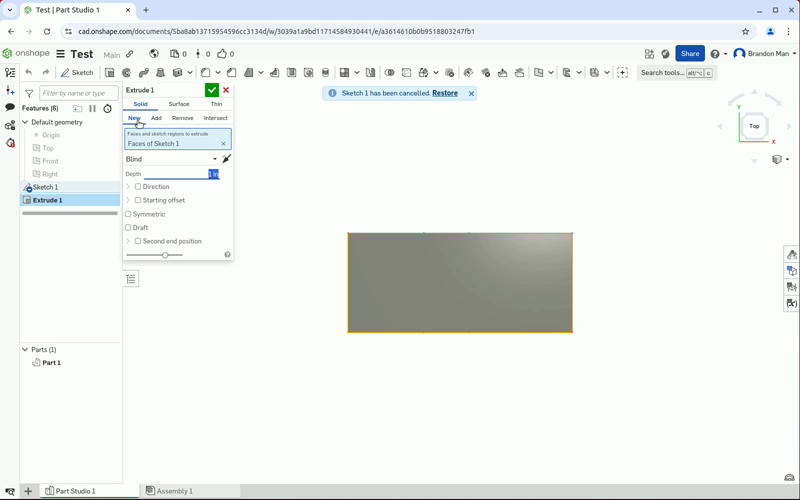
text(-15.646)
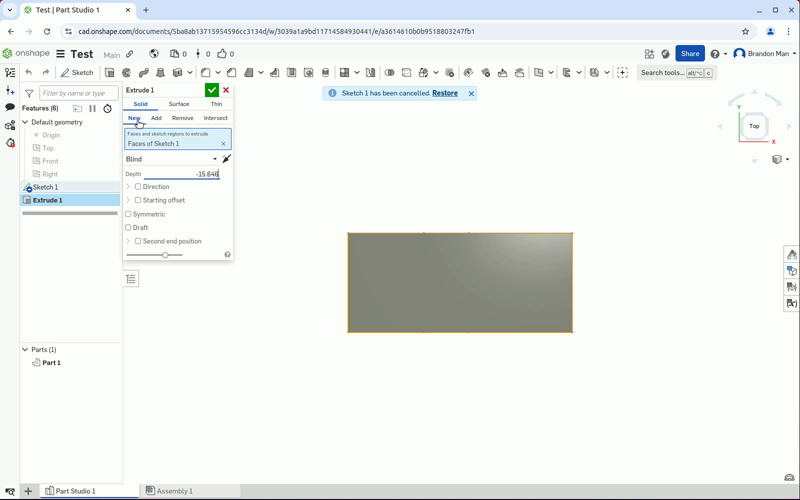
key(enter)
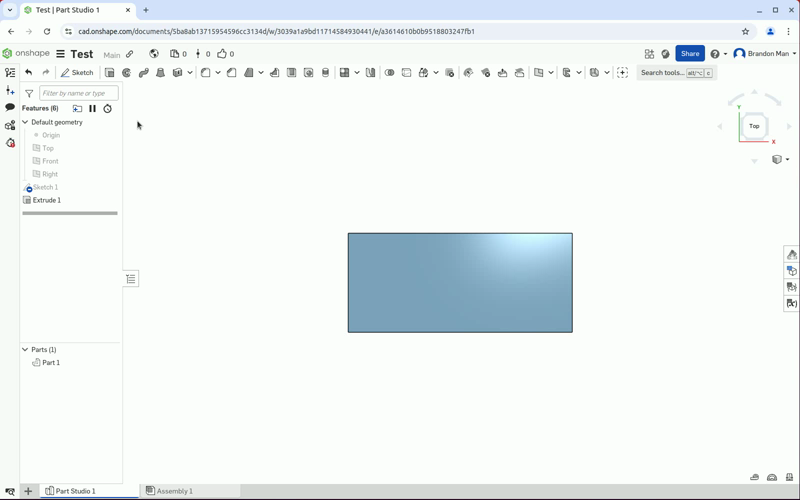
key(shift+h)
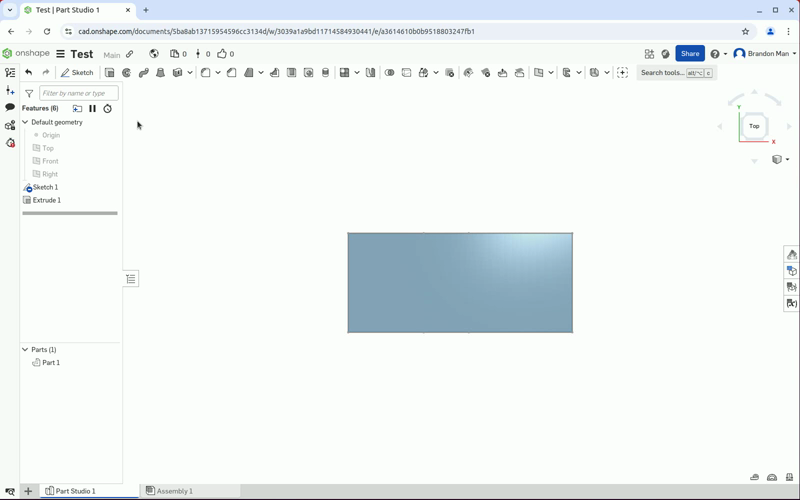
key(shift+h)
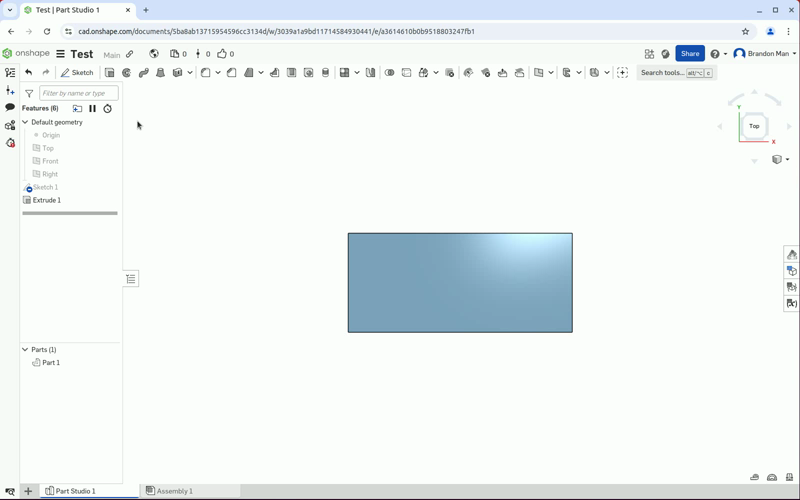
mouse_move(73, 189)
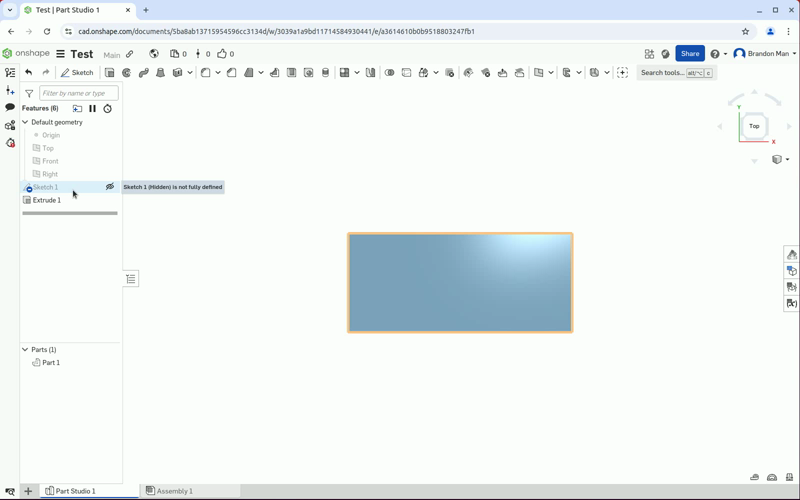
click(73, 189)
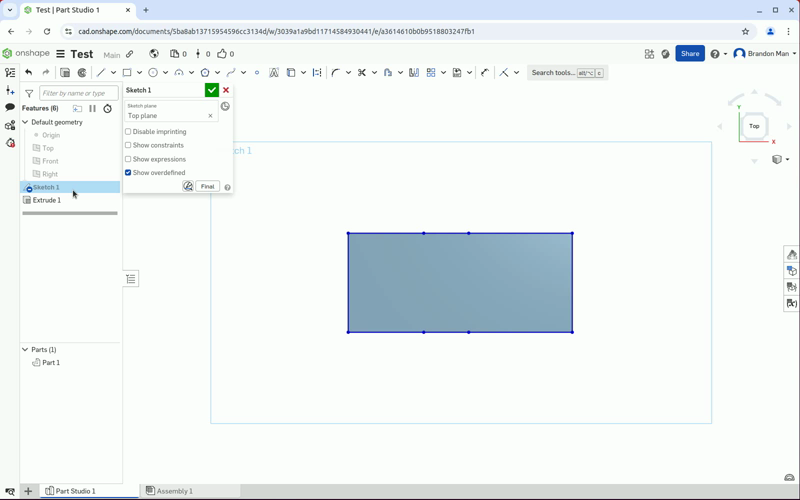
mouse_move(229, 92)
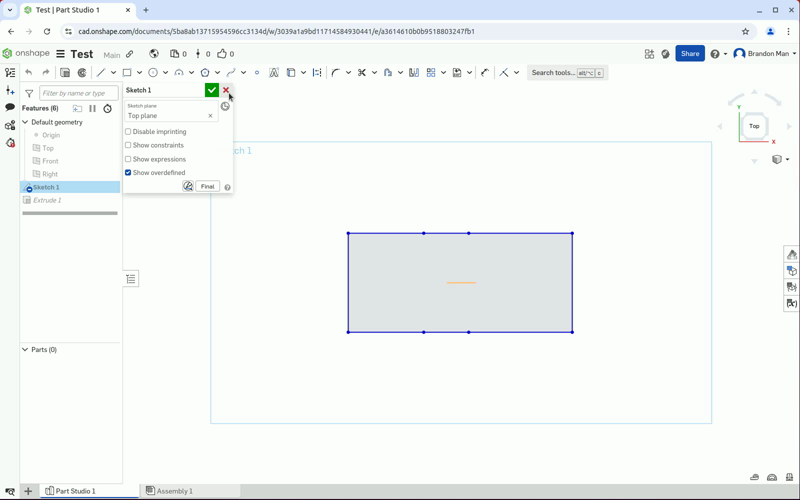
click(229, 92)
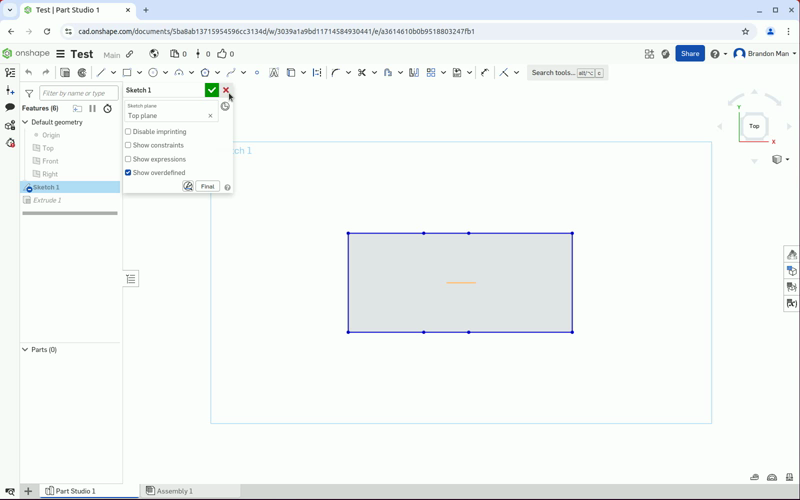
key(shift+s)
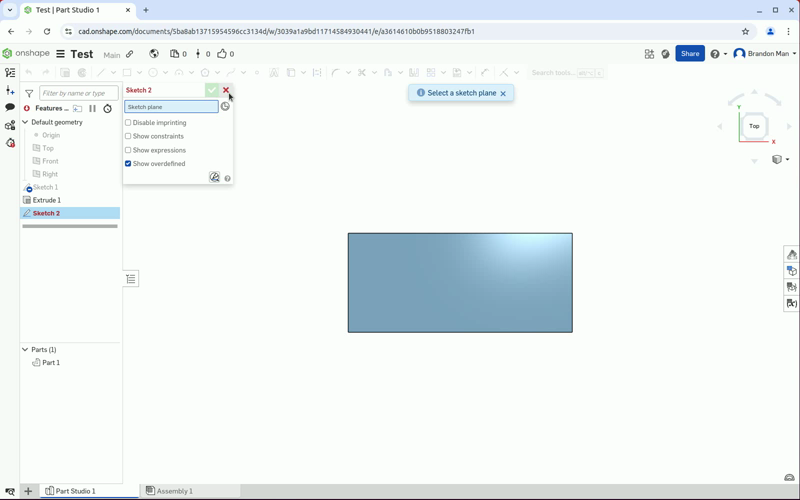
mouse_move(73, 150)
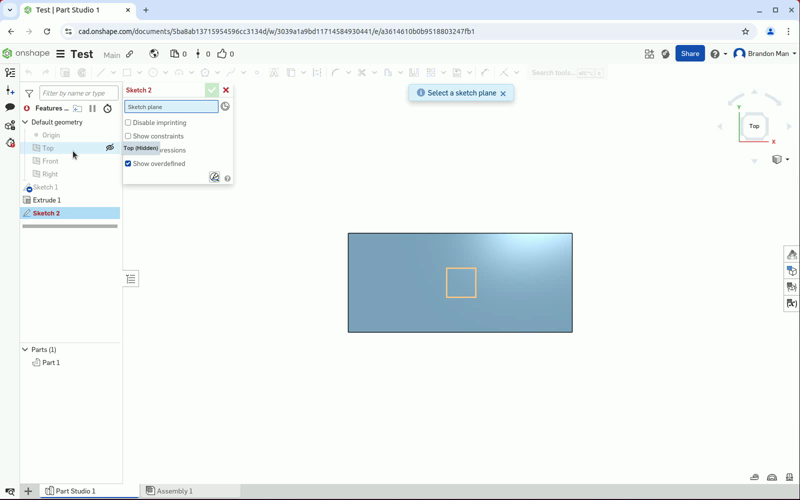
click(73, 150)
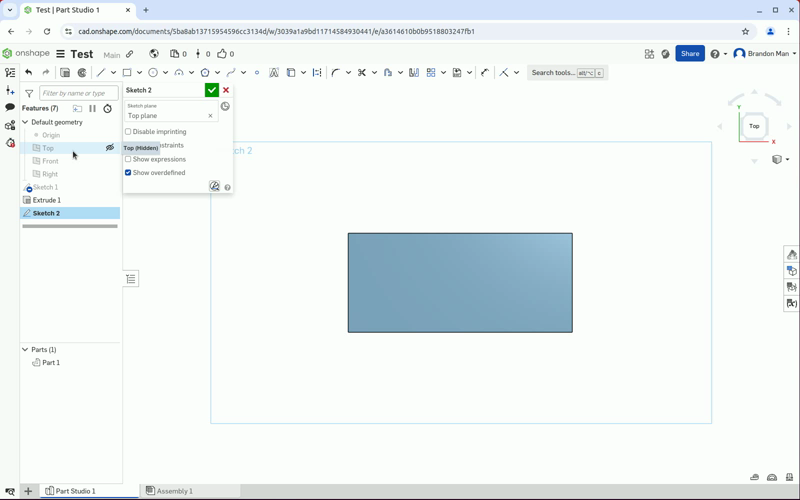
mouse_move(73, 352)
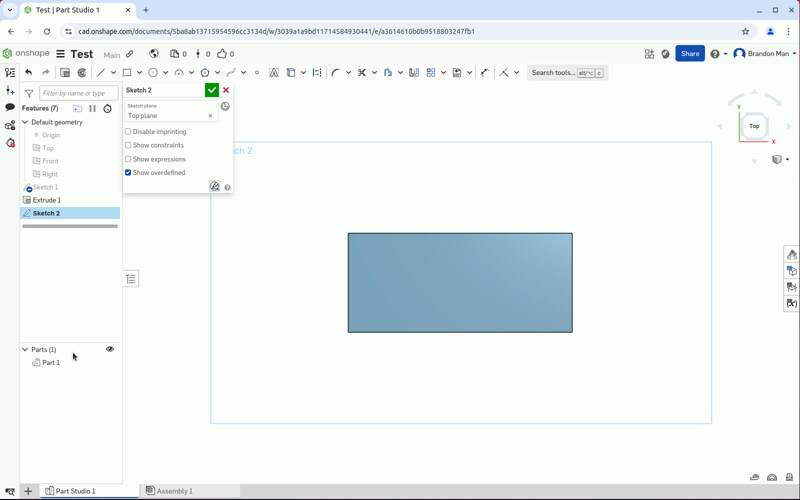
key(y)
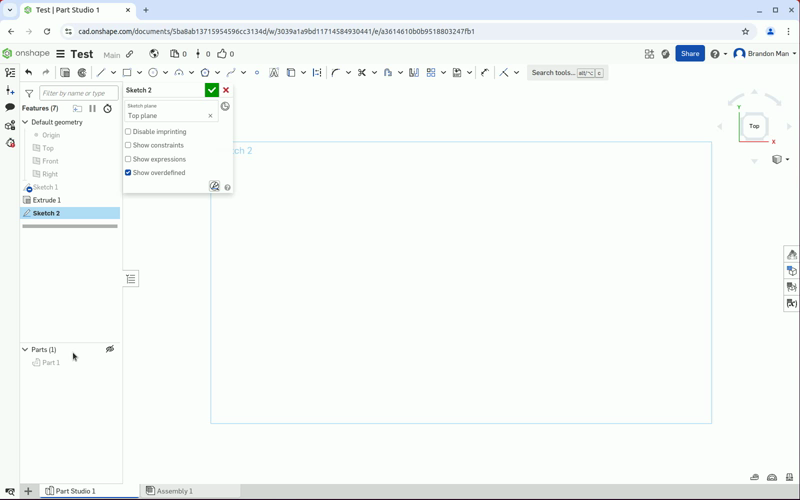
key(l)
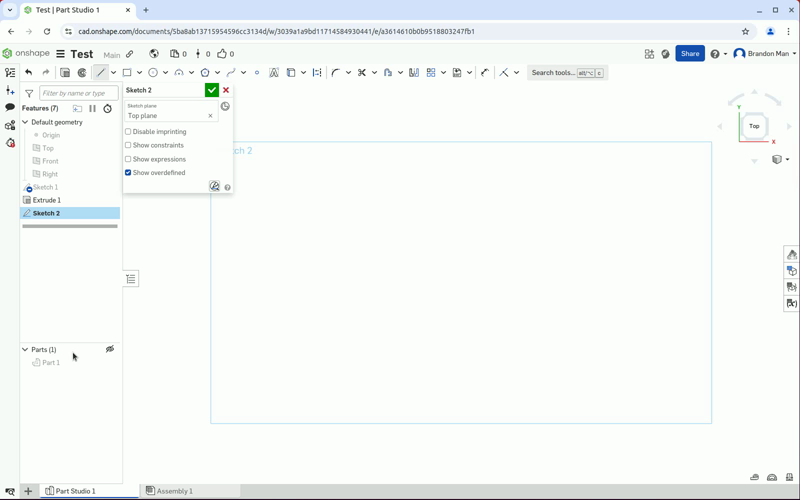
key_down(shift)
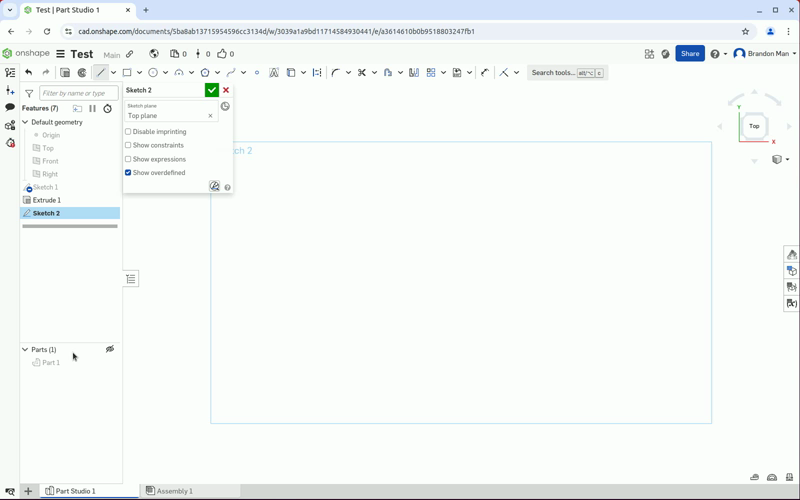
mouse_move(423, 233)
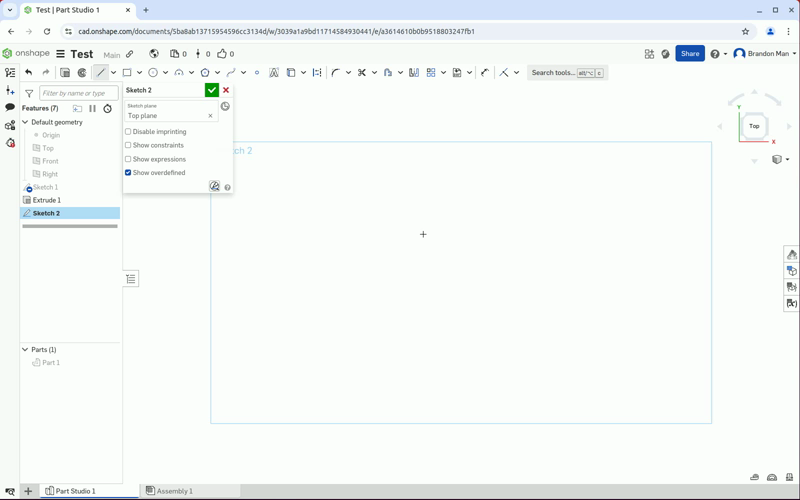
click(423, 233)
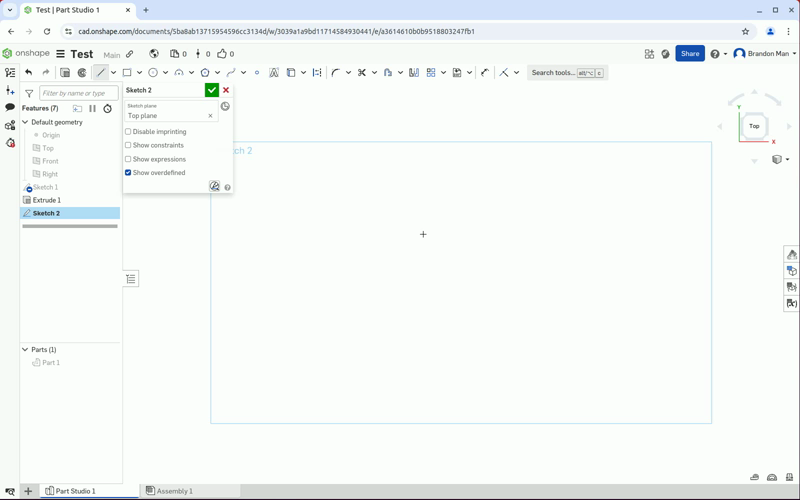
key_up(shift)
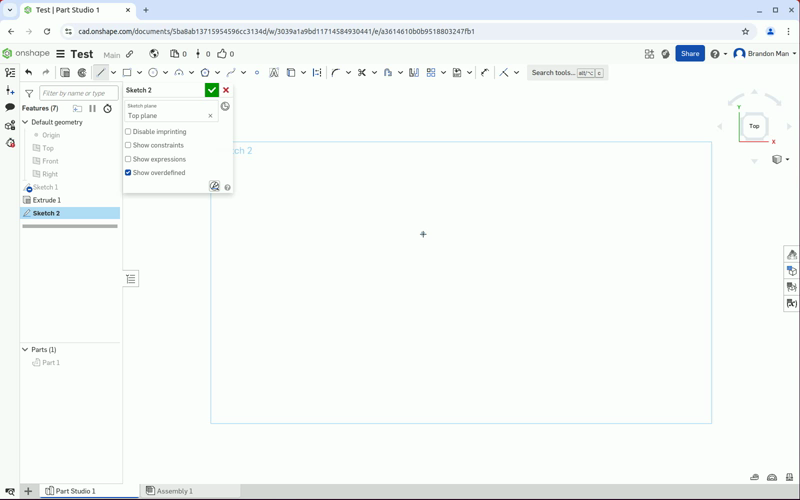
key_down(shift)
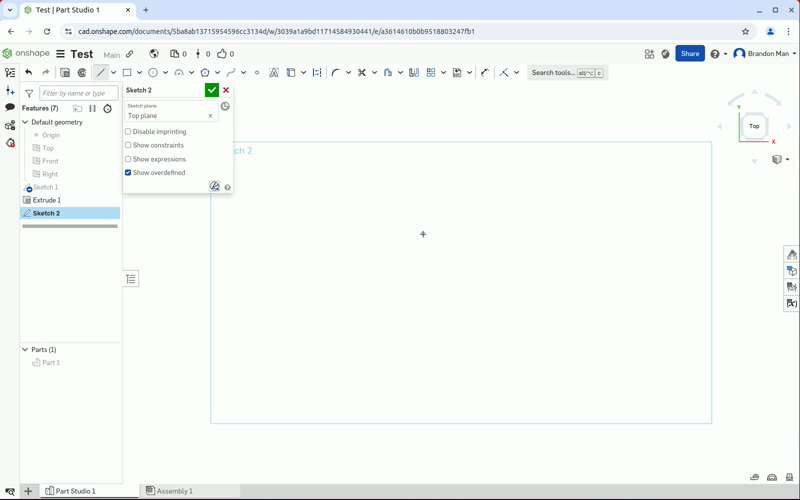
mouse_move(453, 233)
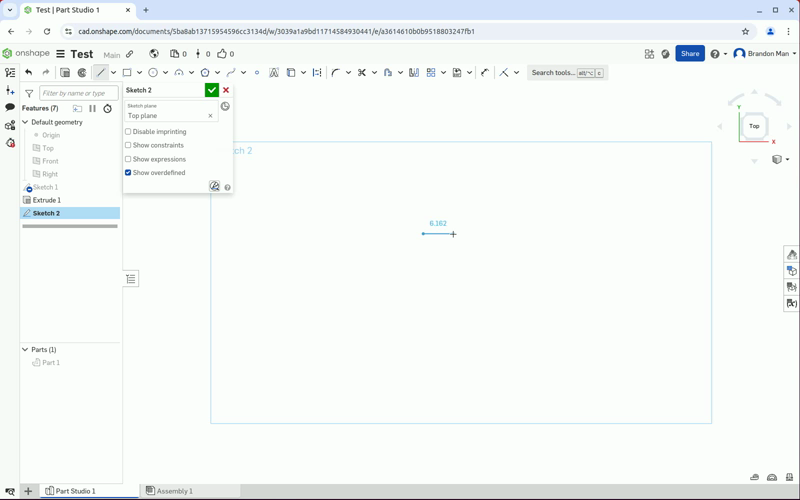
mouse_move(469, 233)
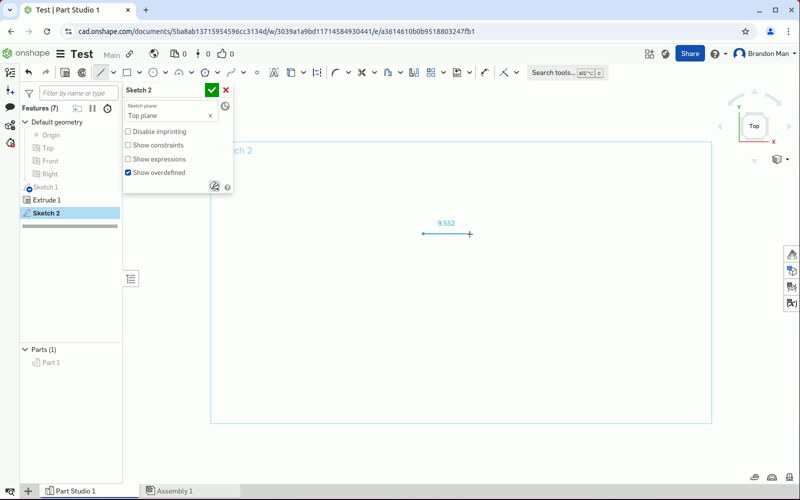
click(469, 233)
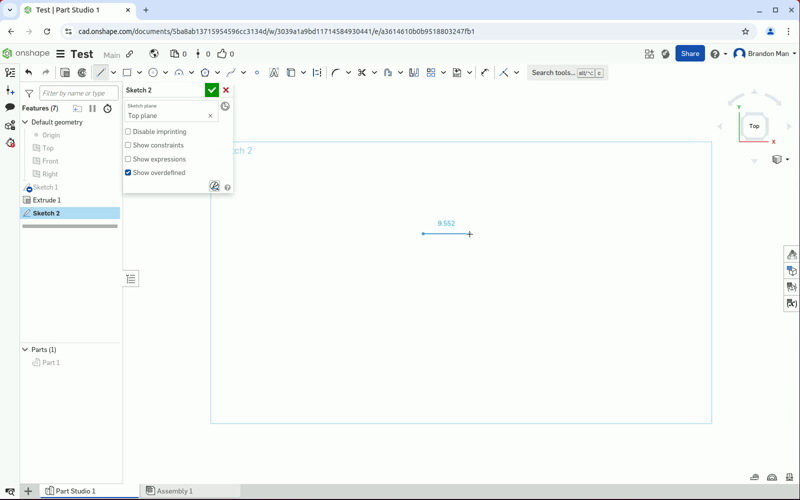
key_up(shift)
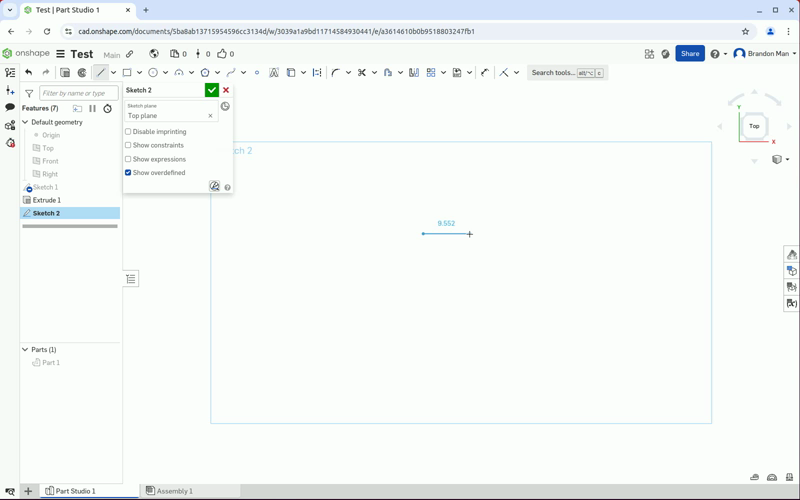
key_down(shift)
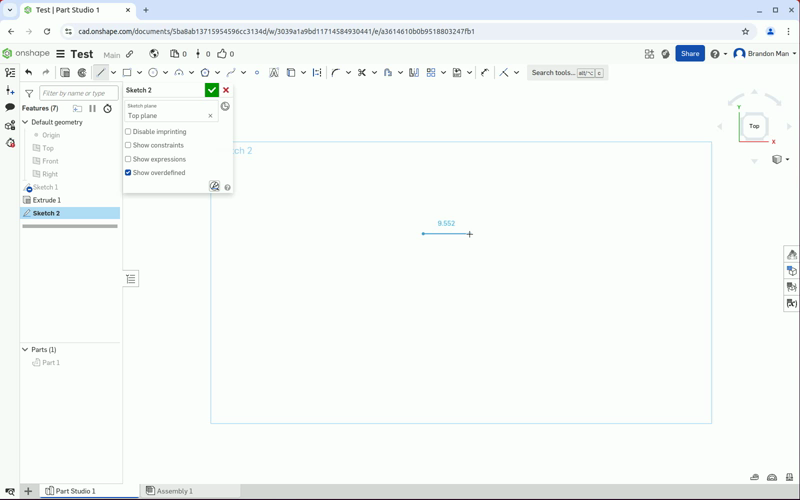
mouse_move(499, 233)
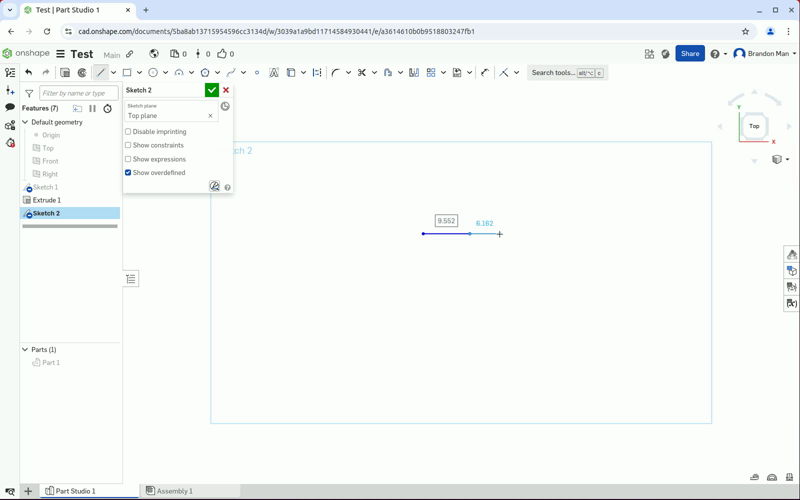
mouse_move(469, 219)
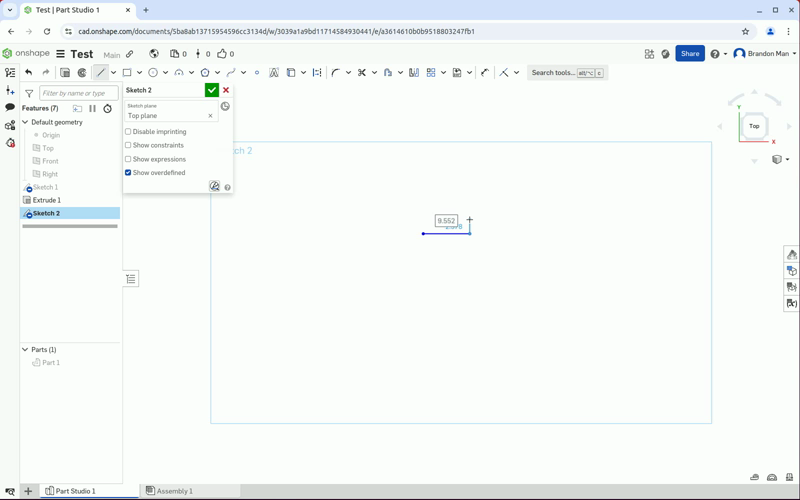
click(469, 219)
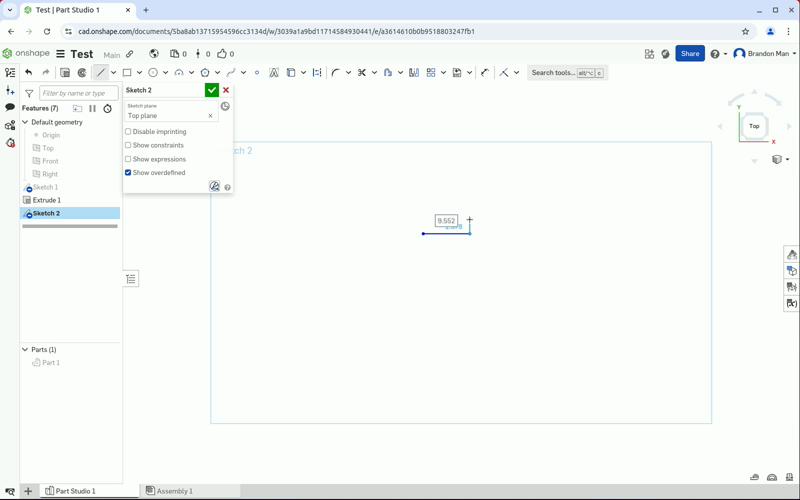
key_up(shift)
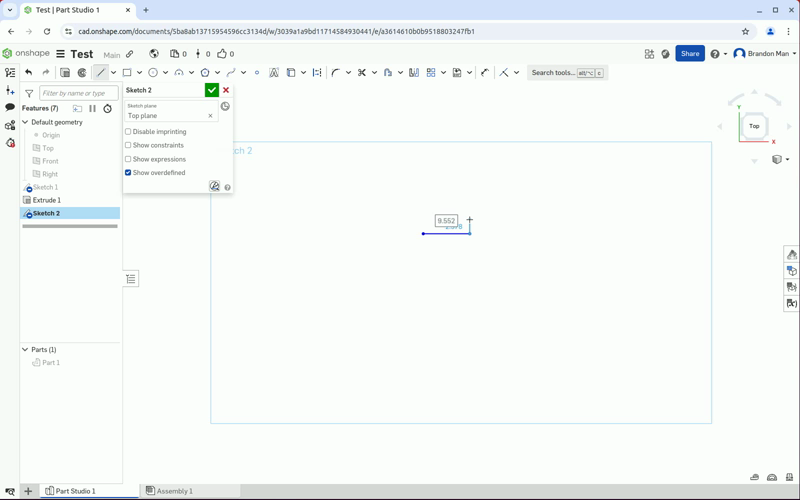
key_down(shift)
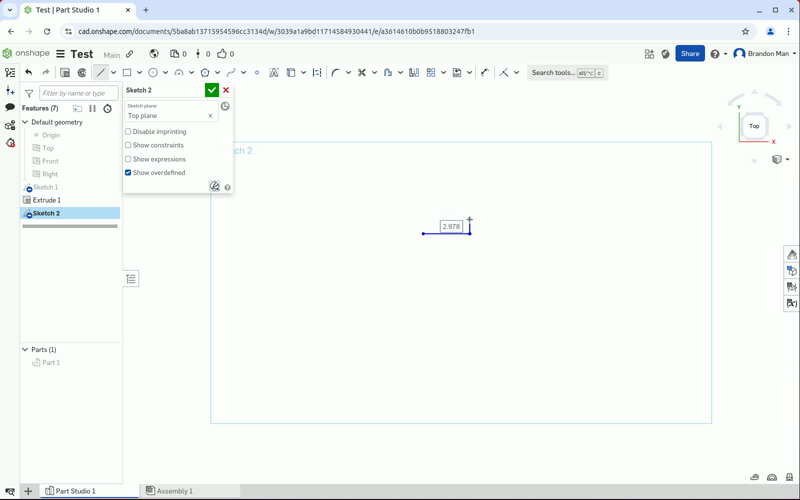
mouse_move(499, 219)
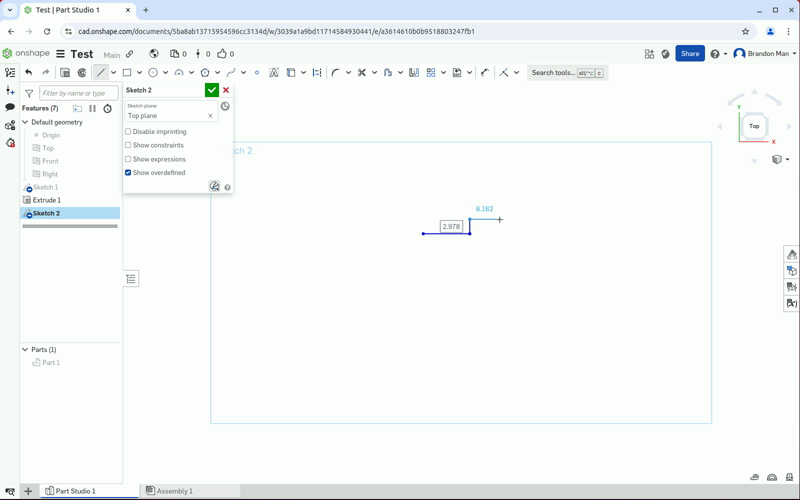
mouse_move(423, 219)
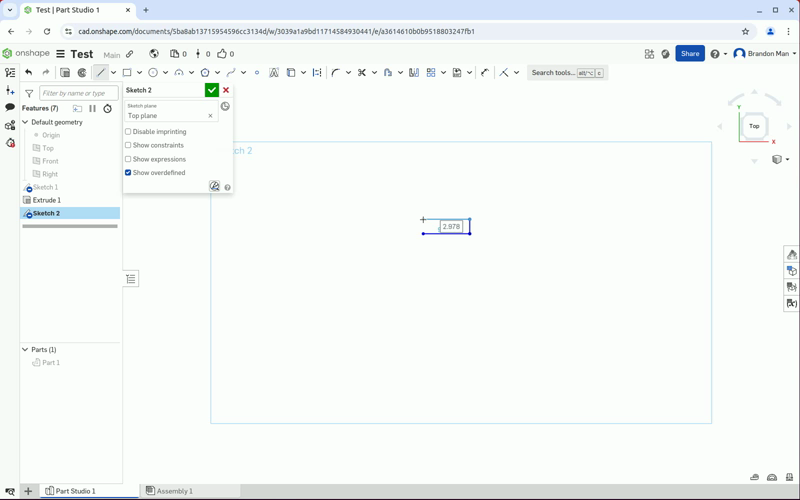
click(423, 219)
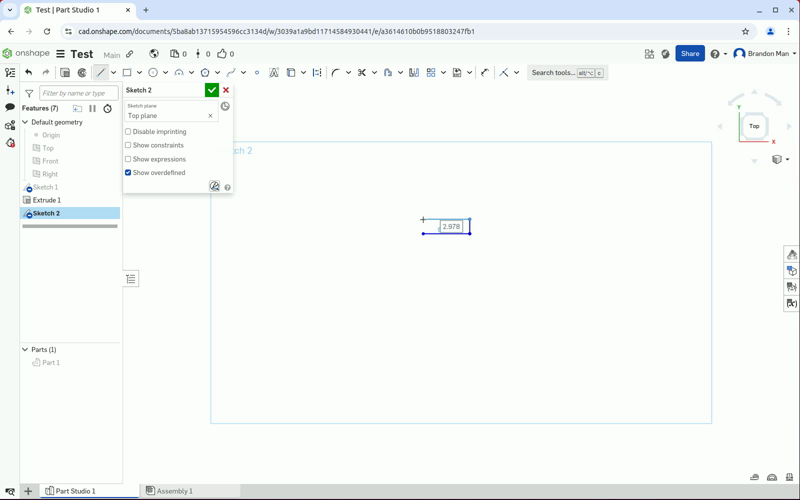
key_up(shift)
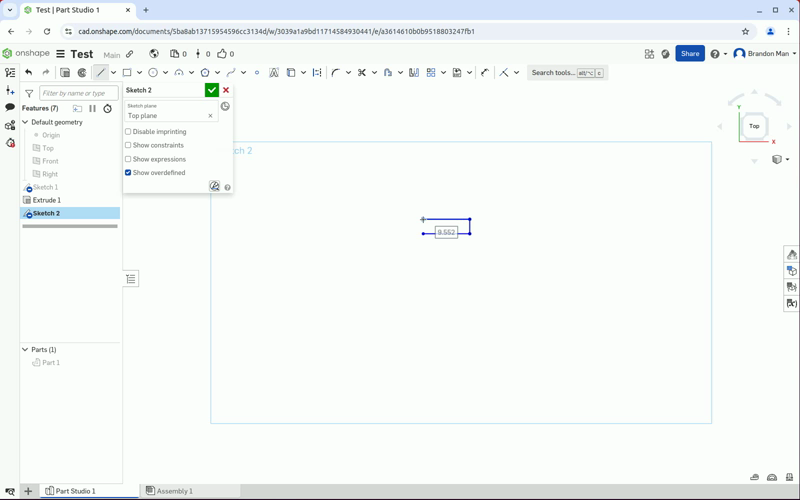
mouse_move(453, 219)
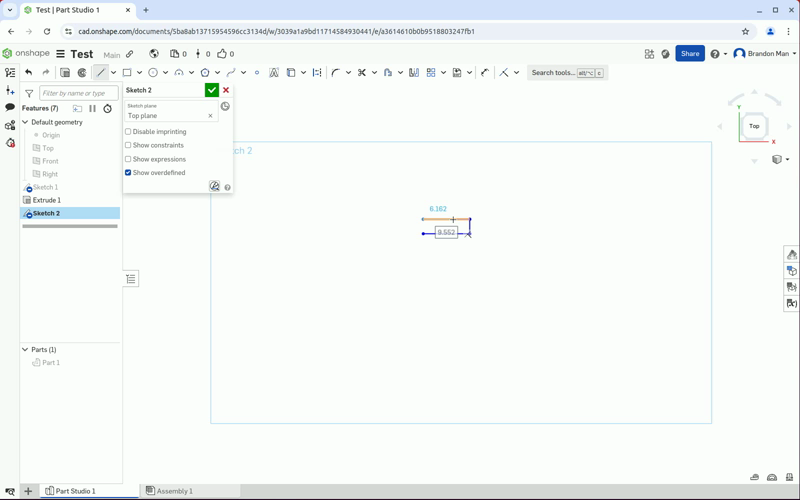
key_down(shift)
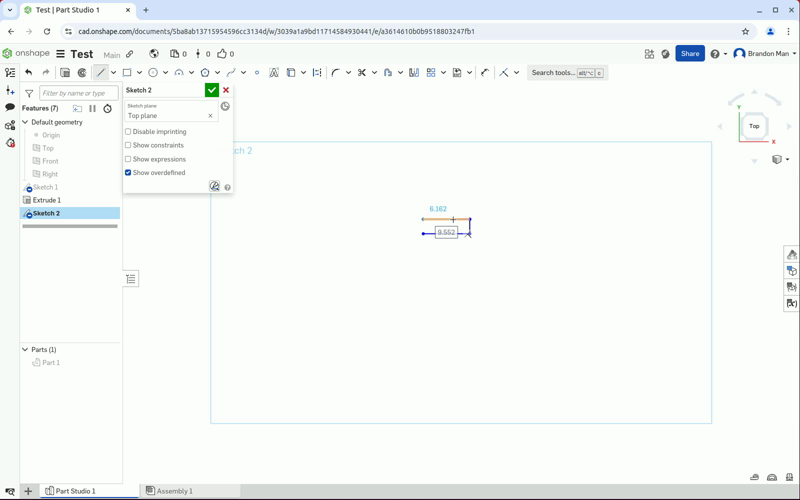
mouse_move(423, 233)
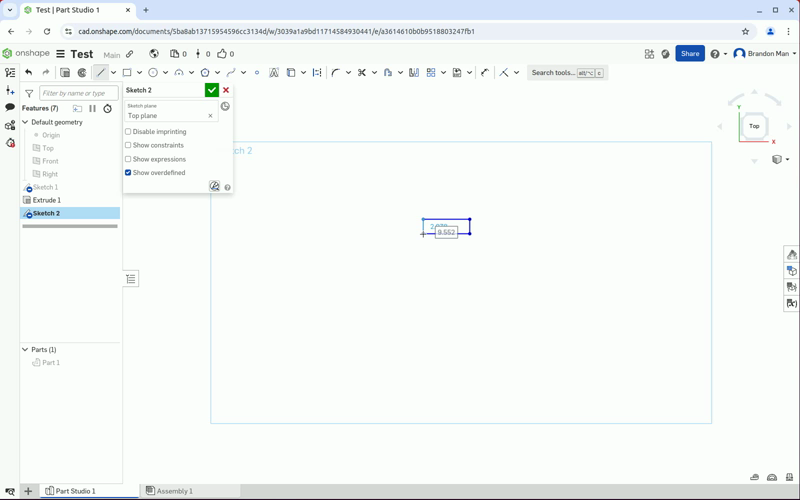
key_up(shift)
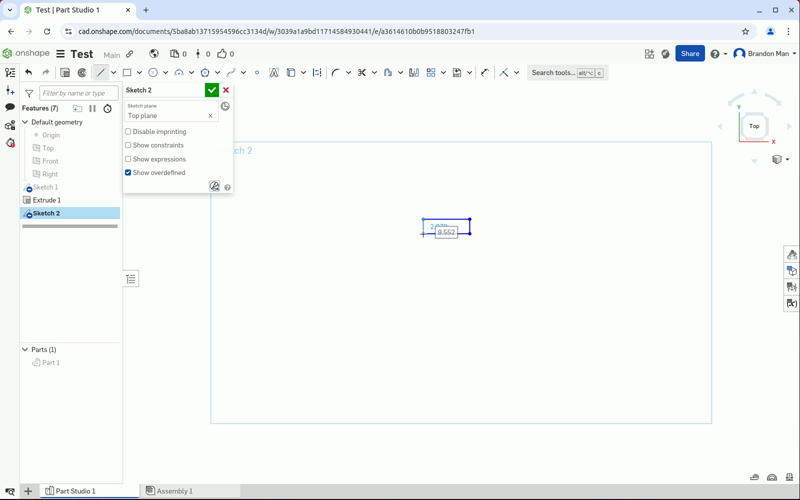
click(423, 233)
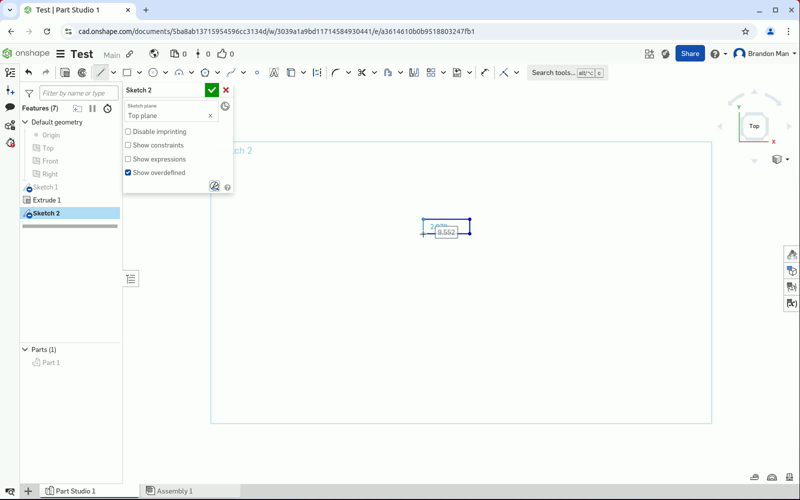
key(esc)
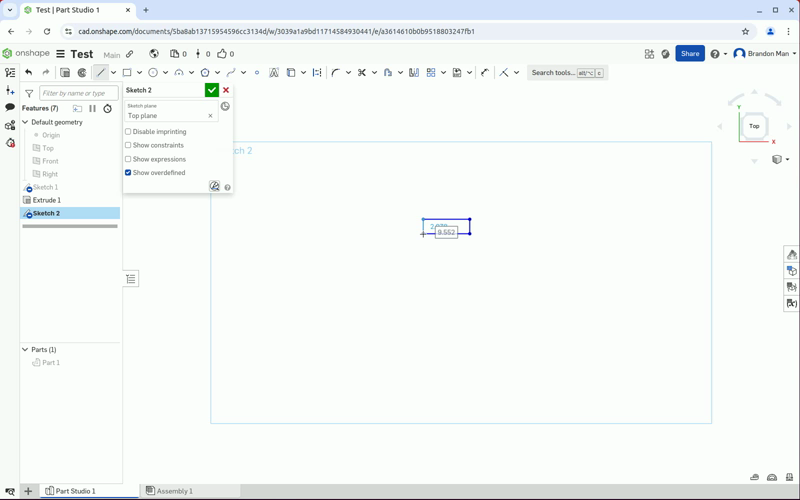
mouse_move(462, 221)
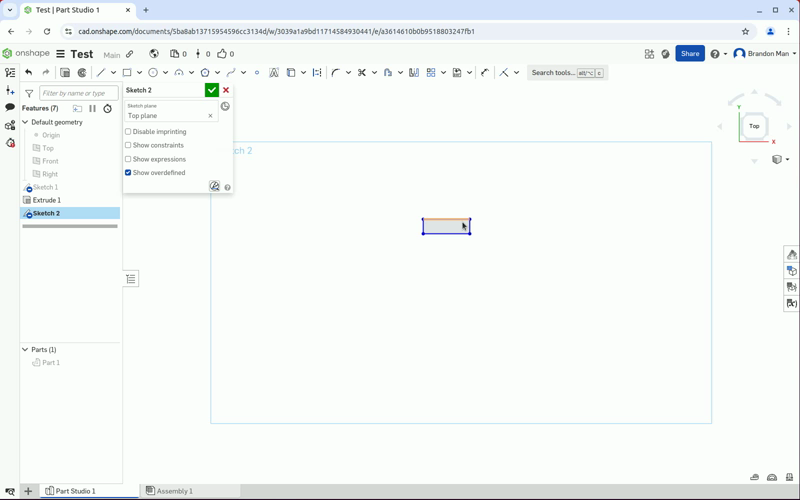
scroll(6)
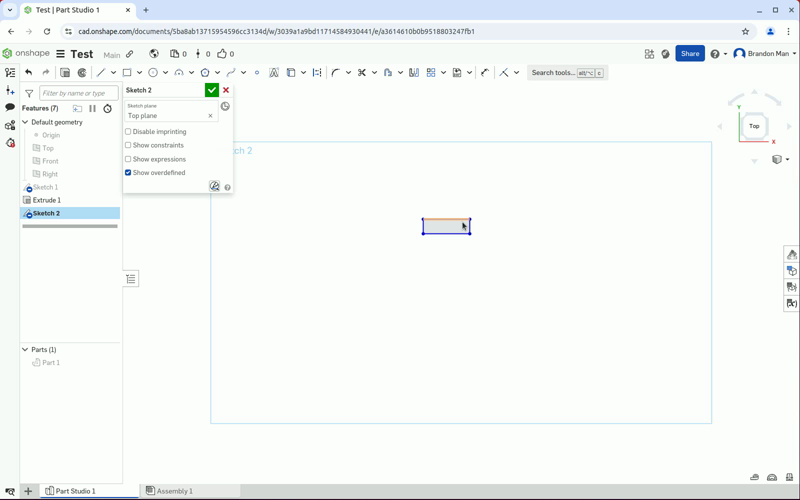
scroll(6)
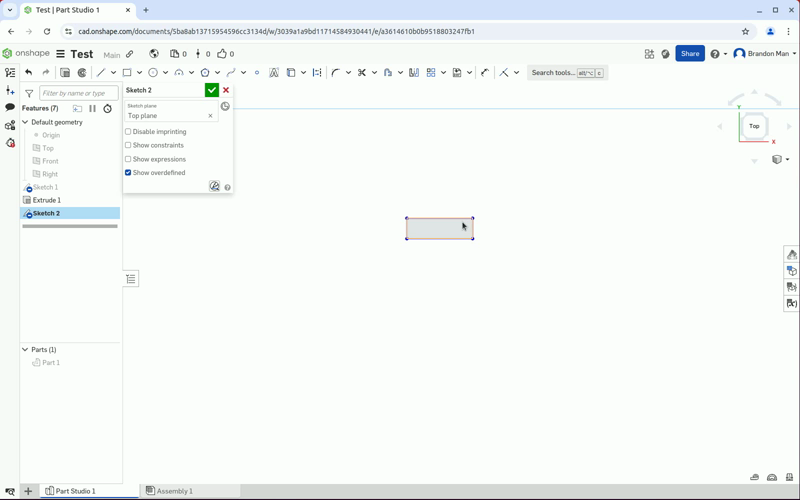
scroll(6)
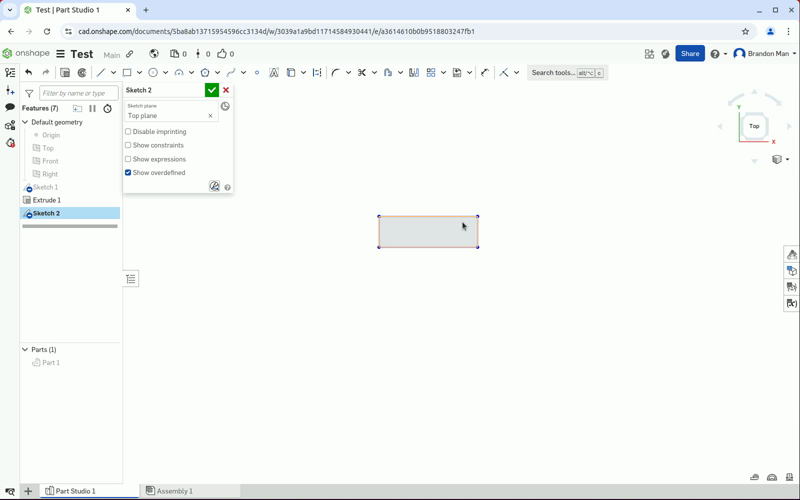
scroll(6)
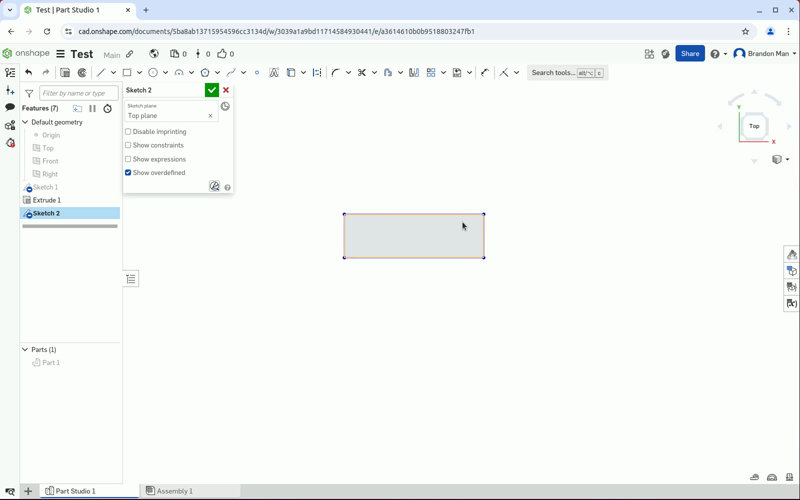
scroll(6)
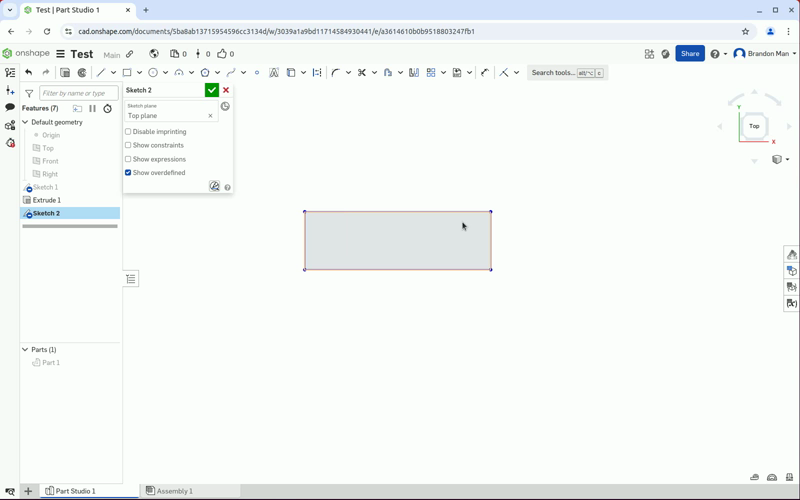
scroll(6)
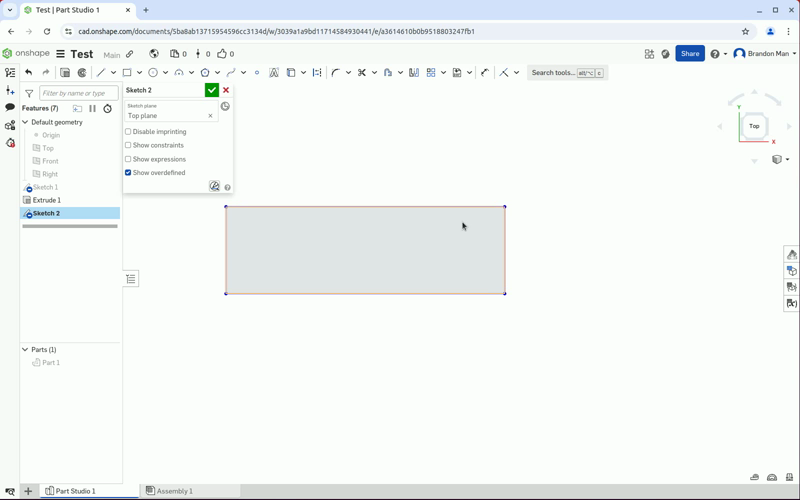
scroll(6)
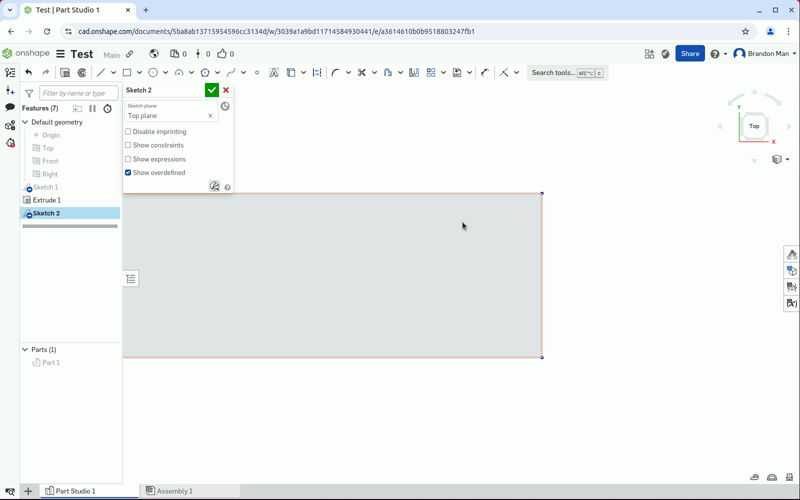
click(462, 221)
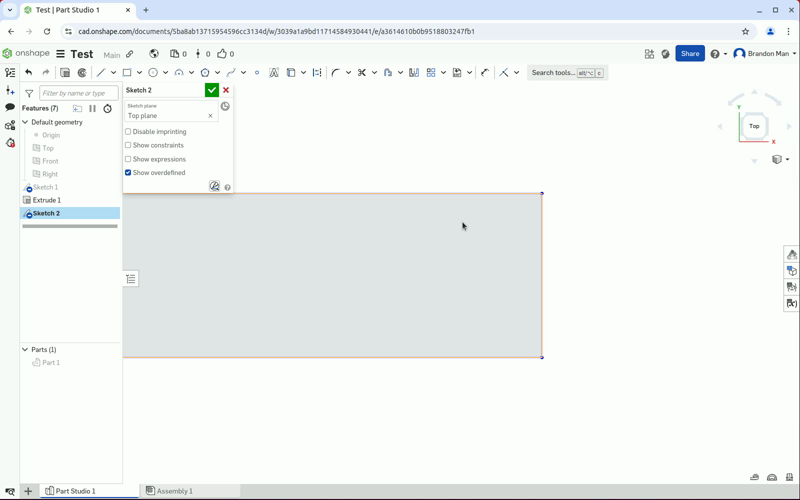
scroll(-6)
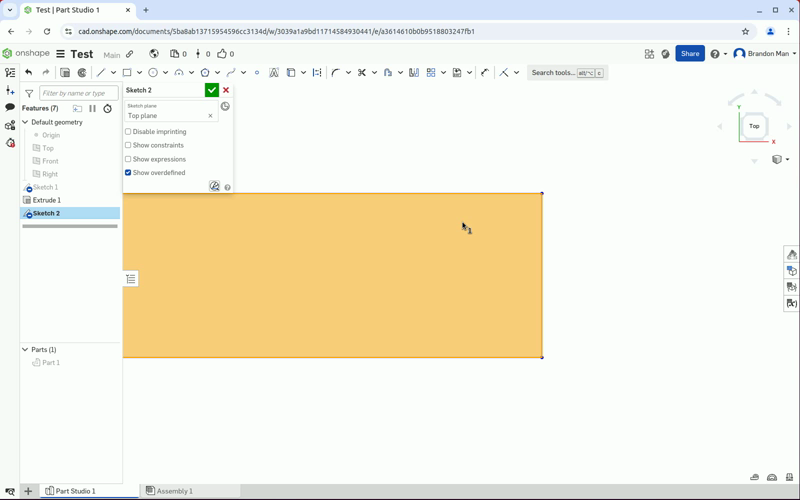
scroll(-6)
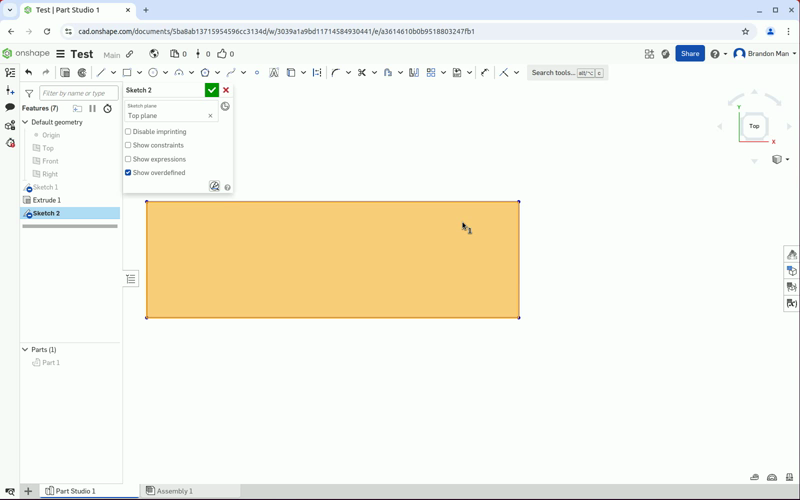
scroll(-6)
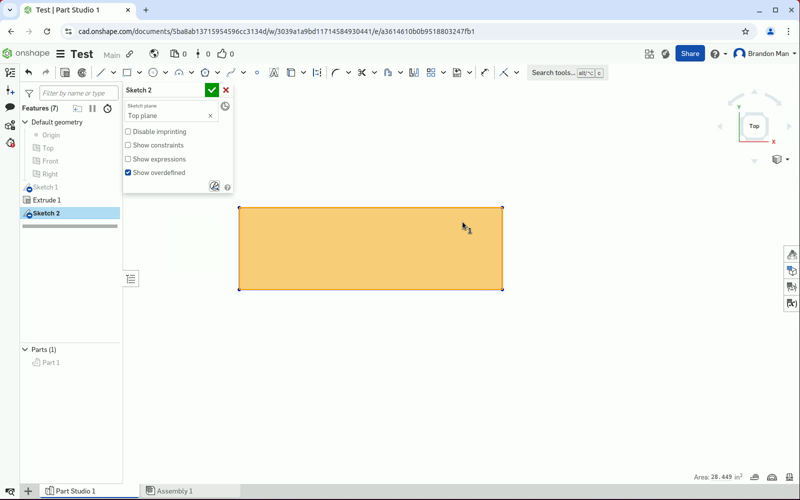
scroll(-6)
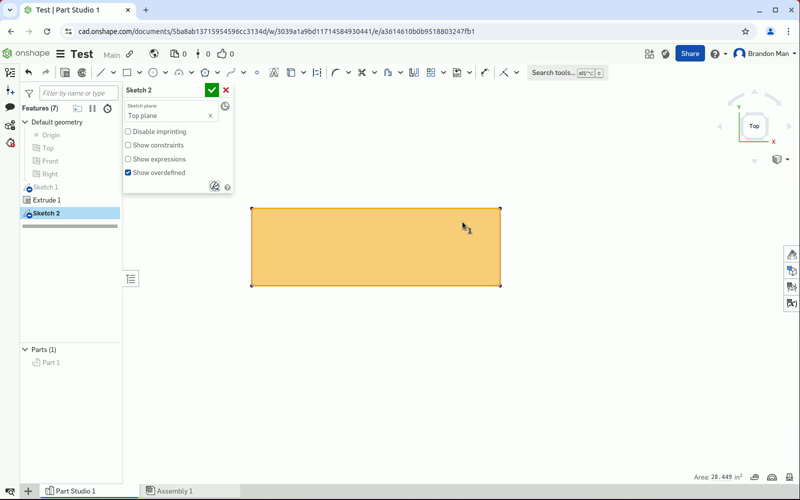
scroll(-6)
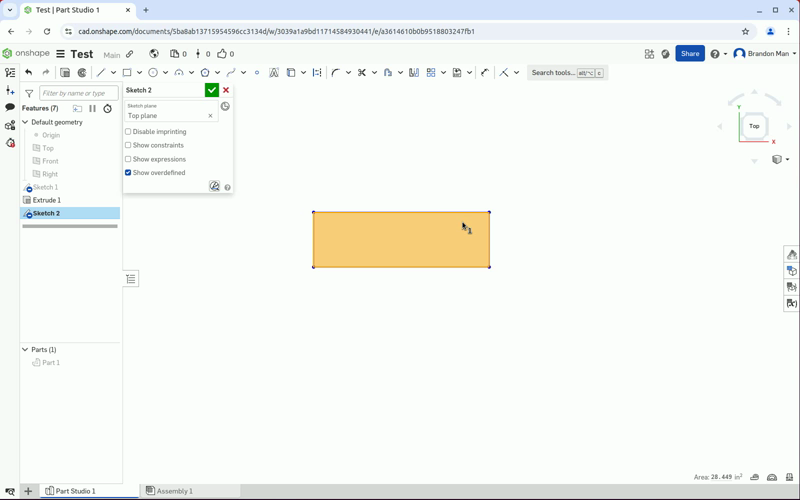
scroll(-6)
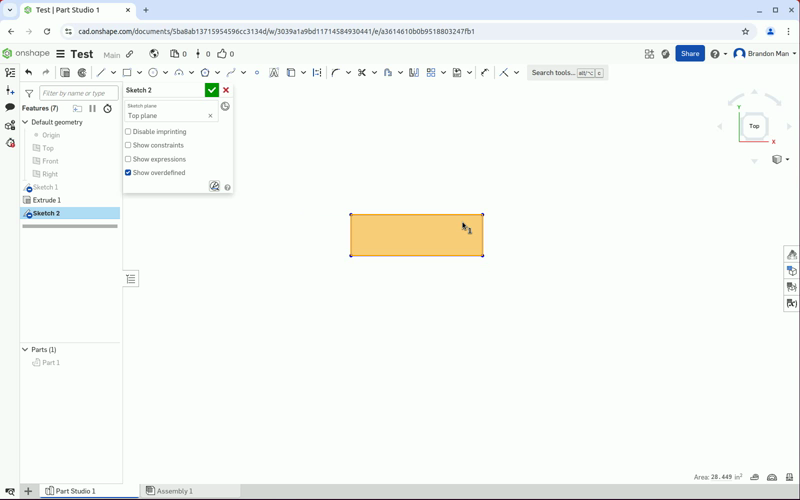
scroll(-6)
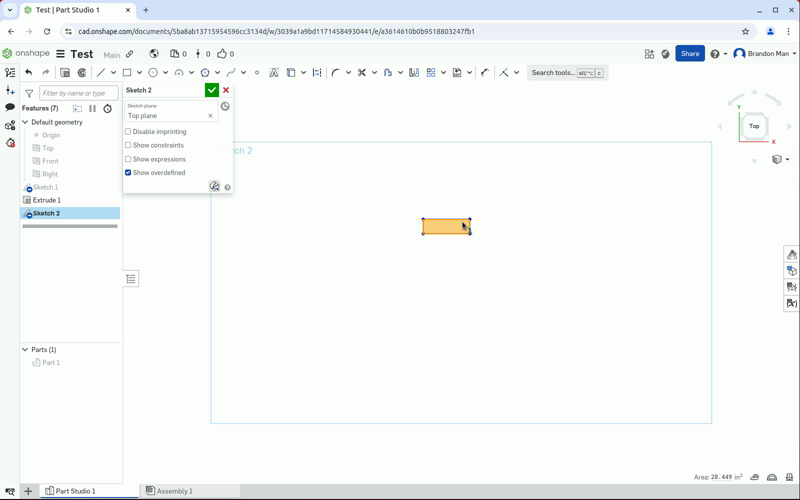
mouse_move(73, 352)
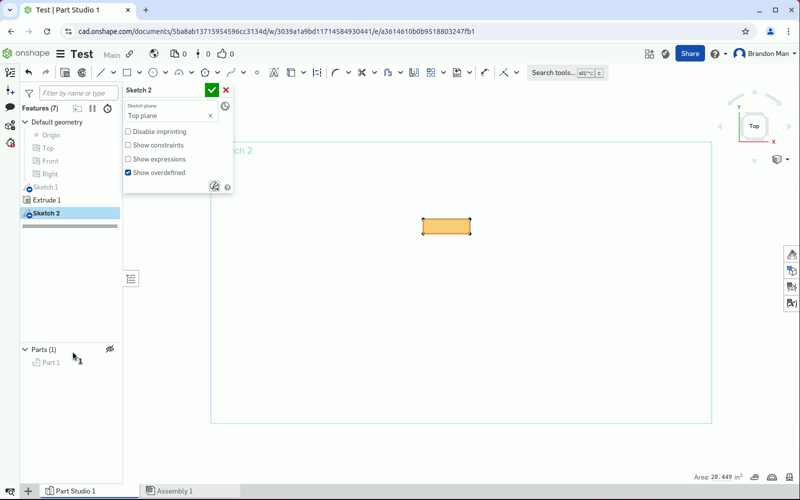
key(shift+y)
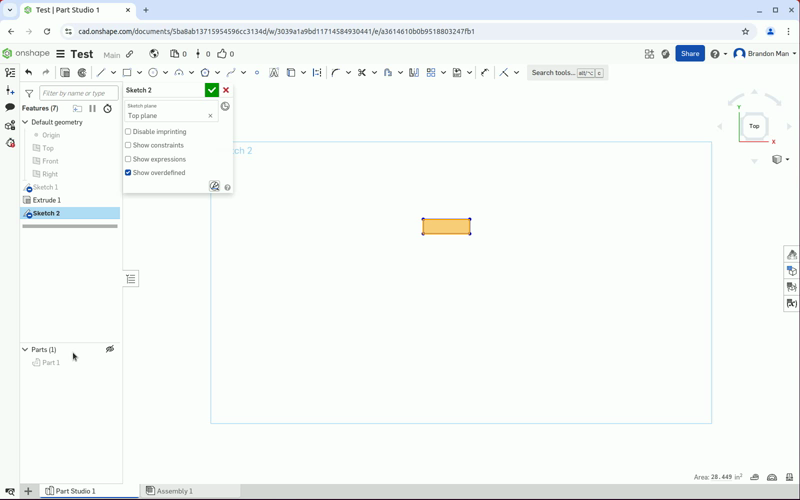
key(shift+e)
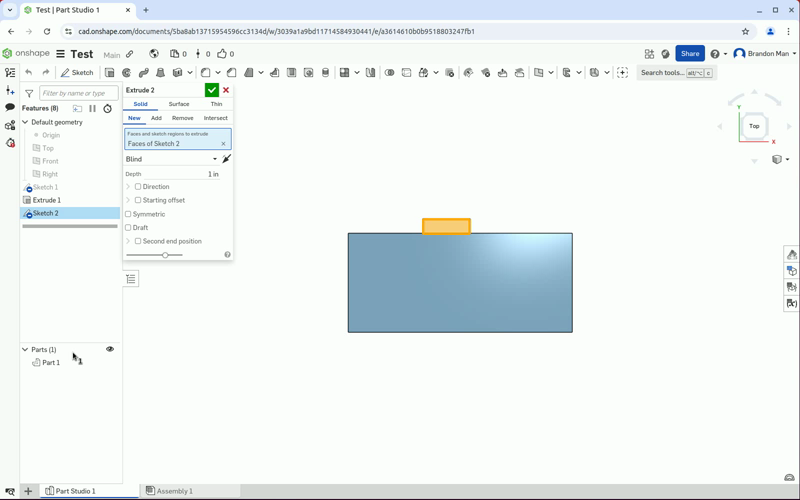
mouse_move(143, 106)
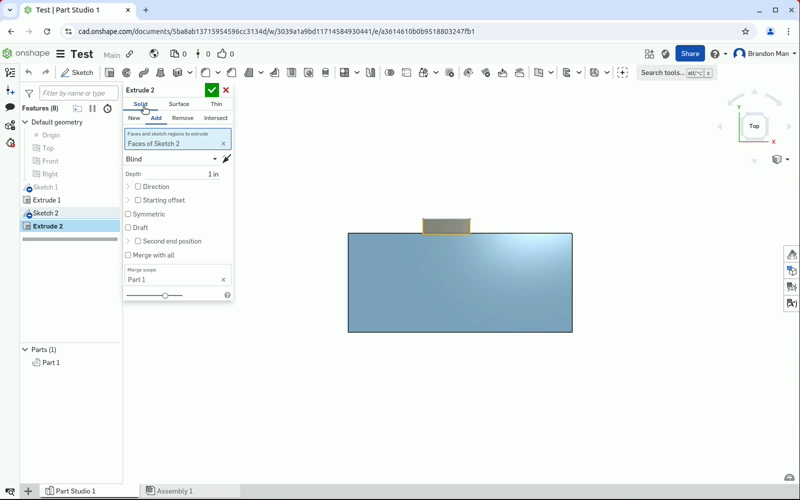
click(143, 106)
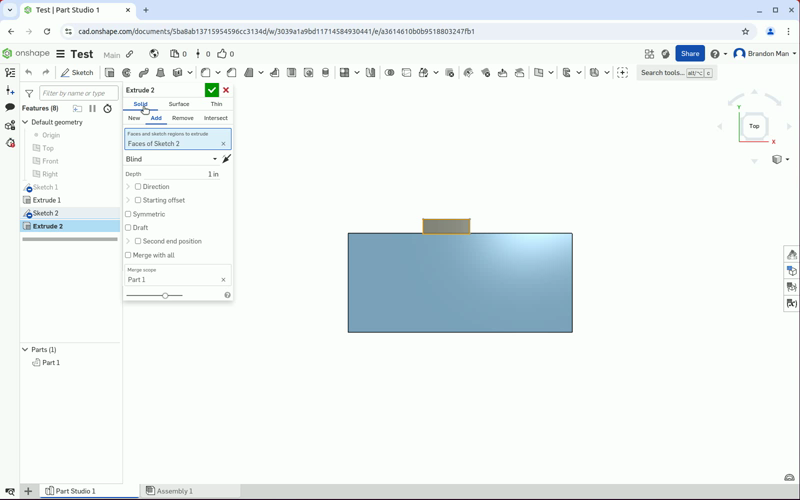
mouse_move(137, 120)
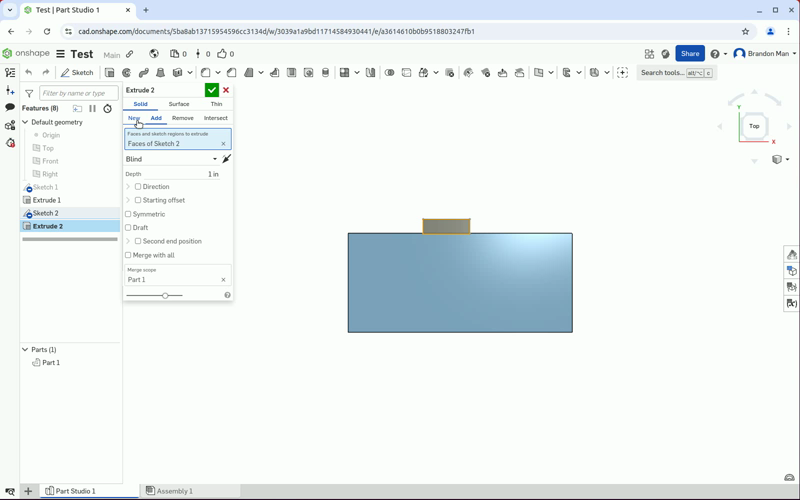
click(137, 120)
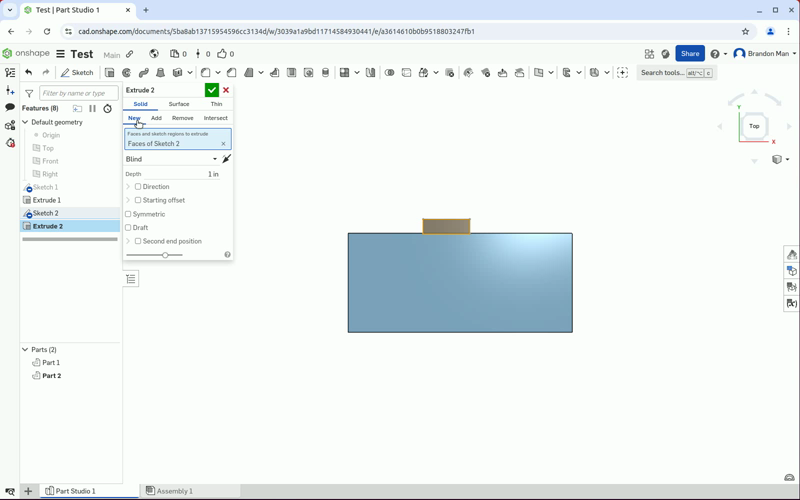
key(tab, 4)
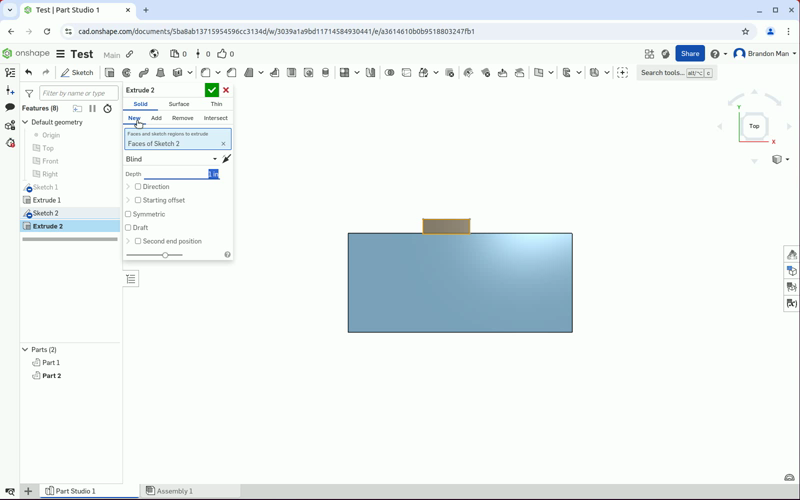
text(-15.646)
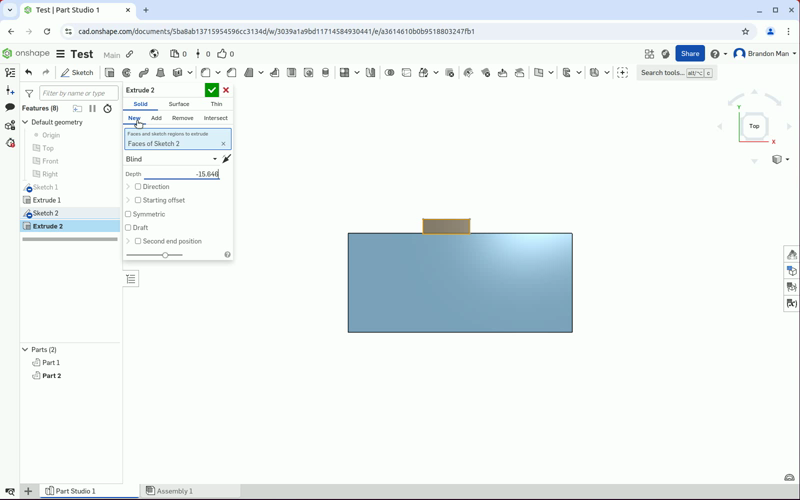
key(enter)
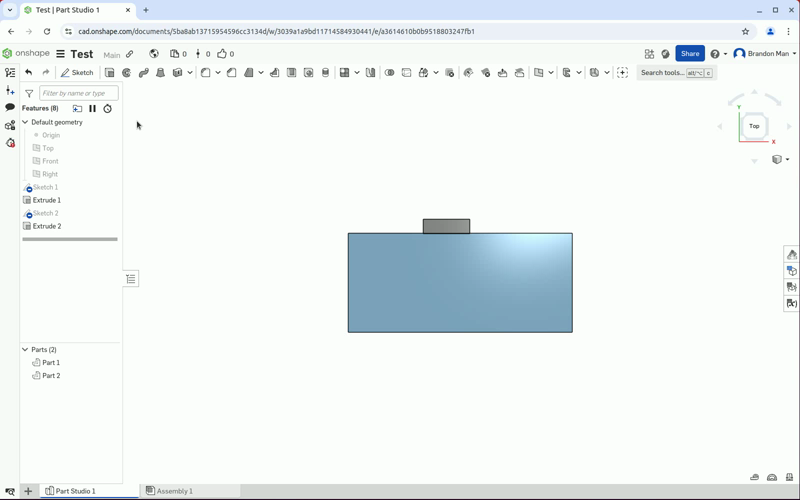
key(shift+h)
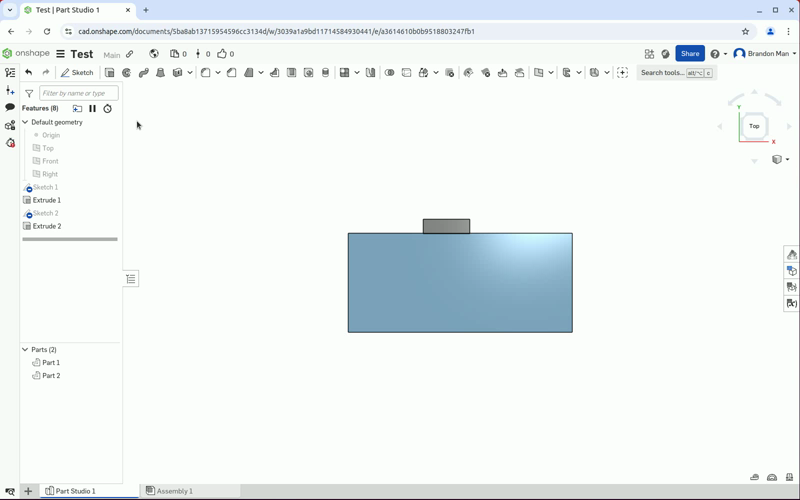
key(shift+h)
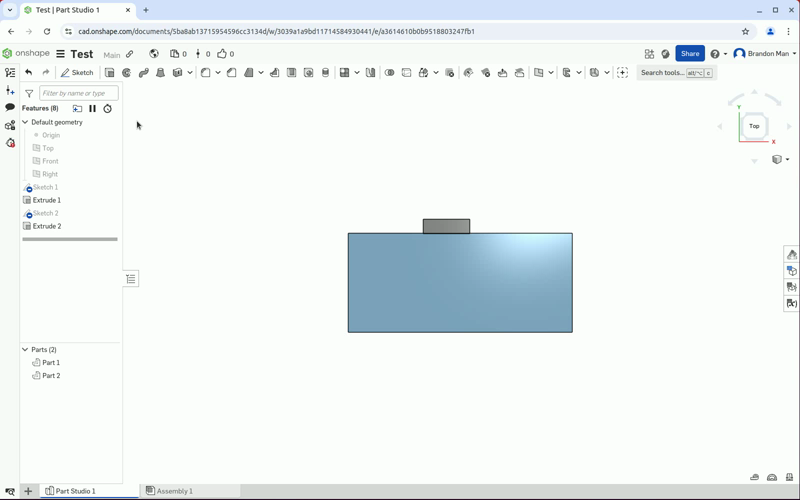
mouse_move(73, 189)
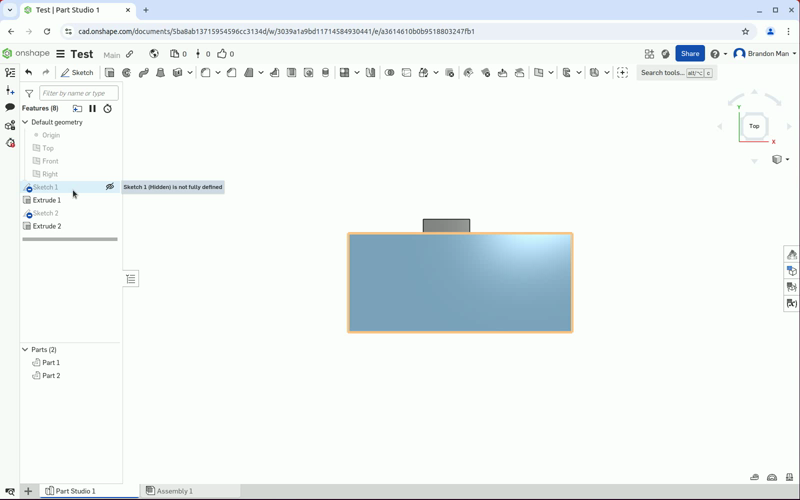
click(73, 189)
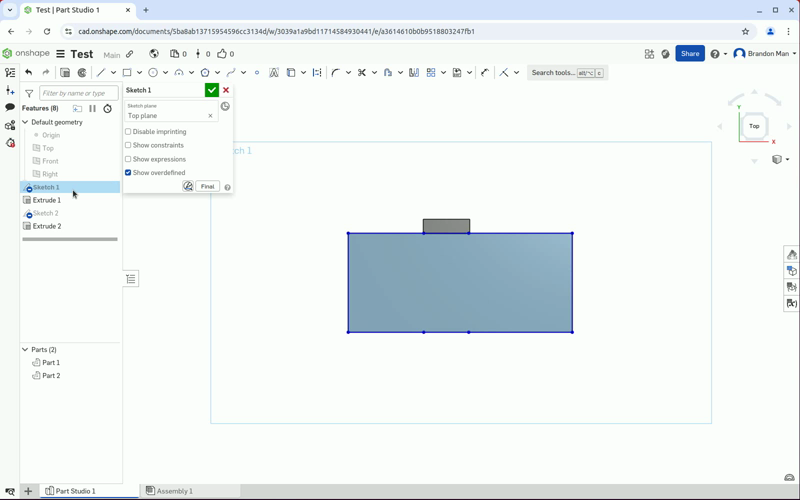
mouse_move(229, 92)
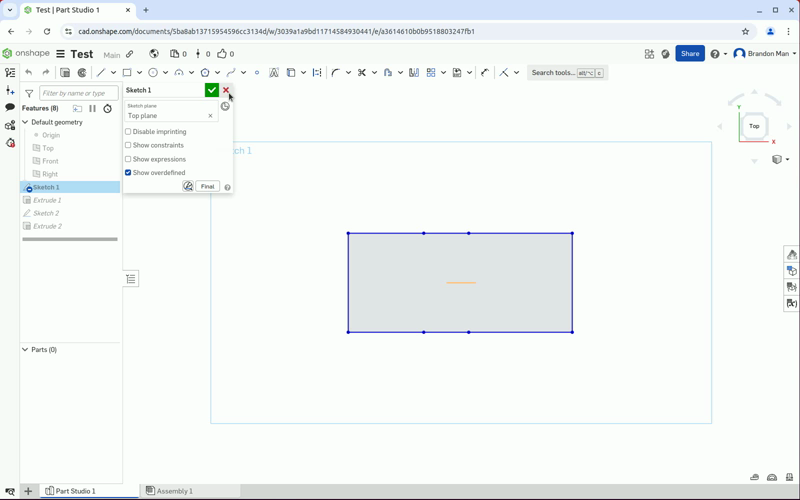
click(229, 92)
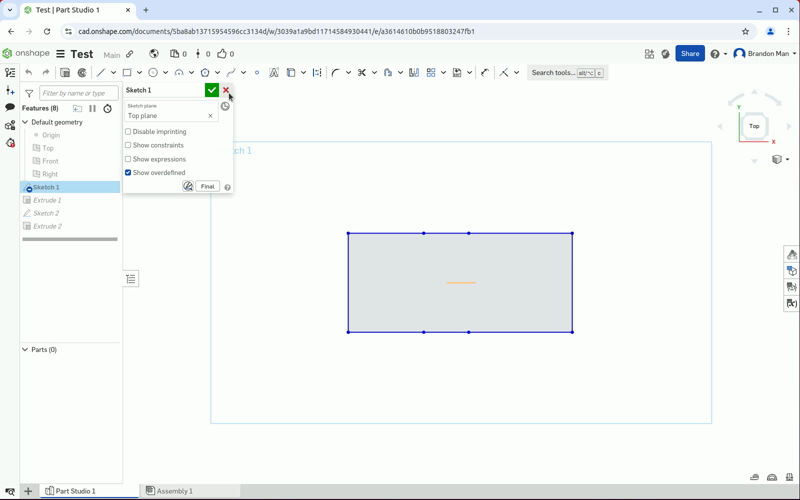
key(shift+s)
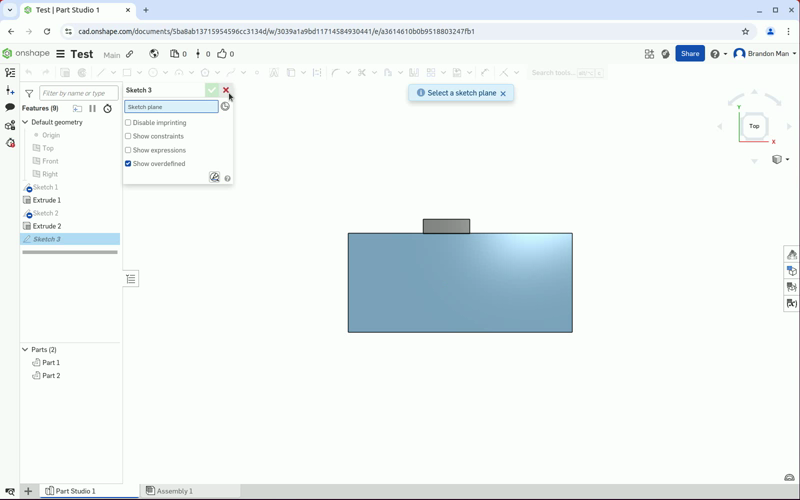
mouse_move(73, 150)
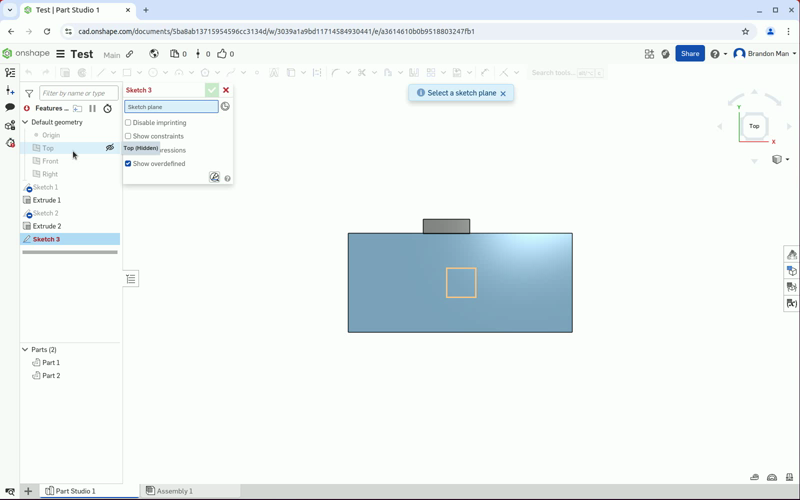
click(73, 150)
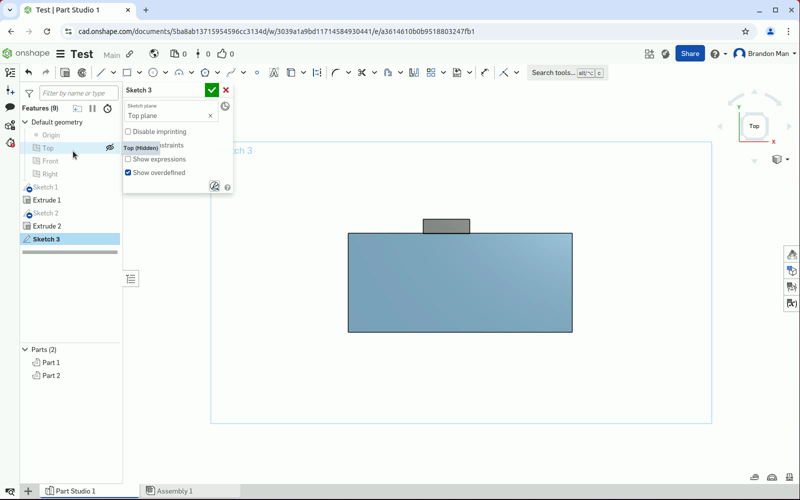
mouse_move(73, 352)
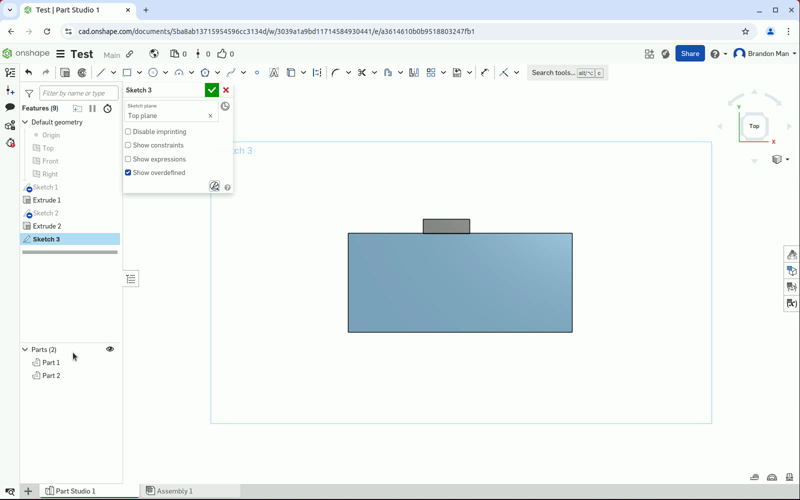
key(y)
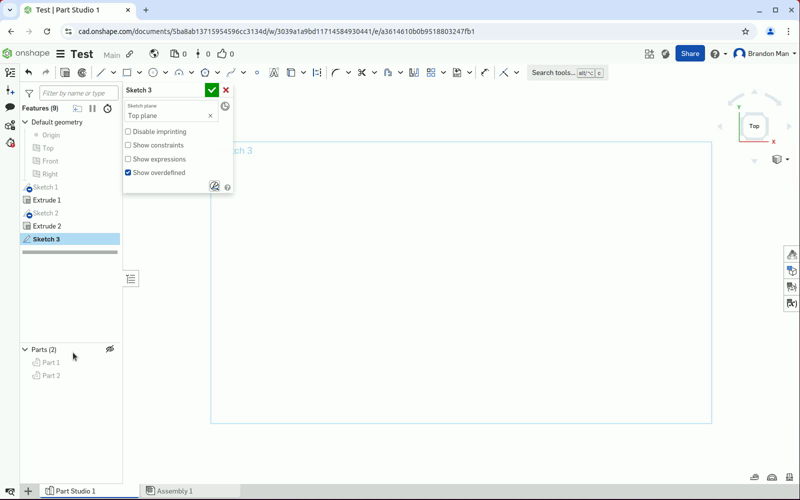
key(l)
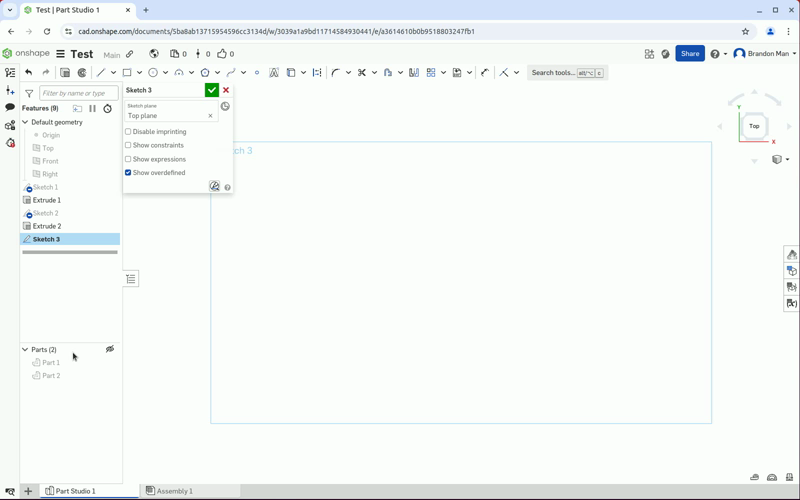
key_down(shift)
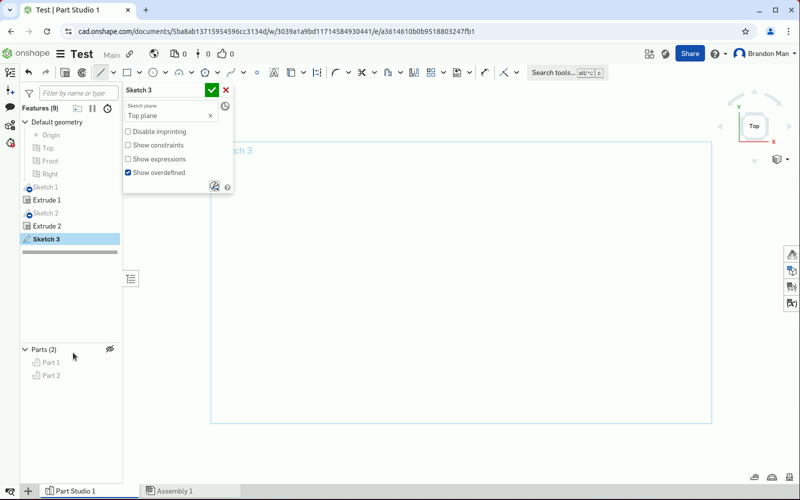
mouse_move(423, 347)
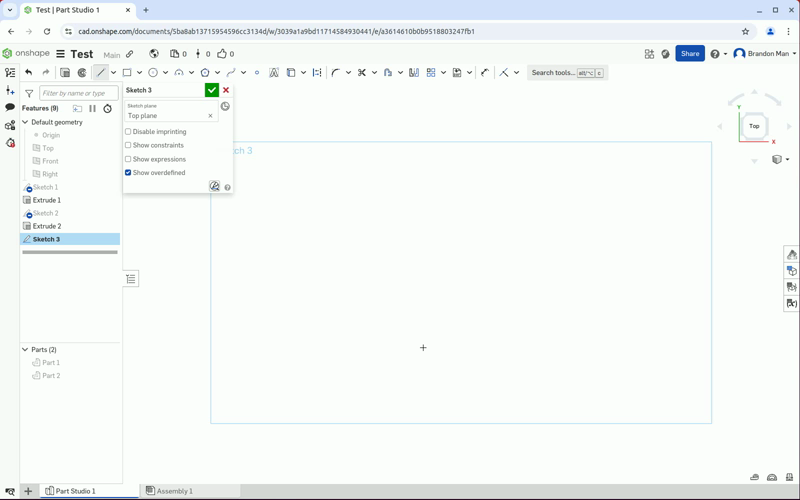
click(423, 347)
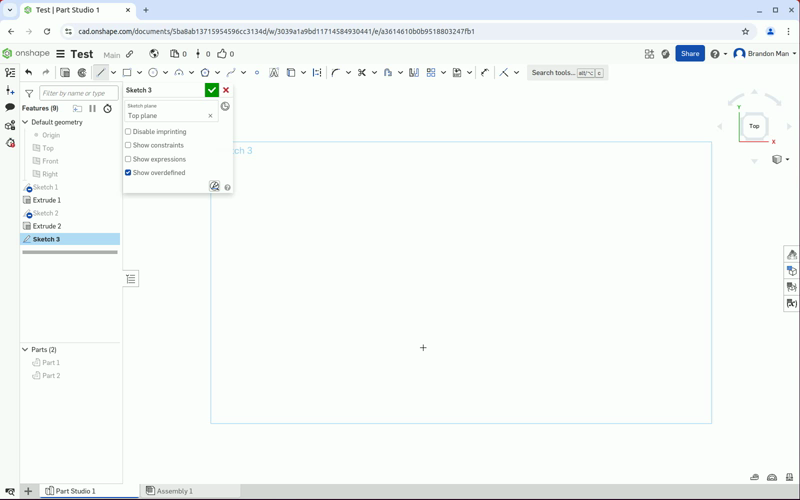
key_up(shift)
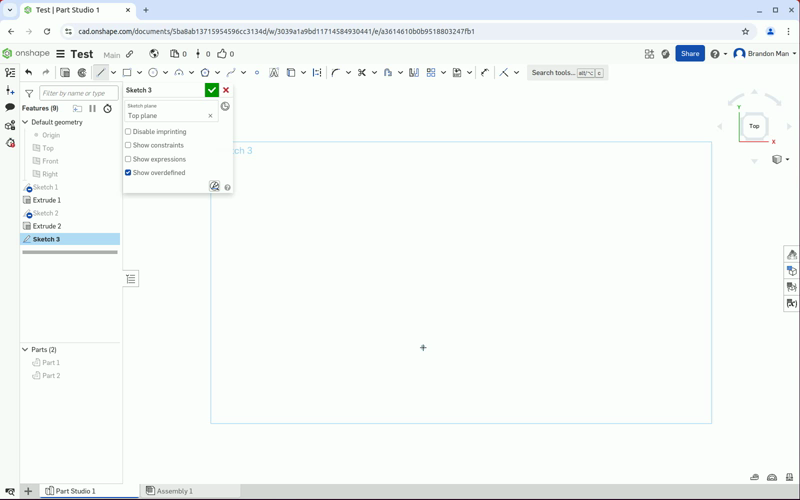
key_down(shift)
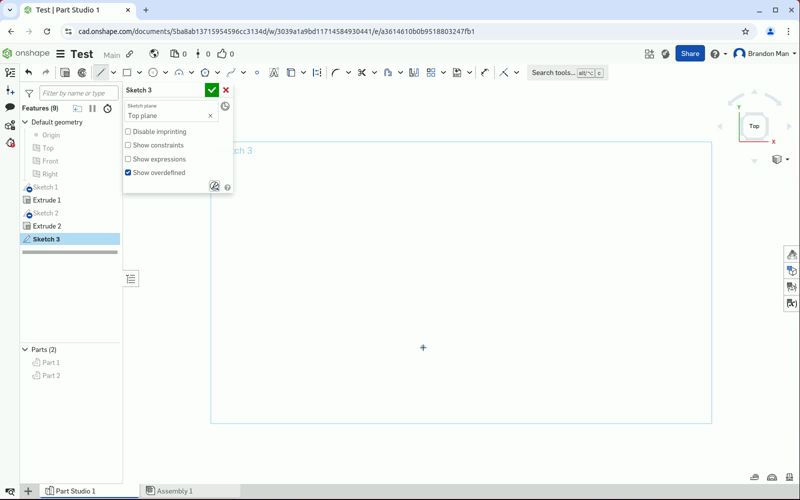
mouse_move(453, 347)
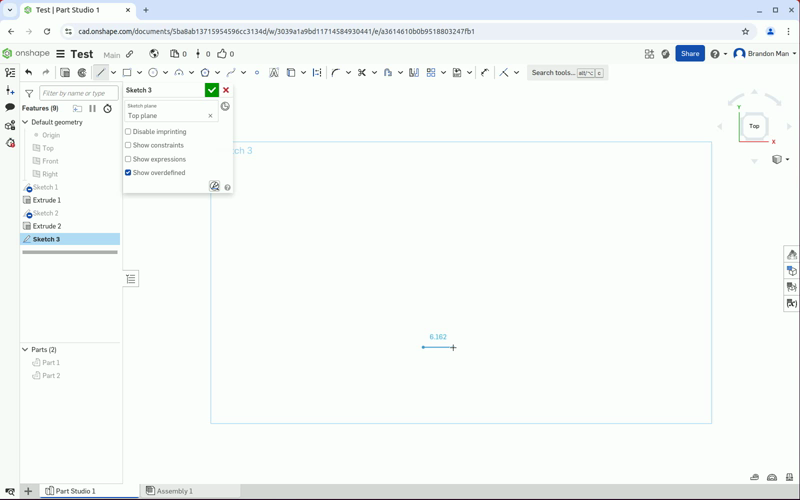
mouse_move(469, 347)
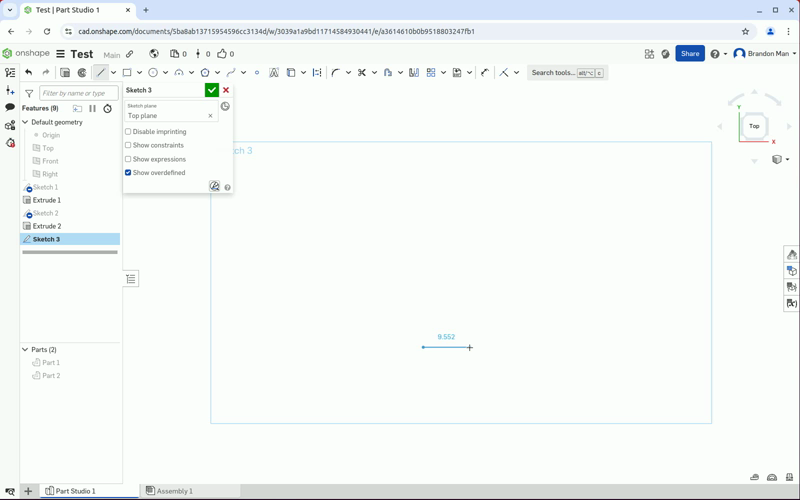
click(469, 347)
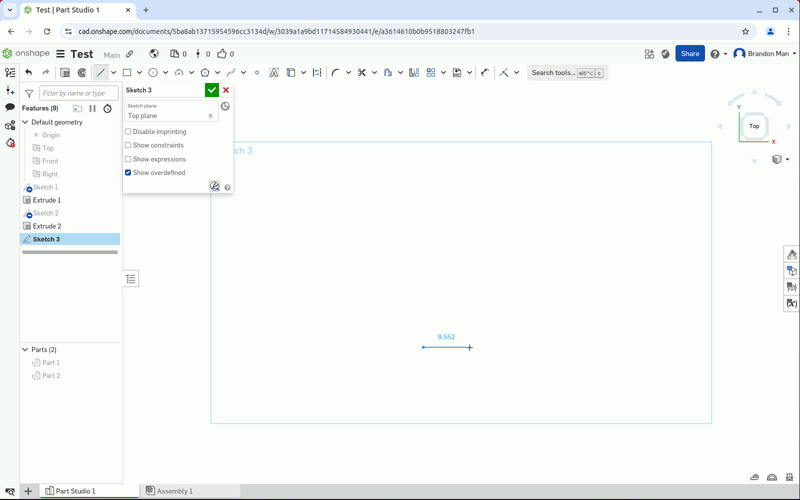
key_up(shift)
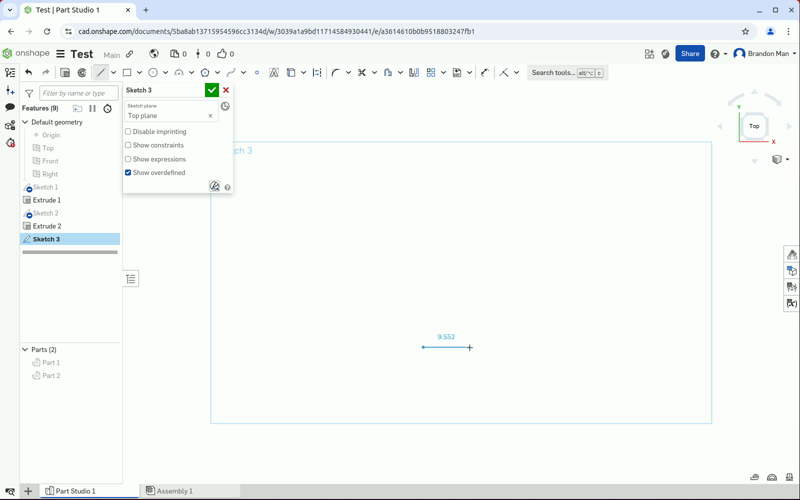
key_down(shift)
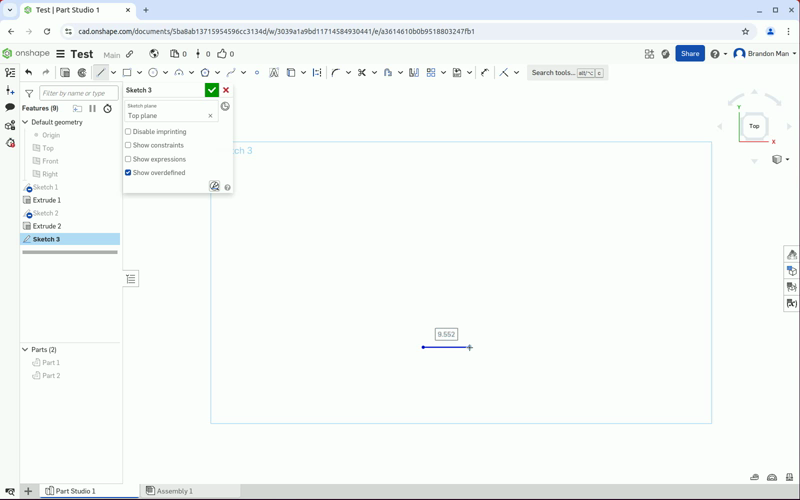
mouse_move(499, 347)
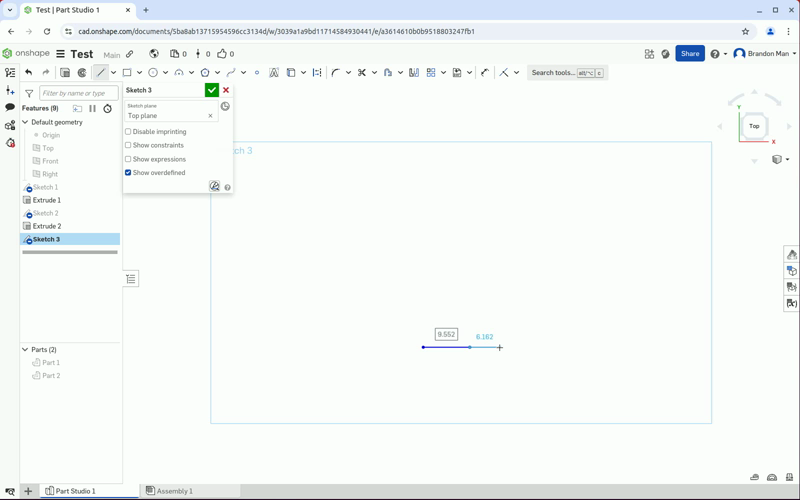
mouse_move(469, 332)
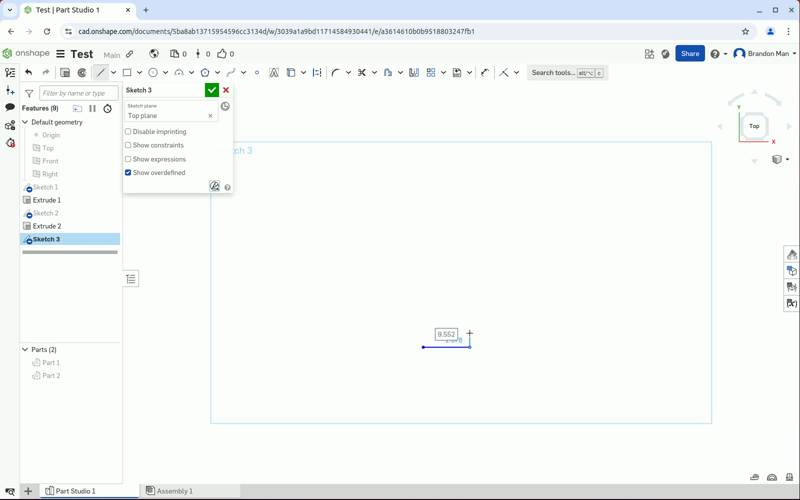
click(469, 332)
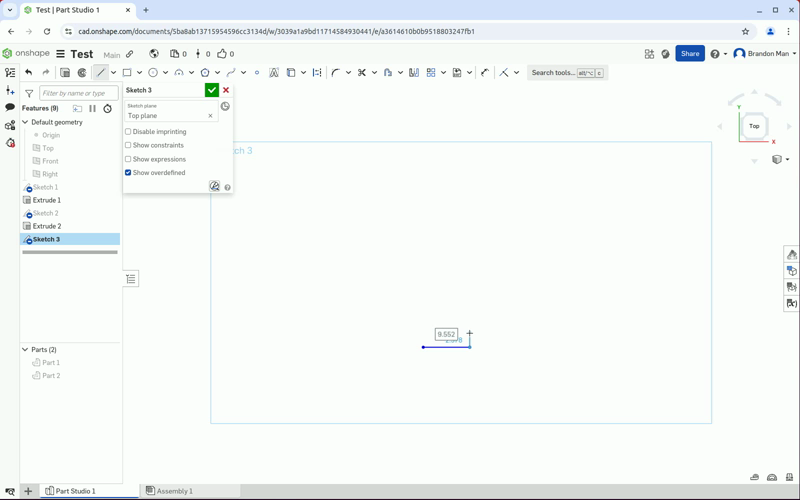
key_up(shift)
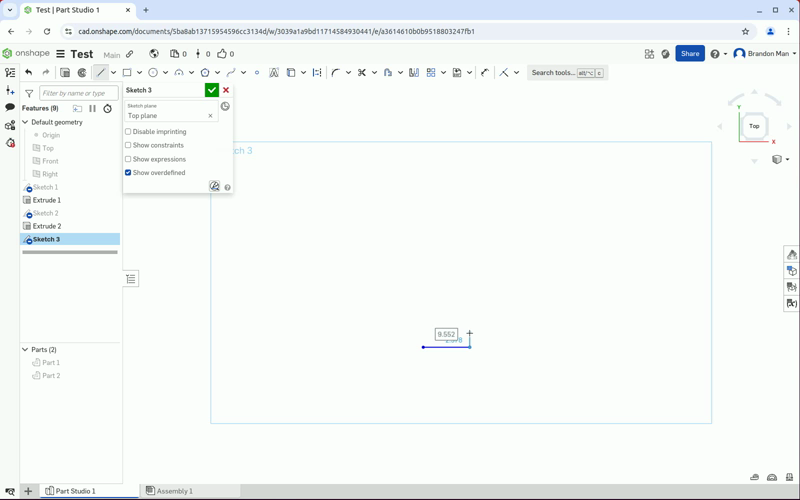
key_down(shift)
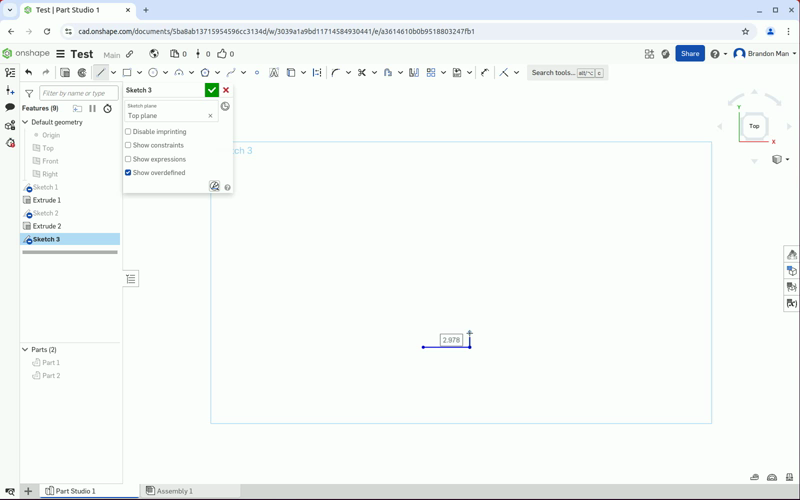
mouse_move(499, 332)
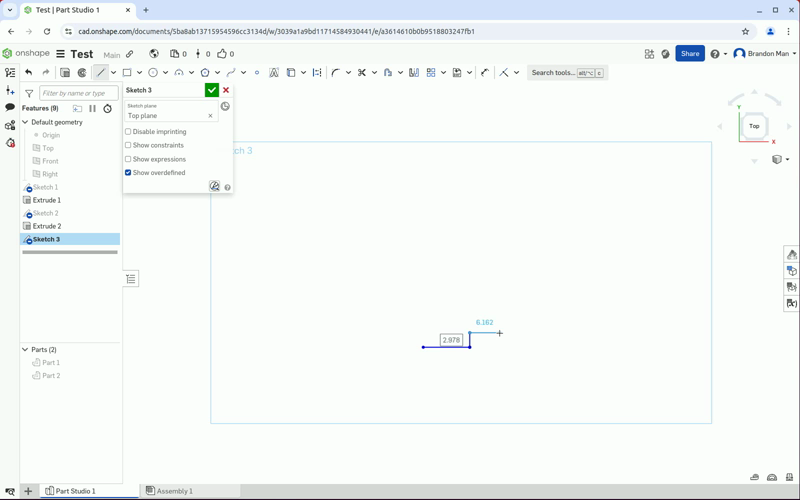
mouse_move(423, 332)
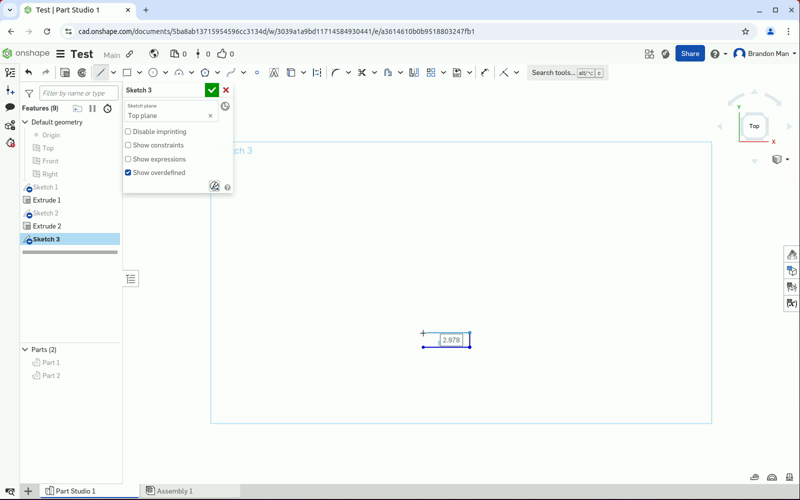
click(423, 332)
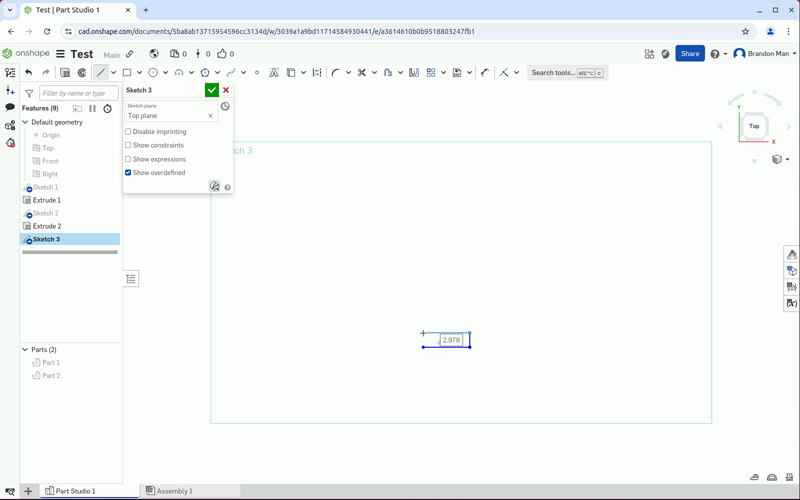
key_up(shift)
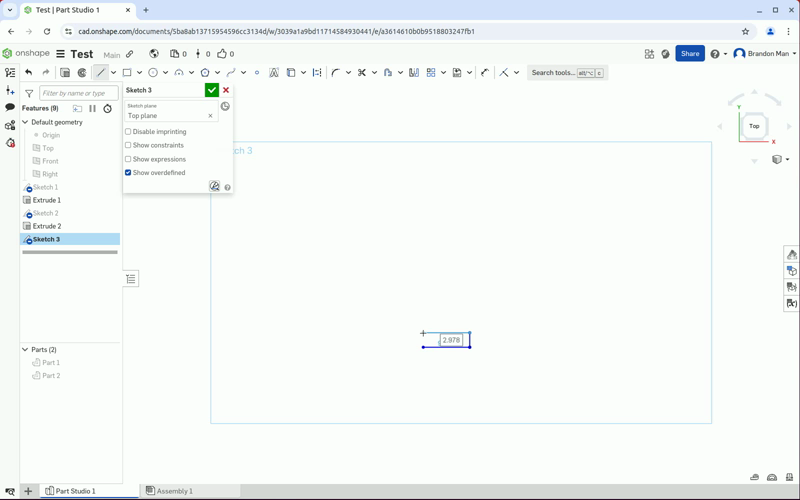
mouse_move(453, 332)
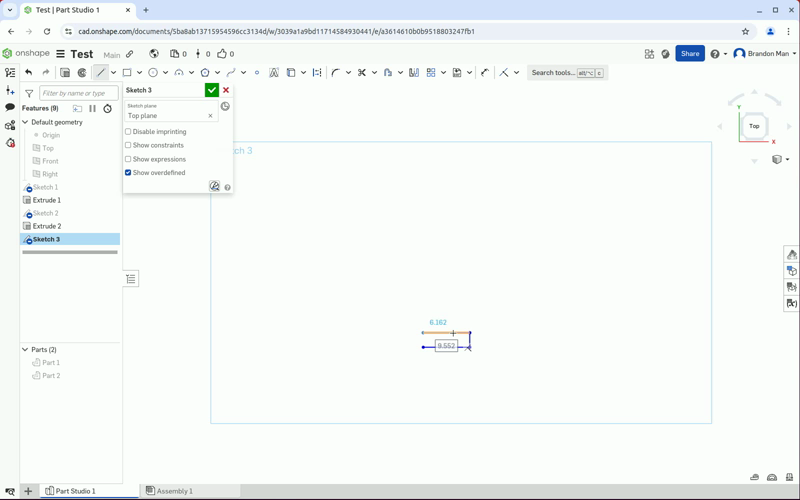
key_down(shift)
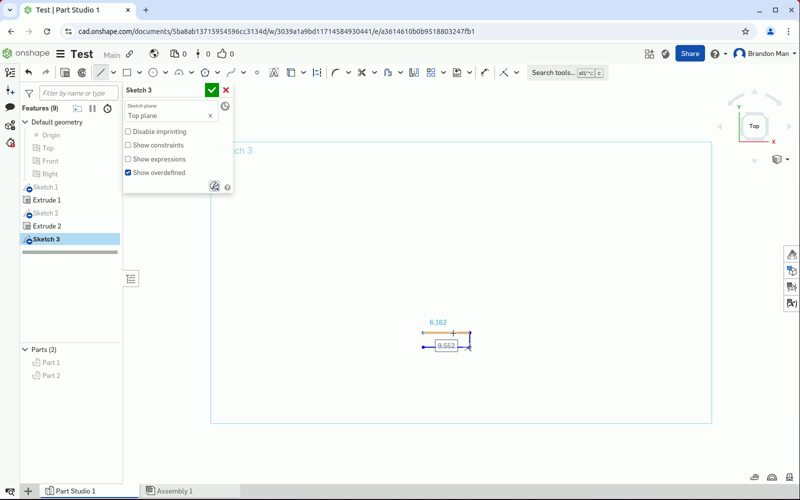
mouse_move(423, 347)
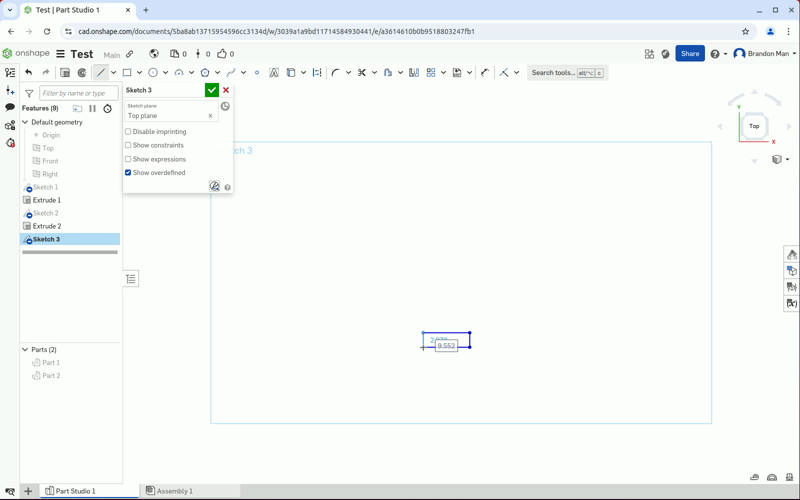
key_up(shift)
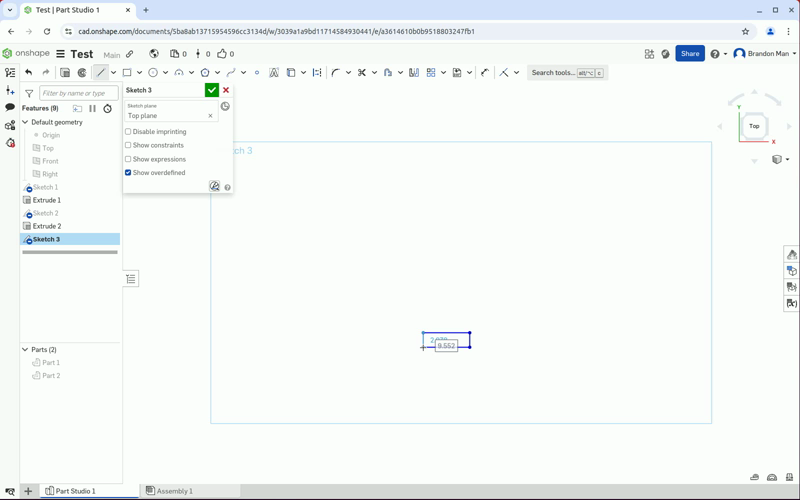
click(423, 347)
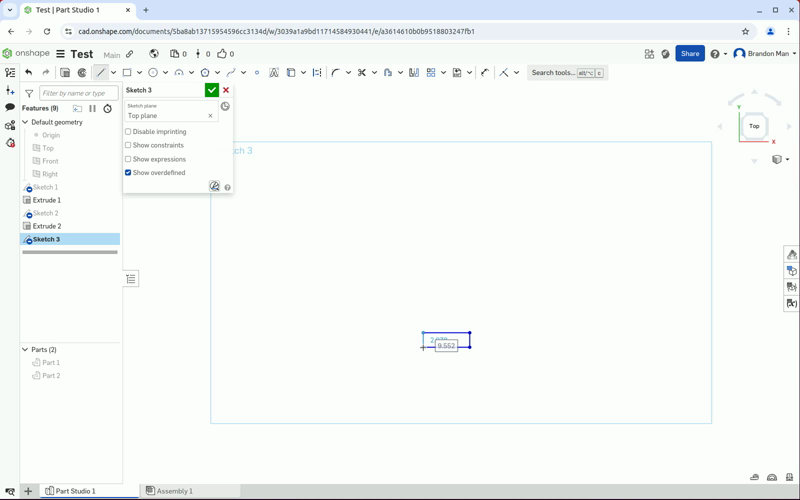
key(esc)
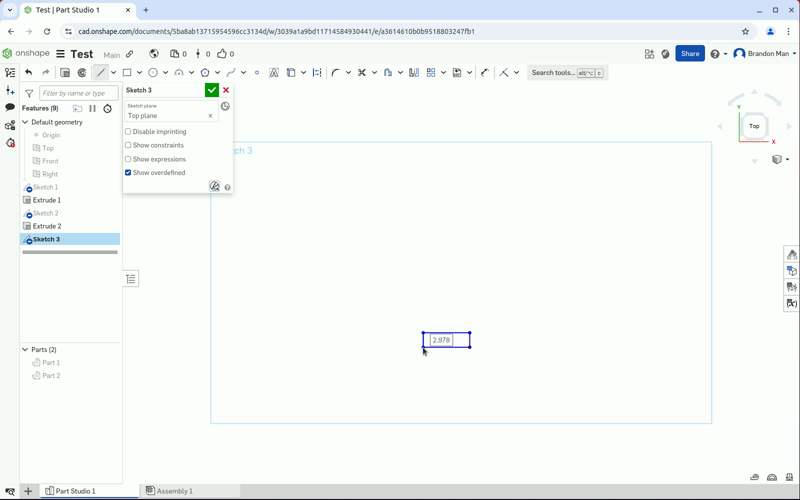
mouse_move(464, 345)
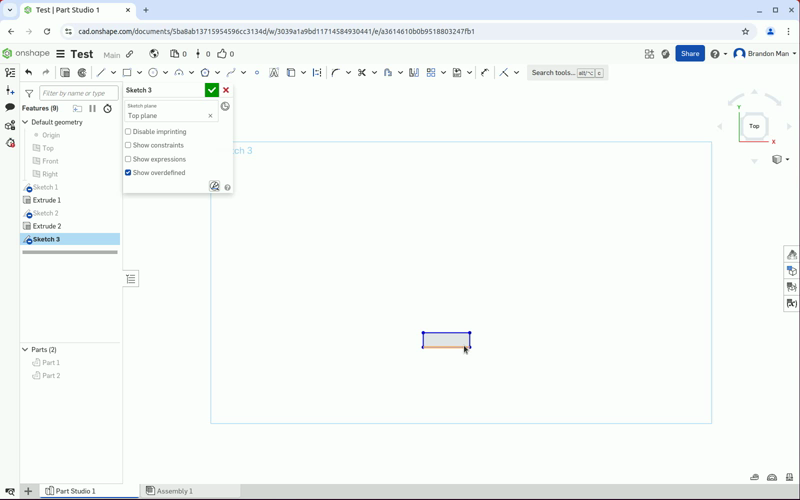
scroll(6)
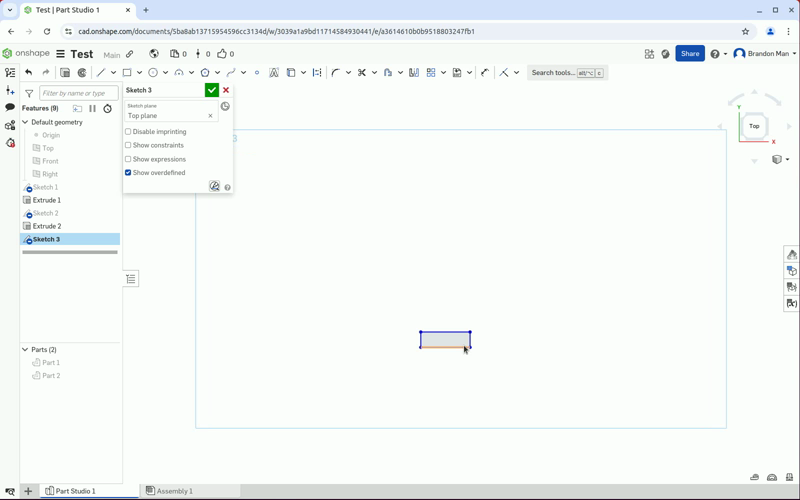
scroll(6)
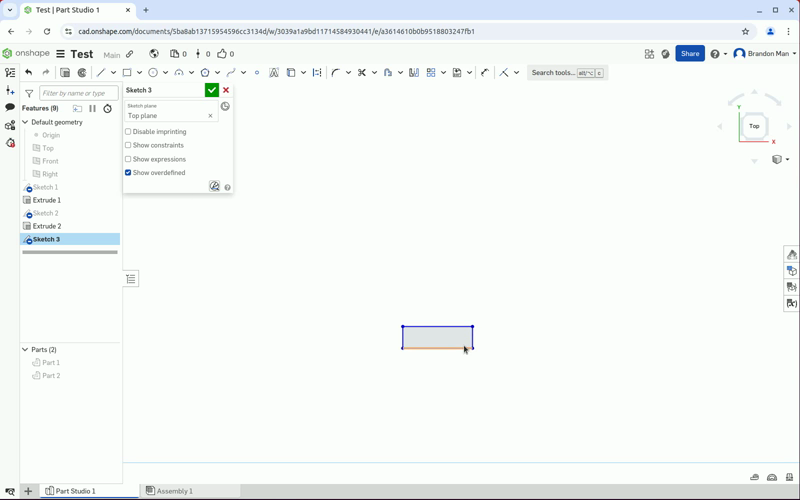
scroll(6)
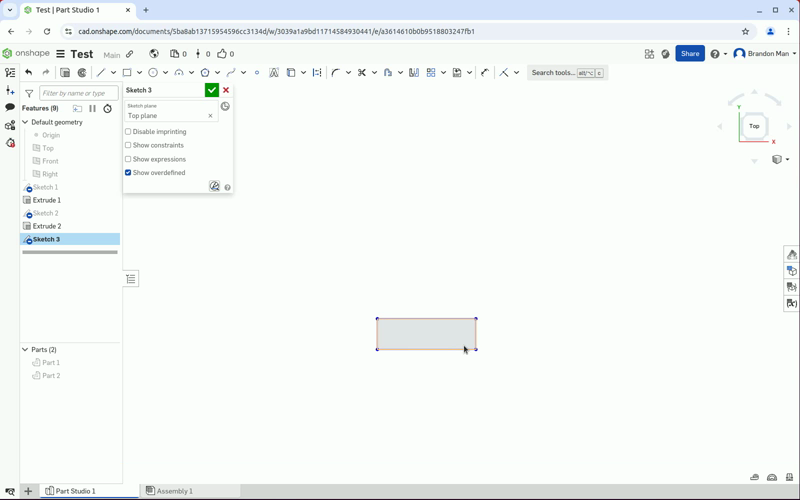
scroll(6)
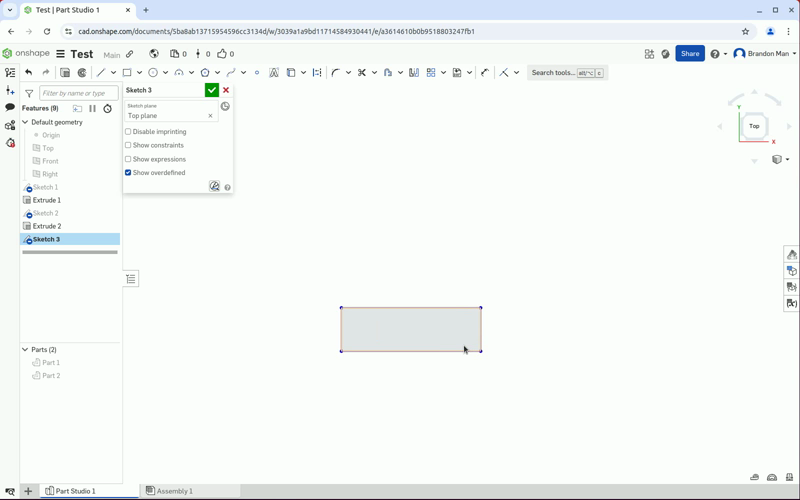
scroll(6)
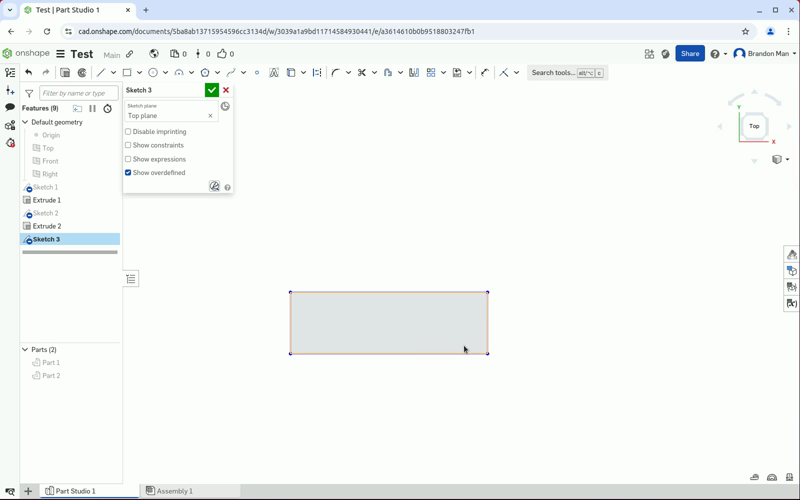
scroll(6)
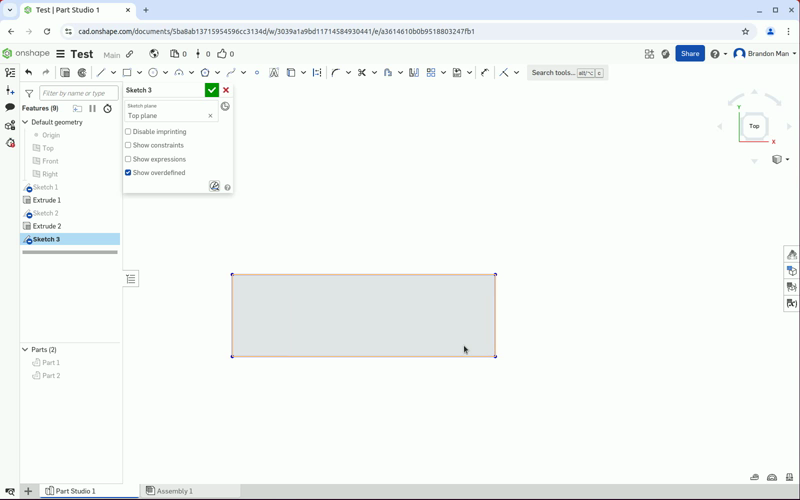
scroll(6)
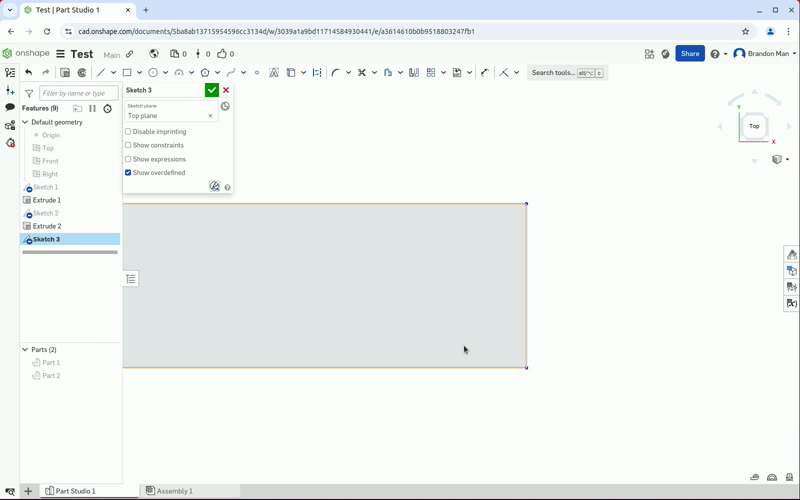
click(464, 345)
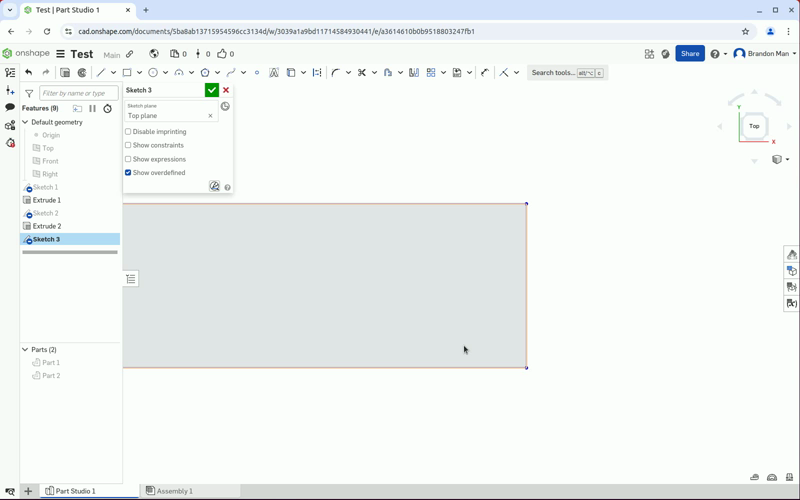
scroll(-6)
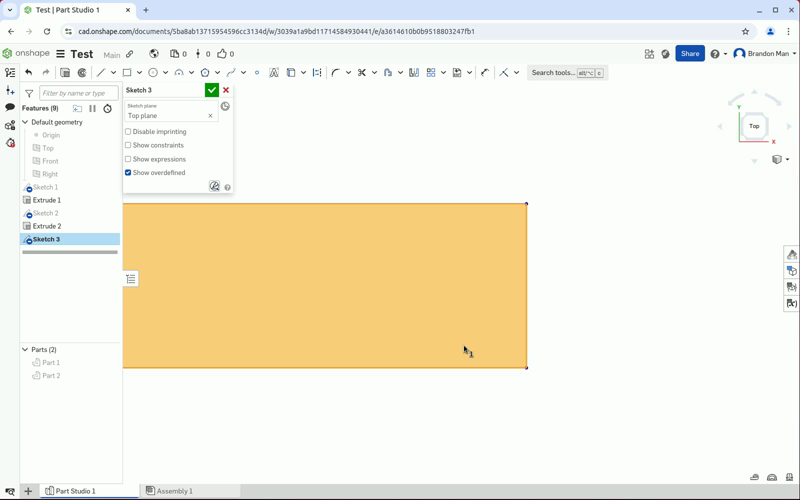
scroll(-6)
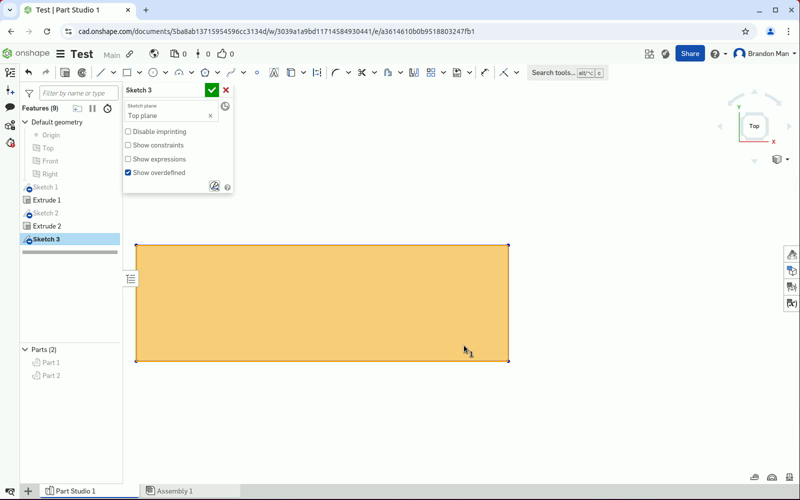
scroll(-6)
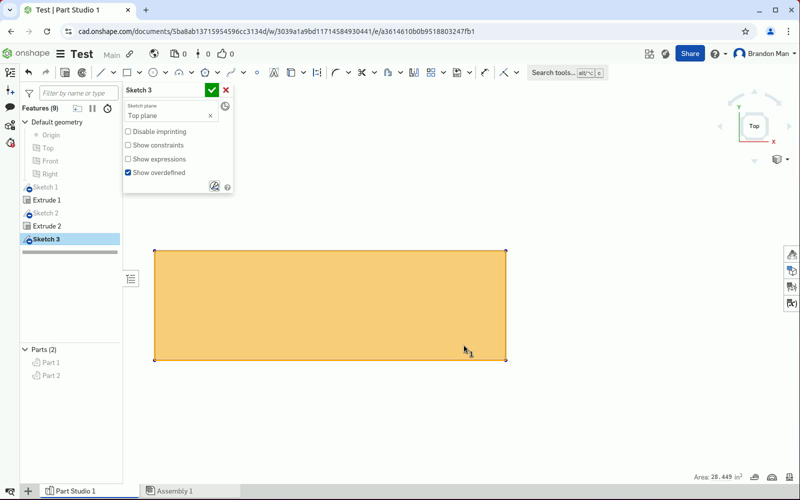
scroll(-6)
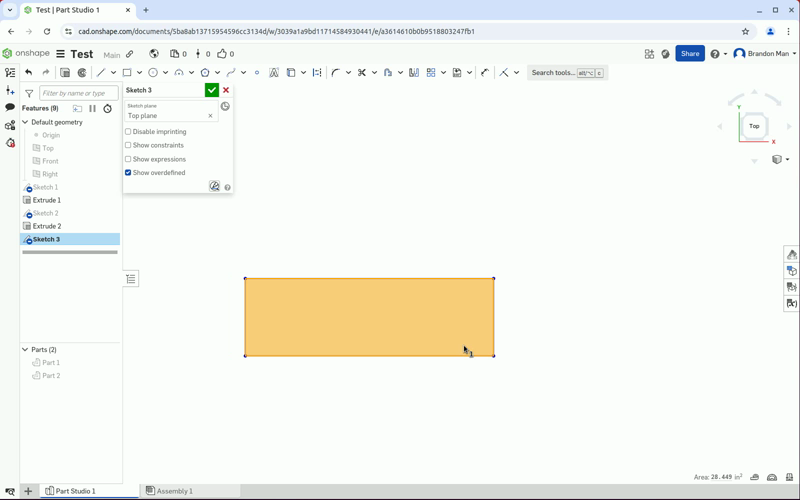
scroll(-6)
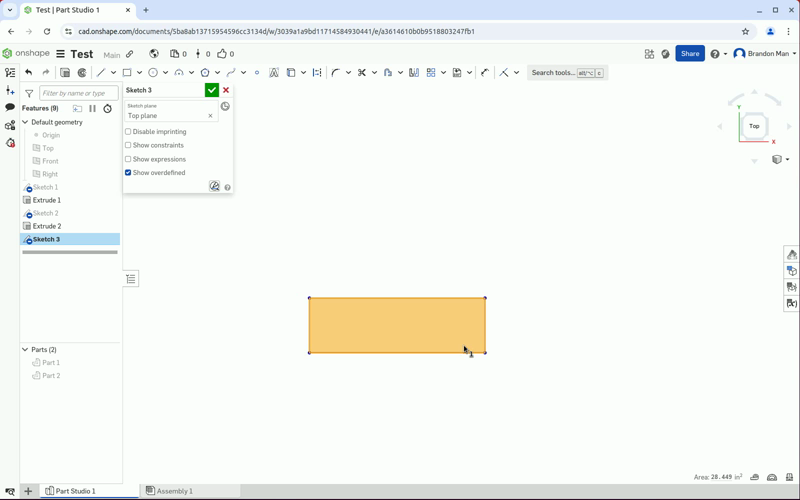
scroll(-6)
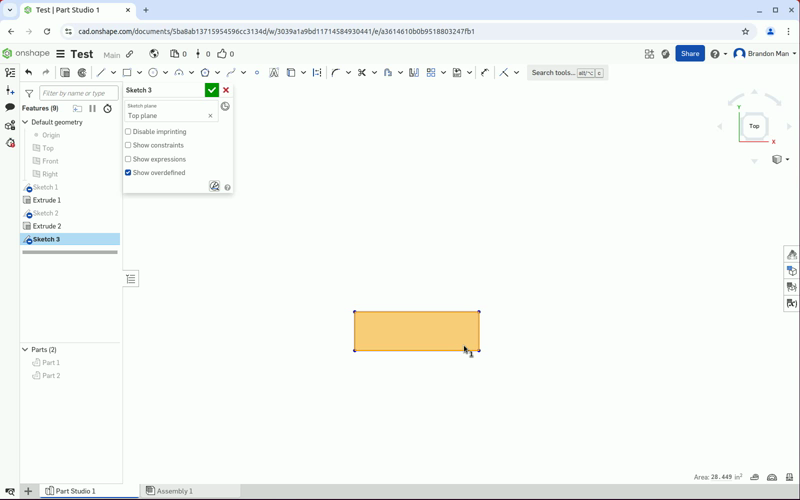
scroll(-6)
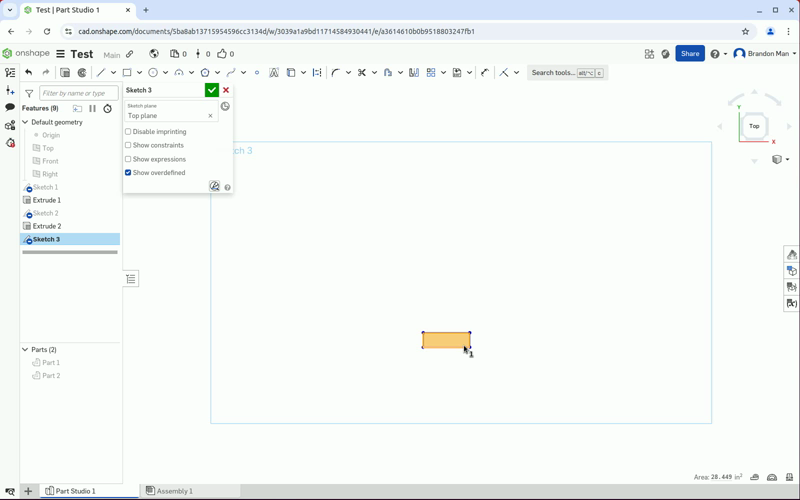
mouse_move(73, 352)
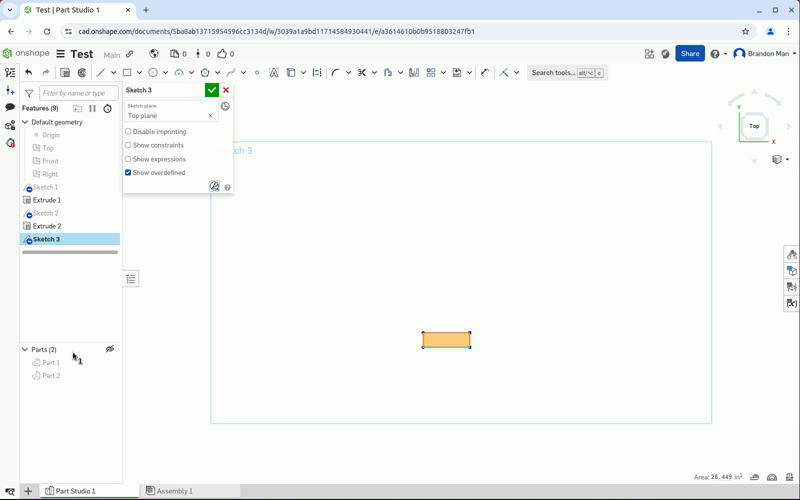
key(shift+y)
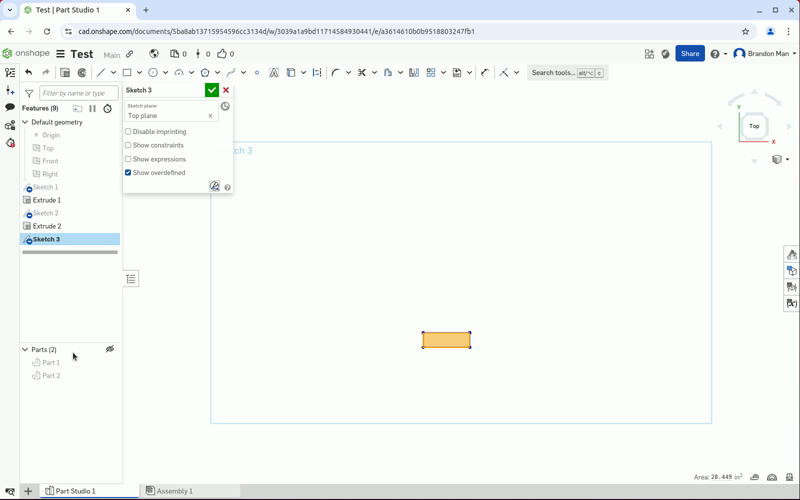
key(shift+e)
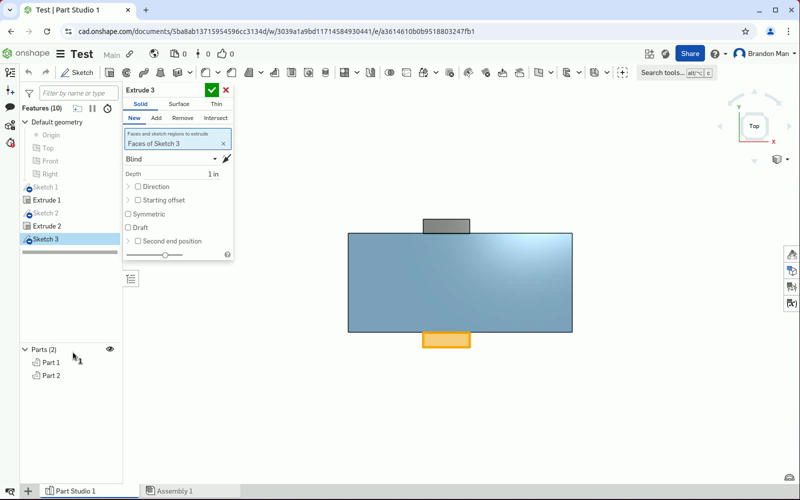
mouse_move(143, 106)
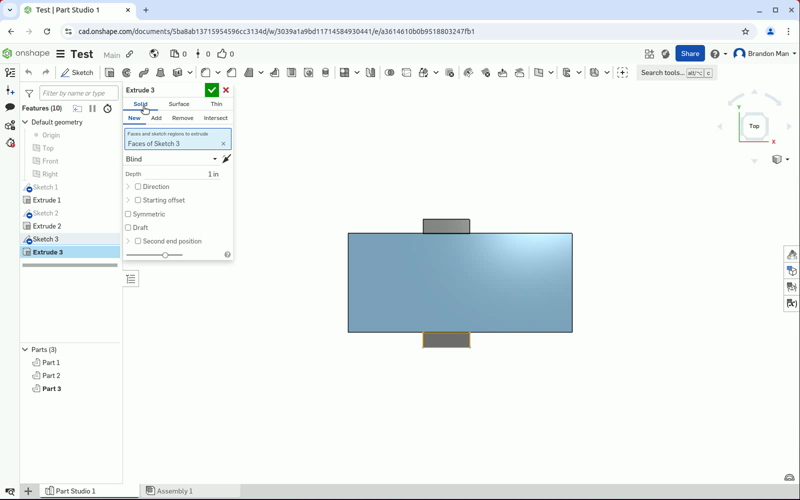
click(143, 106)
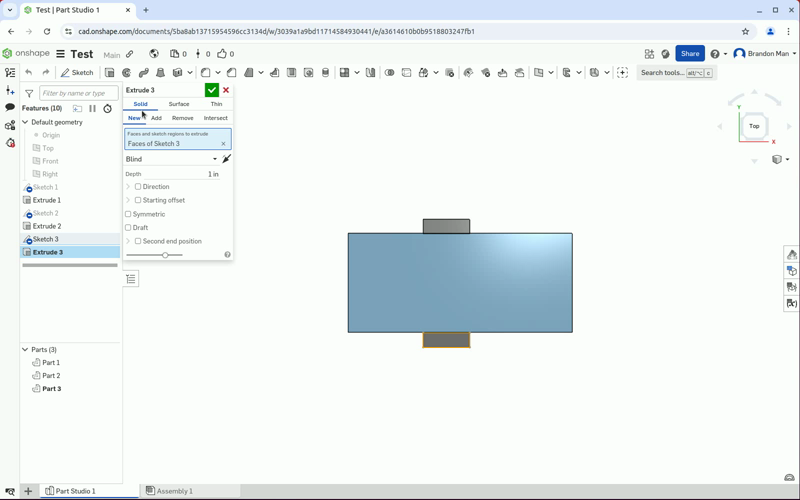
mouse_move(137, 120)
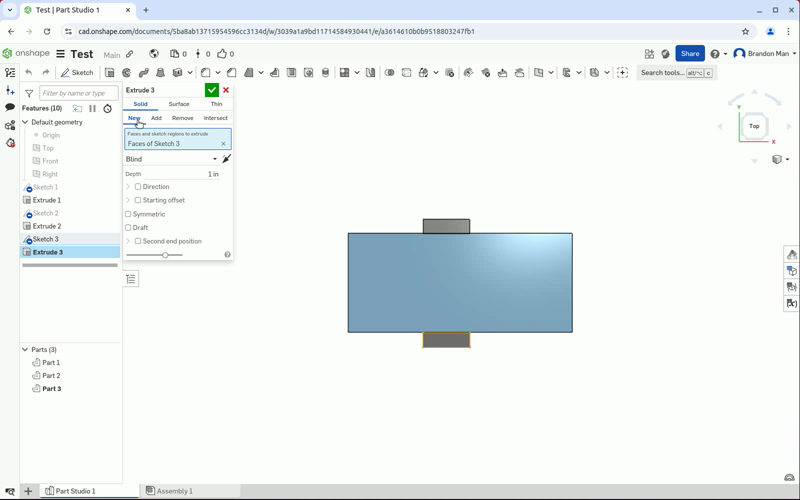
click(137, 120)
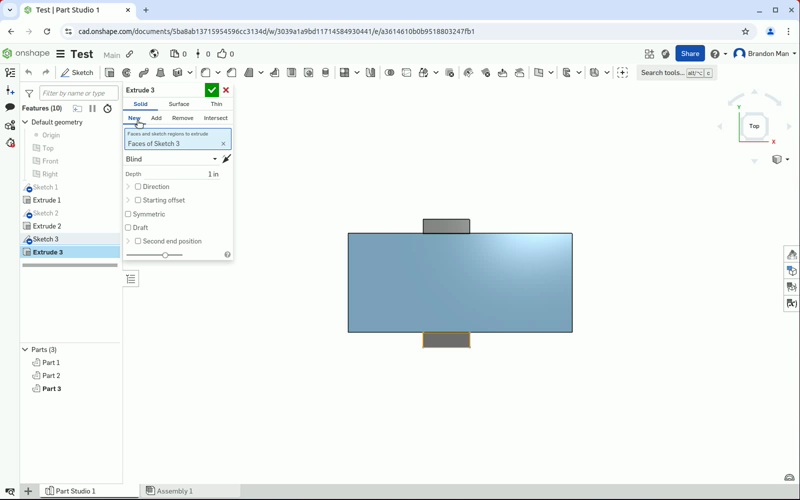
key(tab, 4)
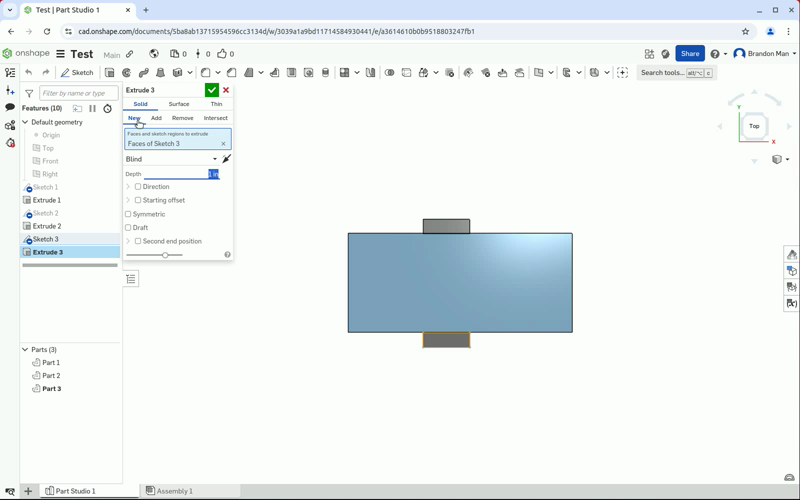
text(-15.646)
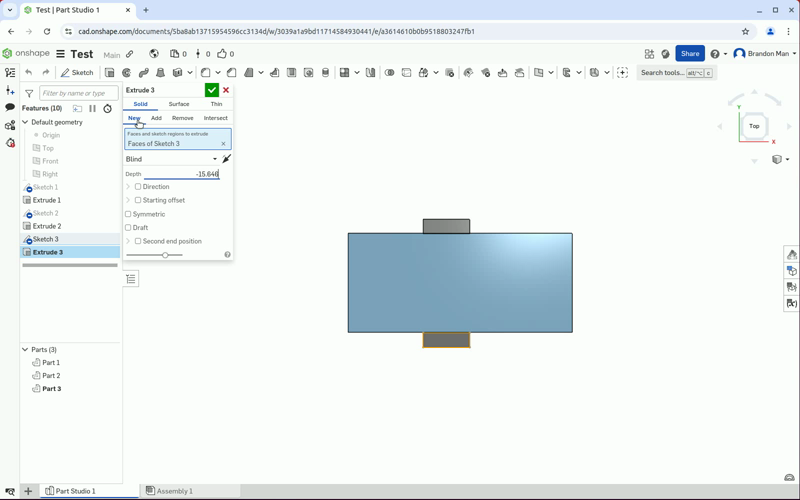
key(enter)
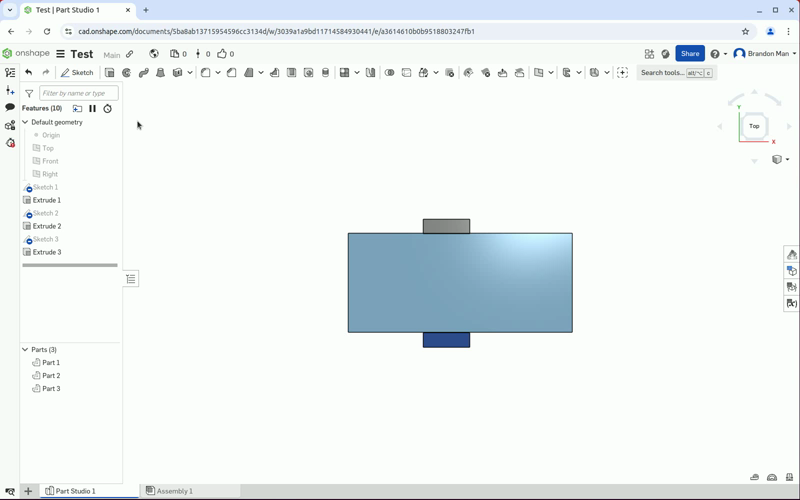
key(shift+h)
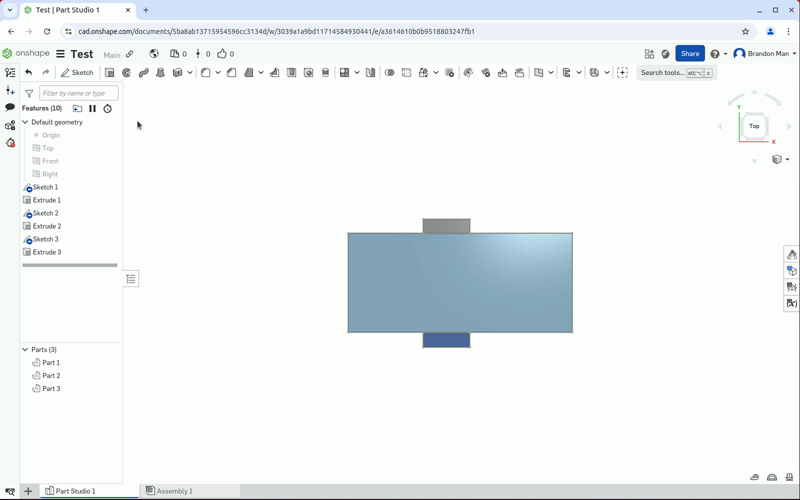
key(shift+h)
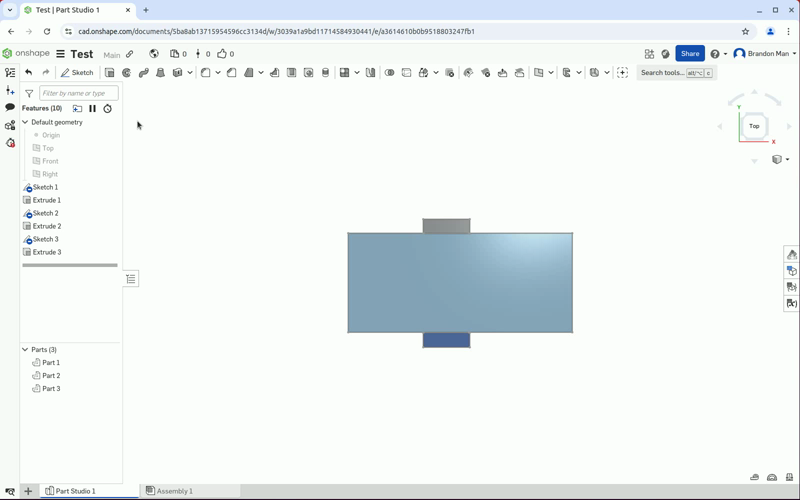
key(shift+7)
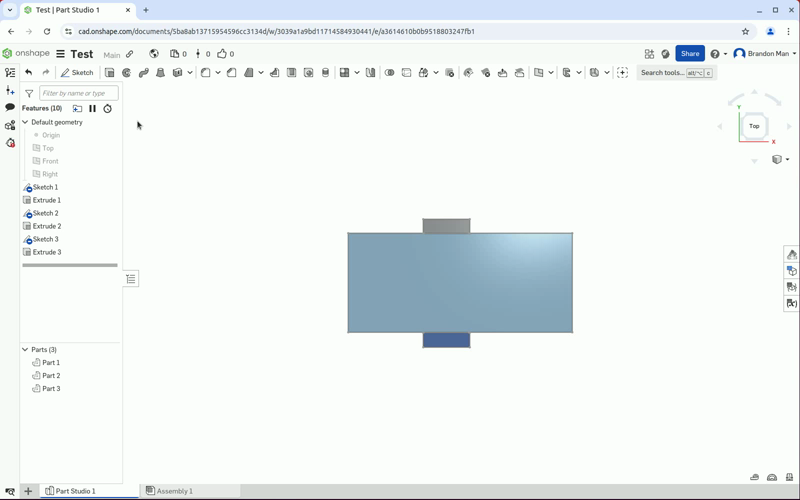
key(up, 3)
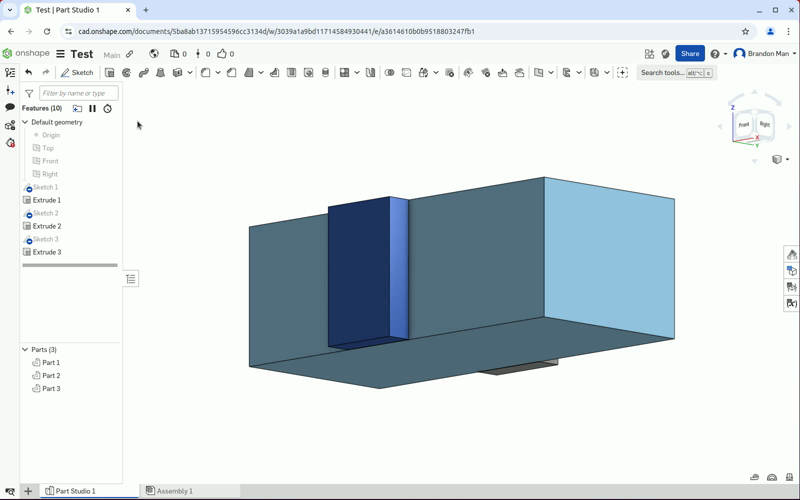
key(left, 3)
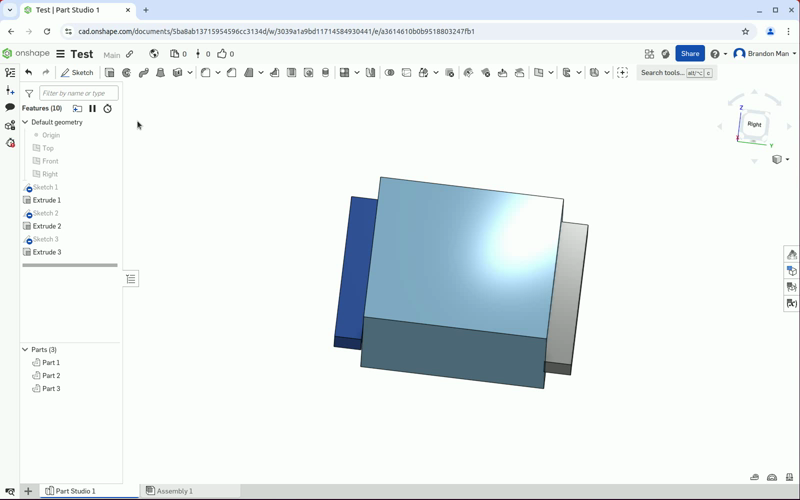
key(right, 3)
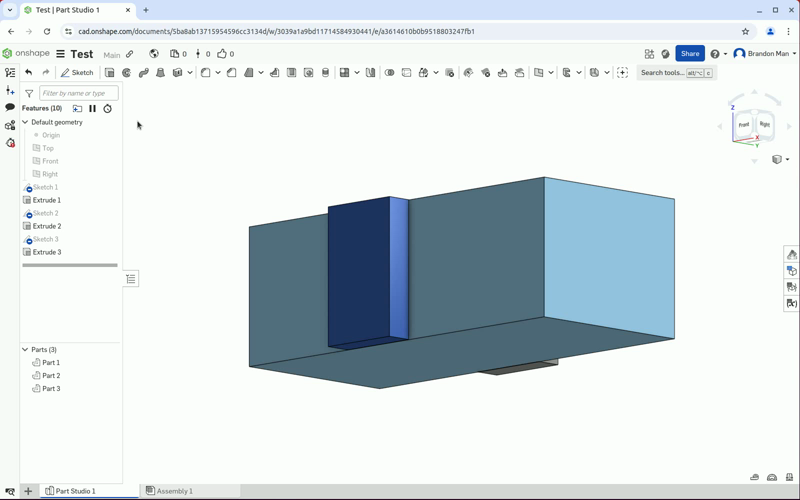
key(down, 3)
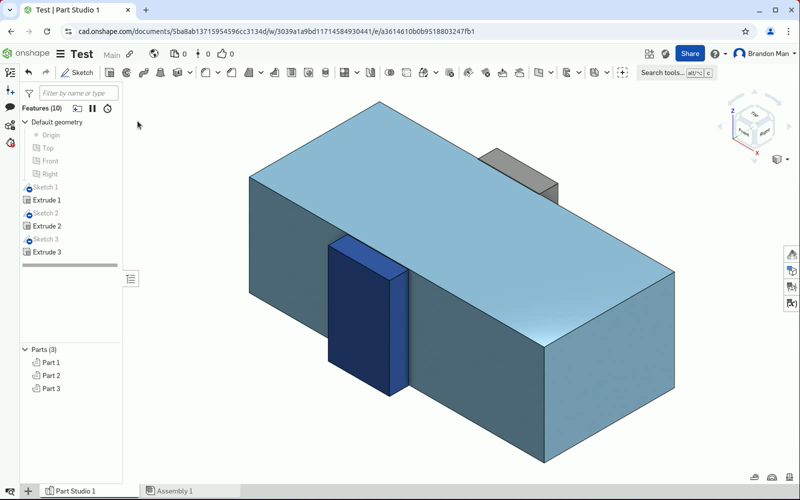
mouse_move(73, 189)
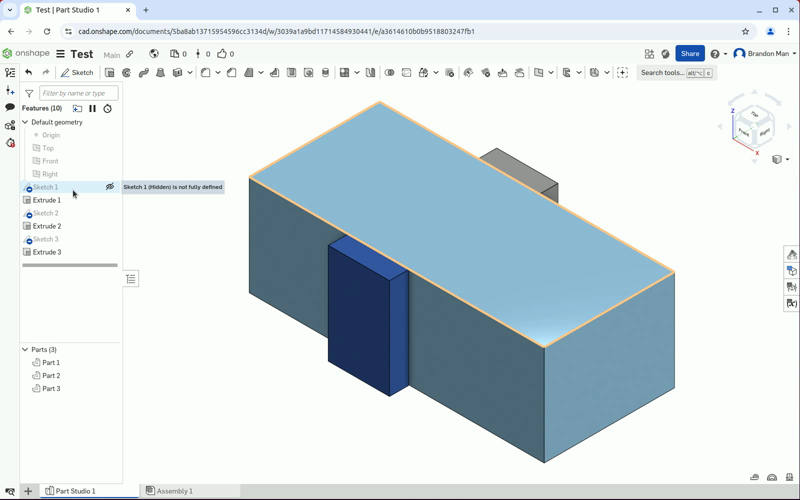
click(73, 189)